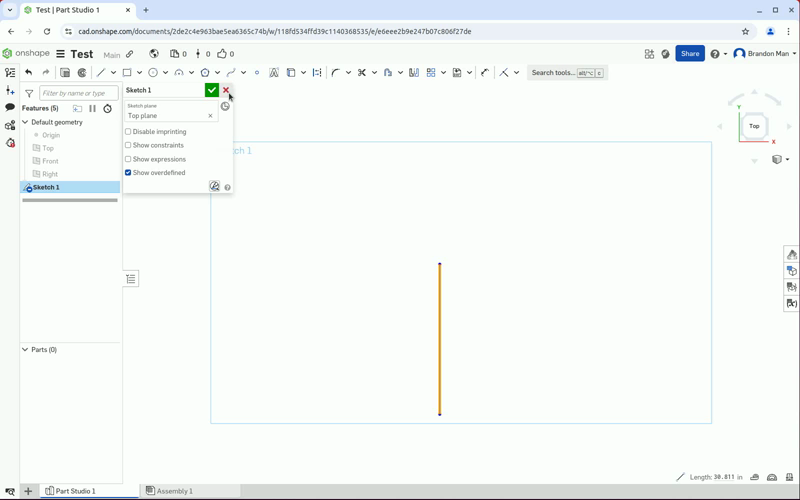
key(shift+h)
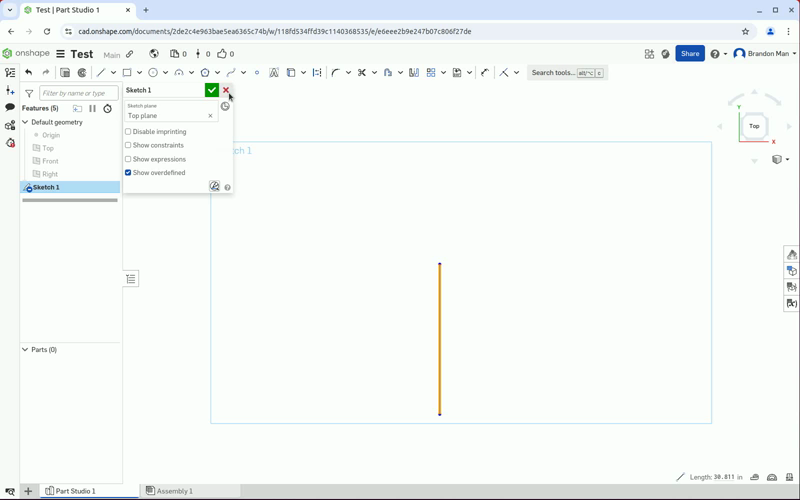
key(shift+s)
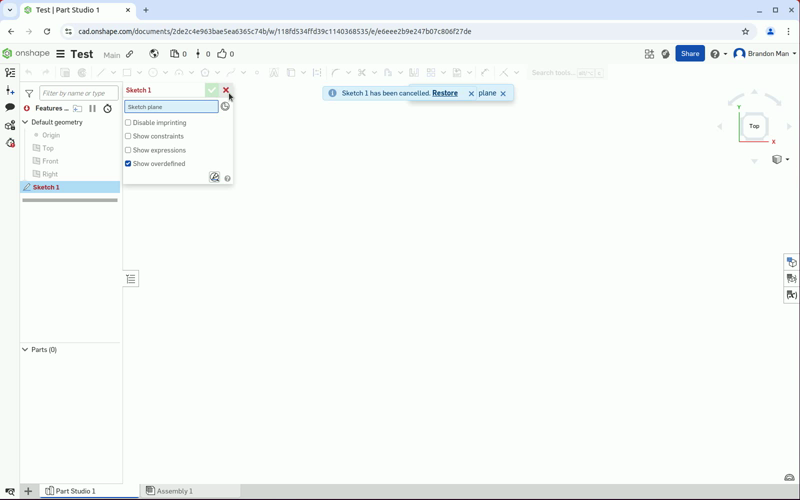
mouse_move(73, 150)
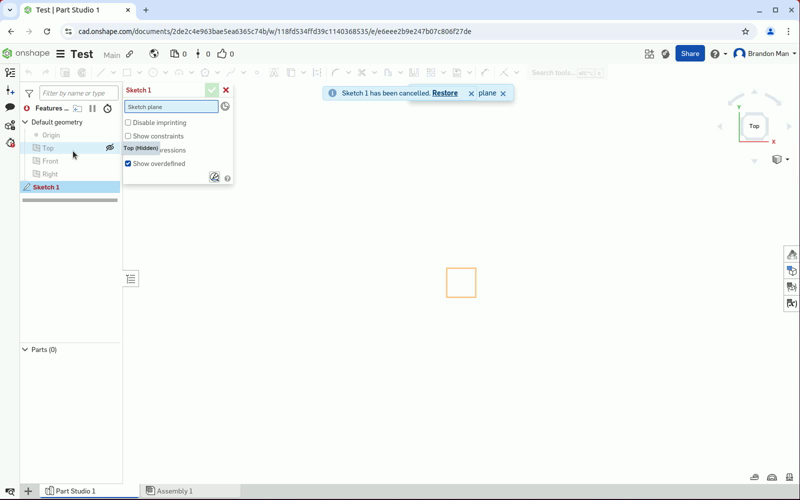
click(73, 150)
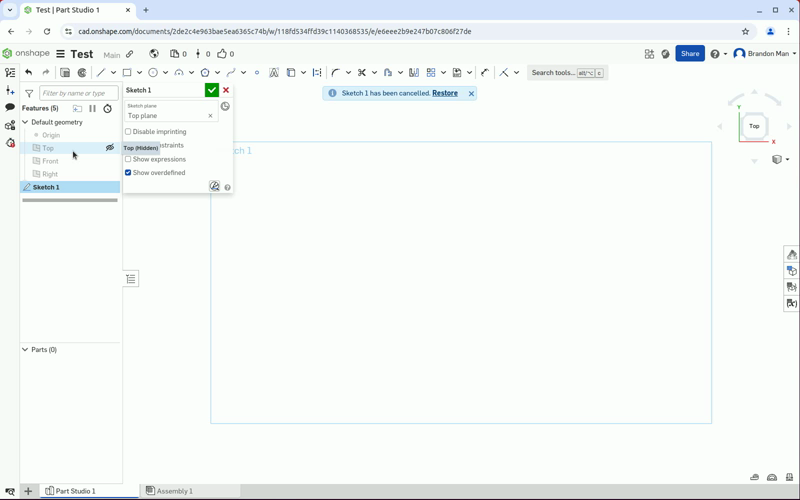
mouse_move(73, 352)
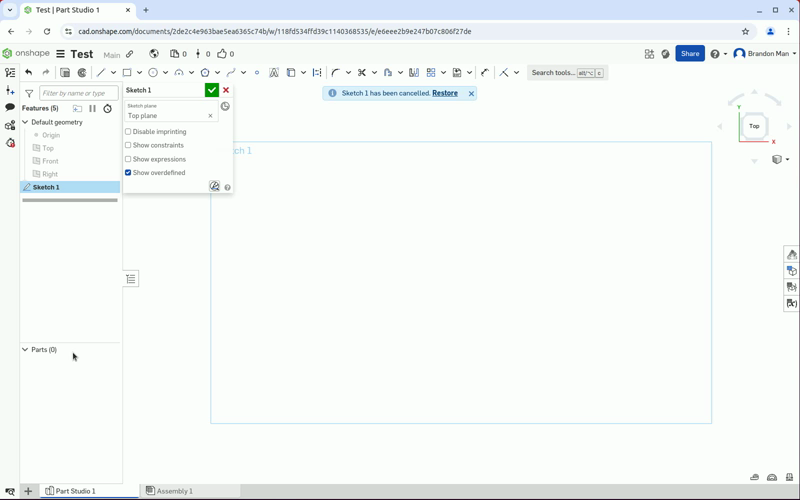
key(y)
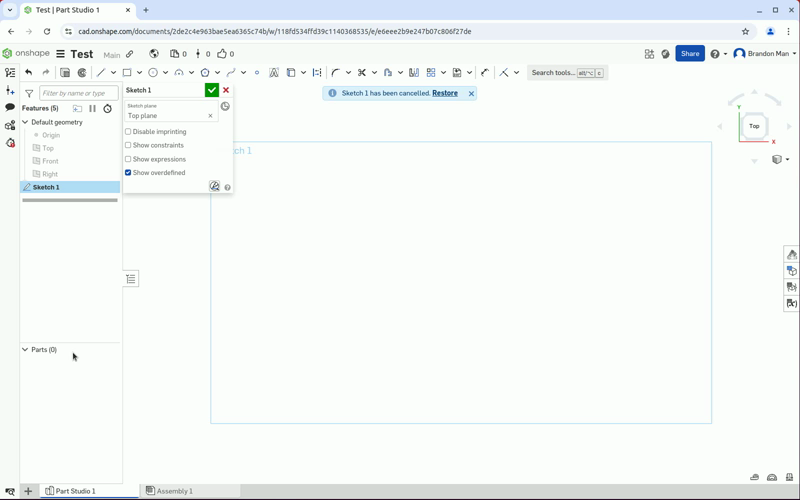
key(l)
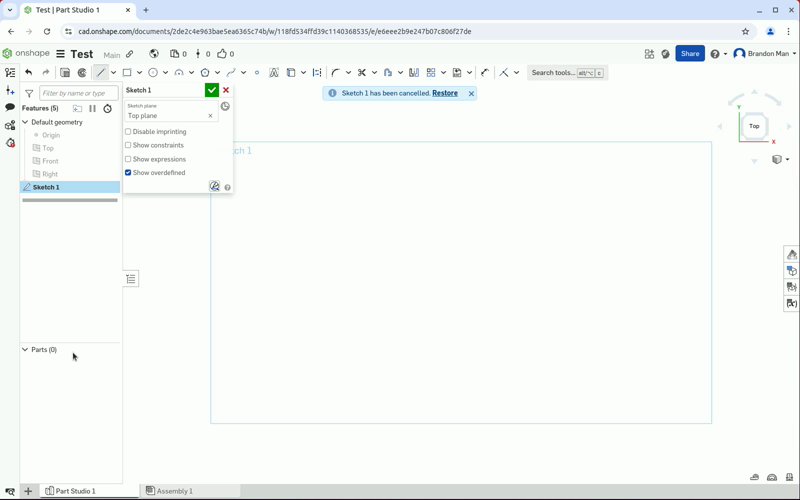
key_down(shift)
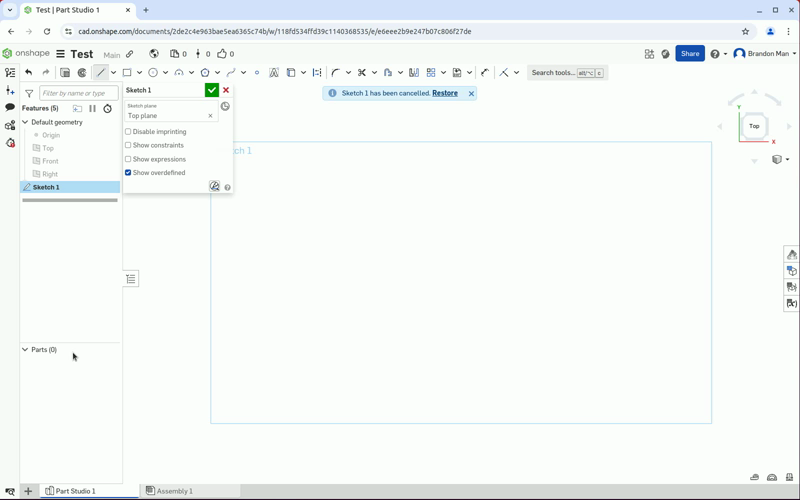
mouse_move(365, 395)
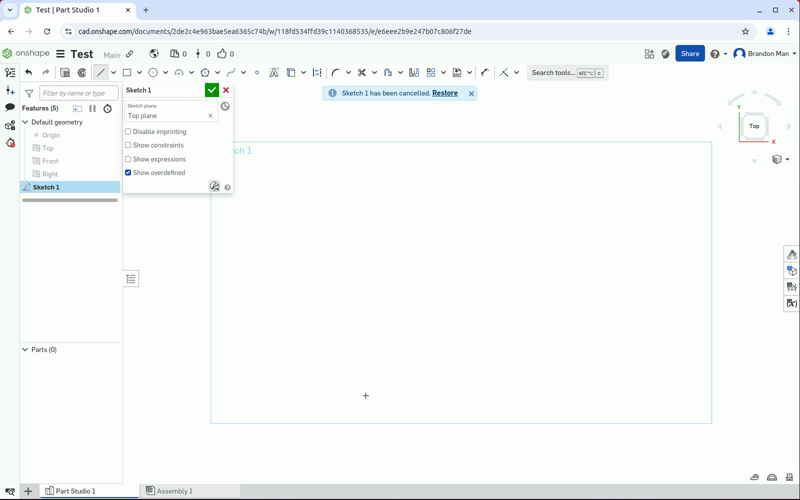
click(365, 395)
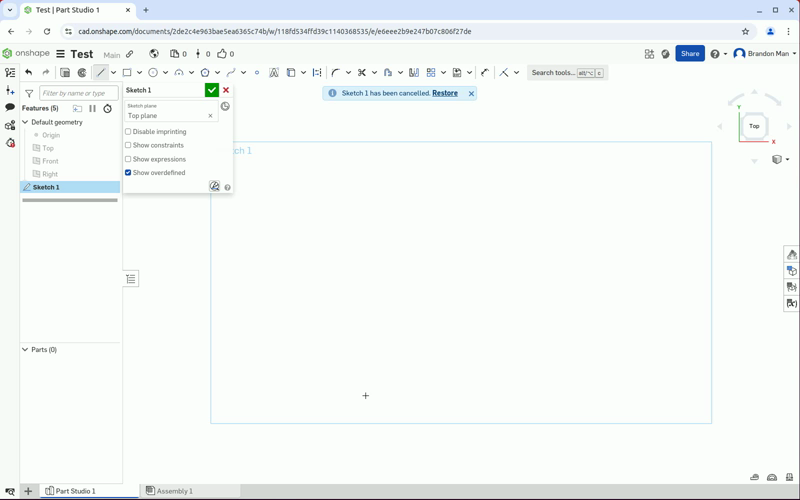
key_up(shift)
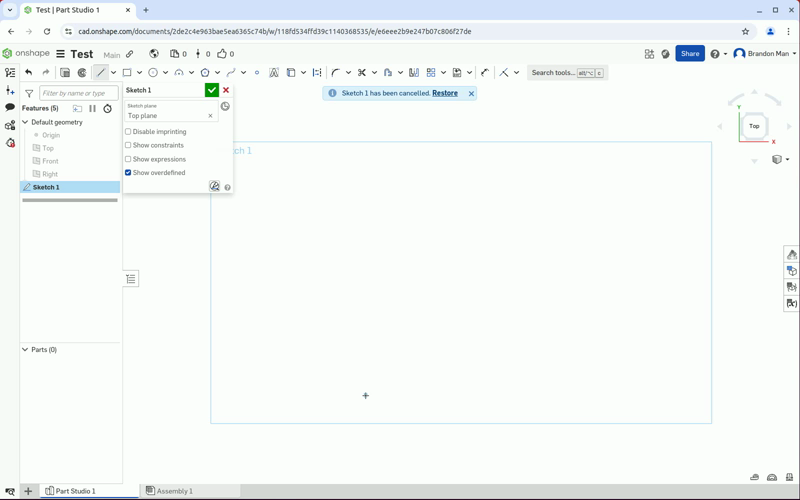
key_down(shift)
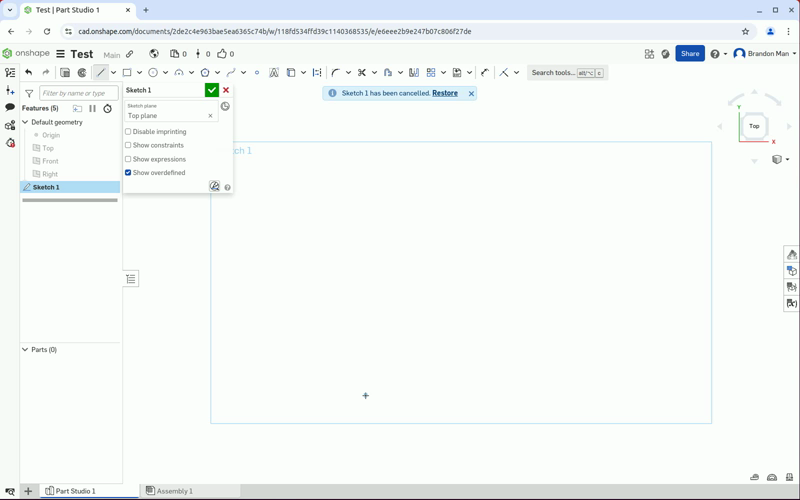
mouse_move(555, 395)
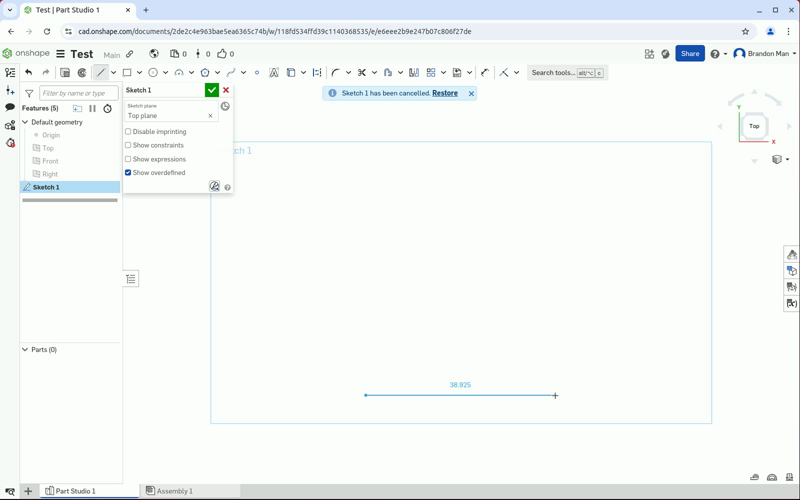
click(555, 395)
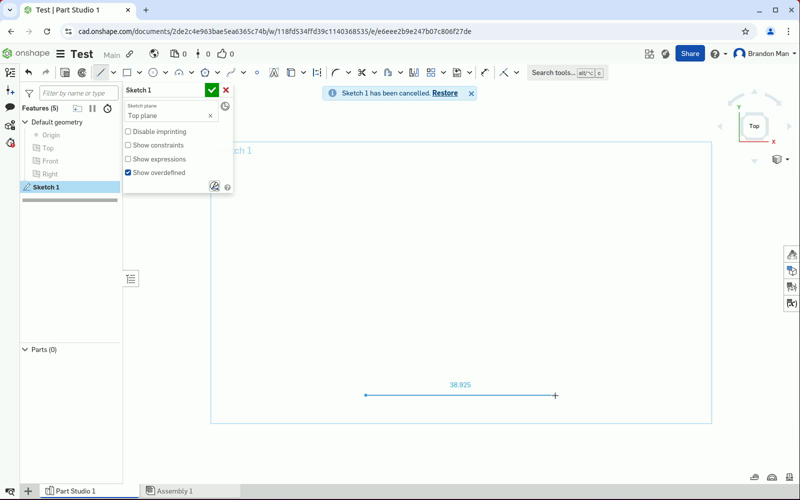
key_up(shift)
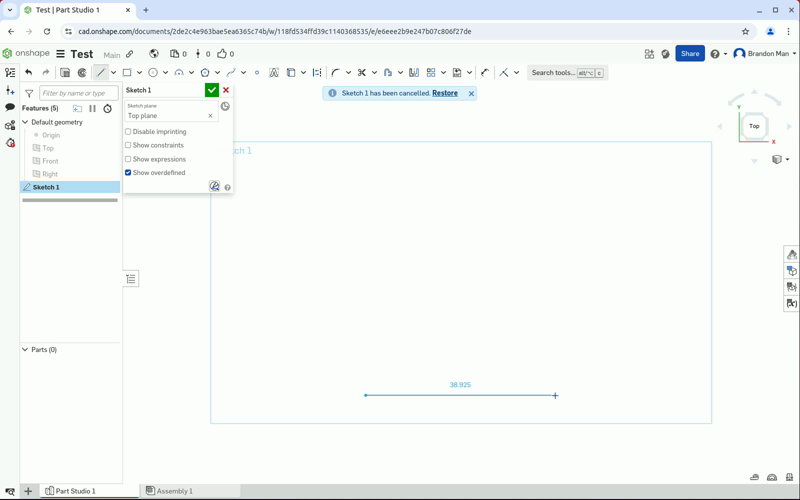
key_down(shift)
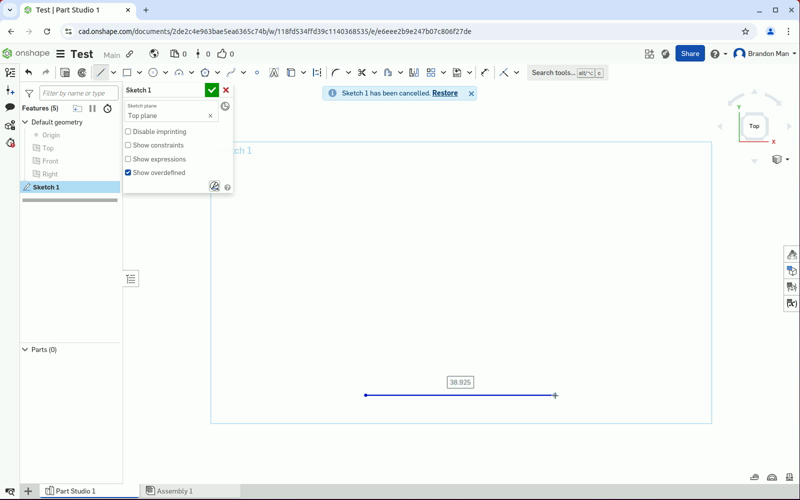
mouse_move(555, 176)
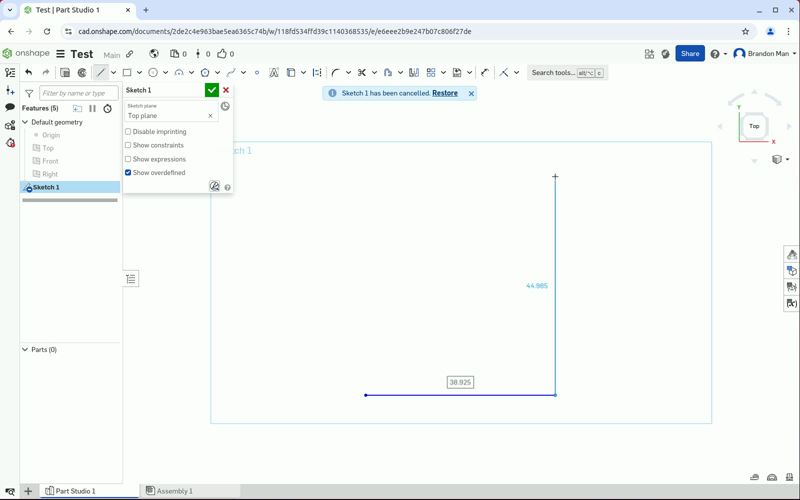
click(555, 176)
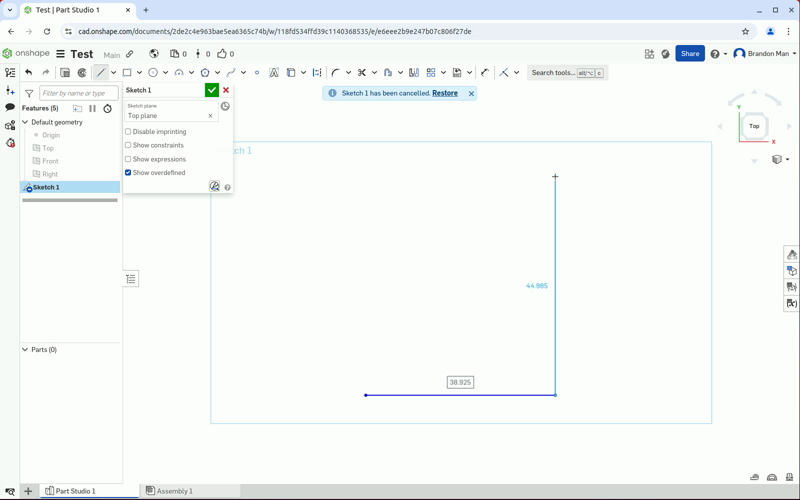
key_up(shift)
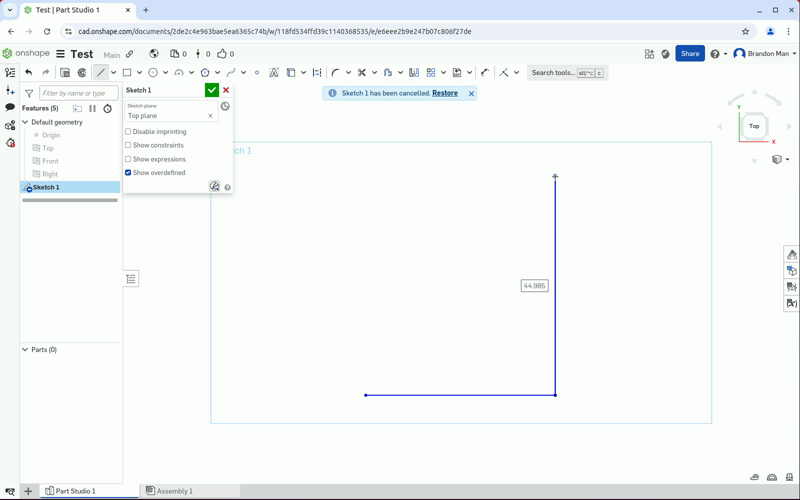
key_down(shift)
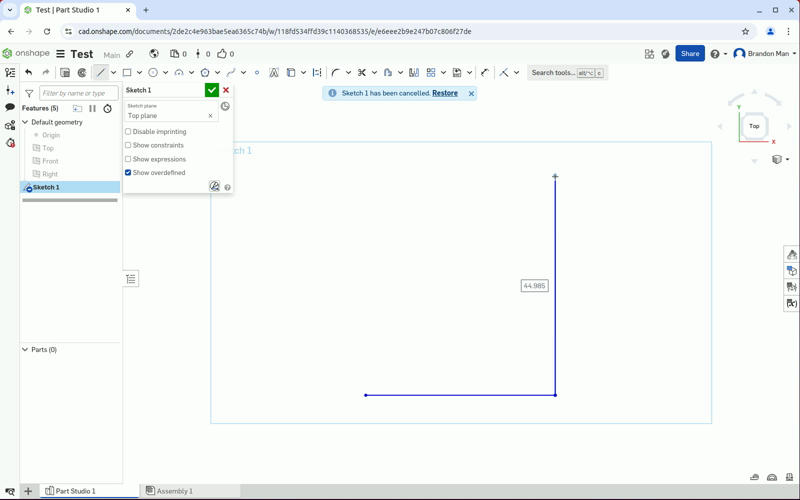
mouse_move(585, 176)
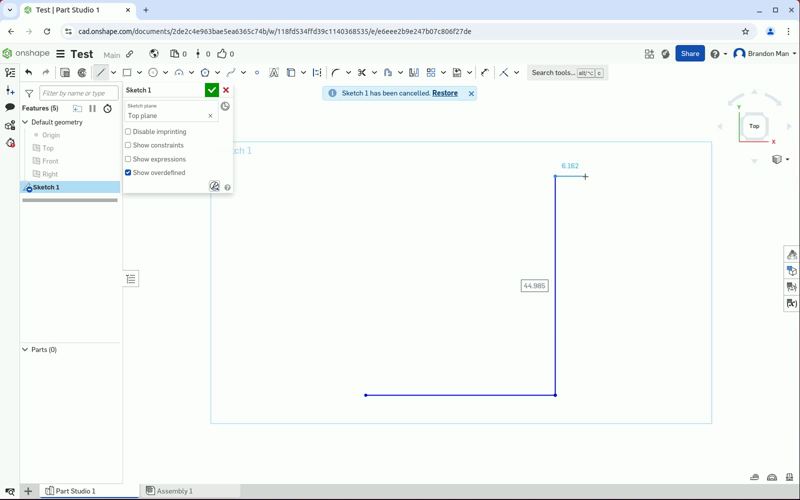
mouse_move(545, 176)
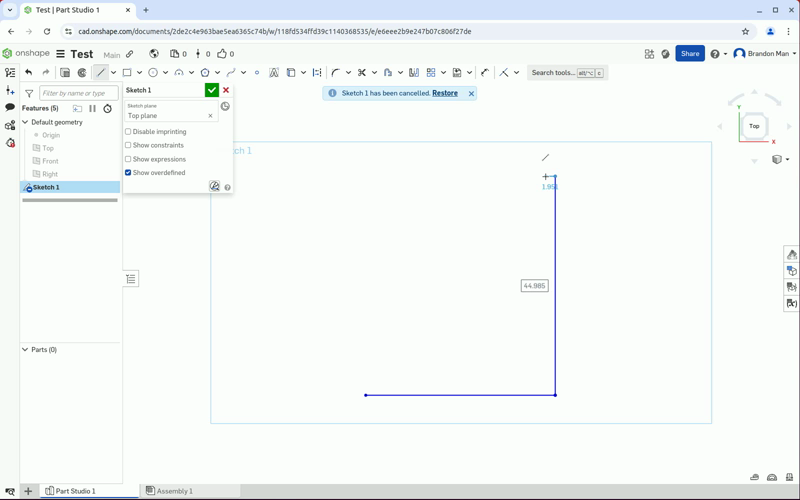
click(545, 176)
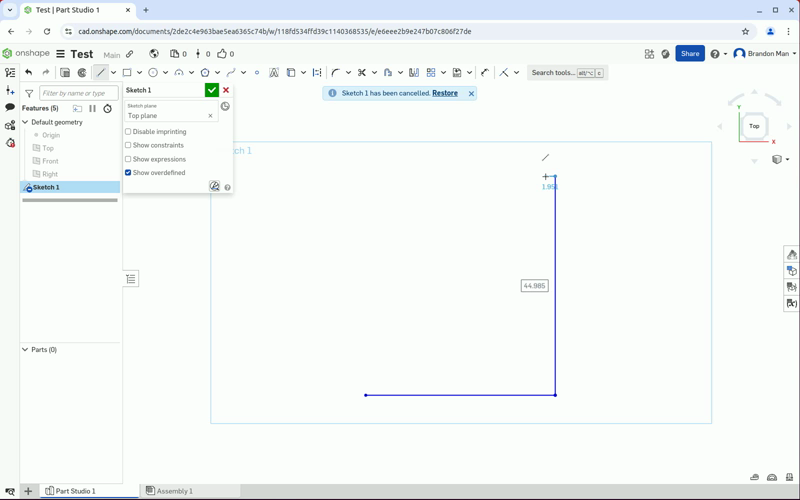
key_up(shift)
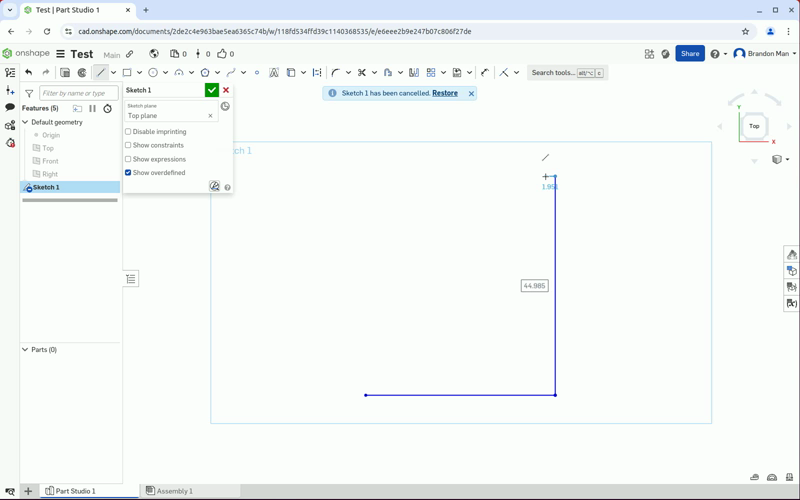
key_down(shift)
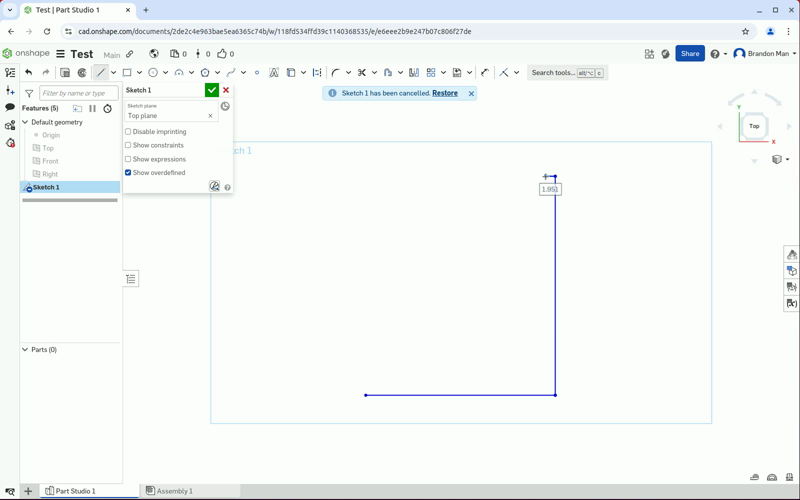
mouse_move(374, 176)
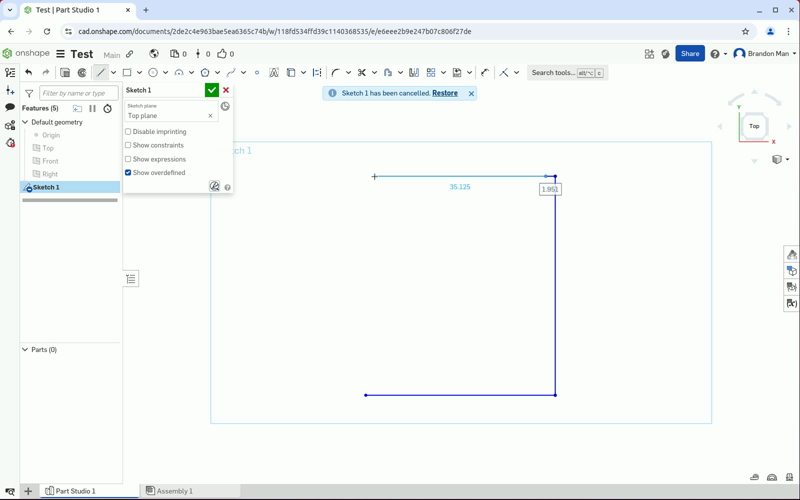
click(374, 176)
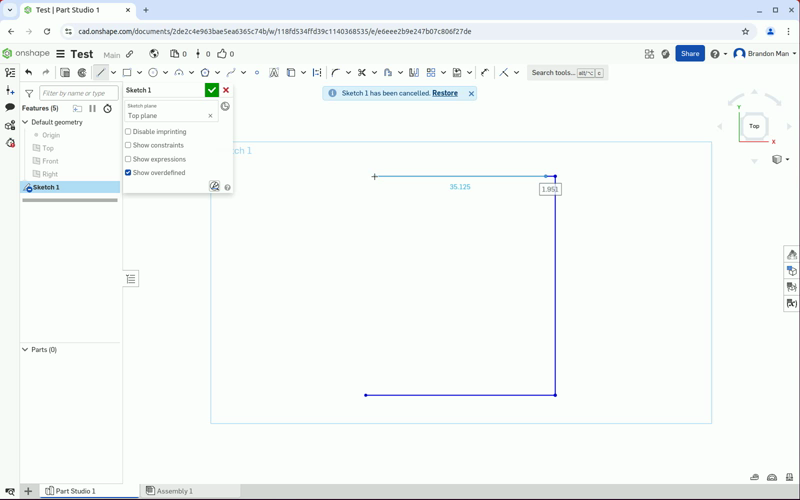
key_up(shift)
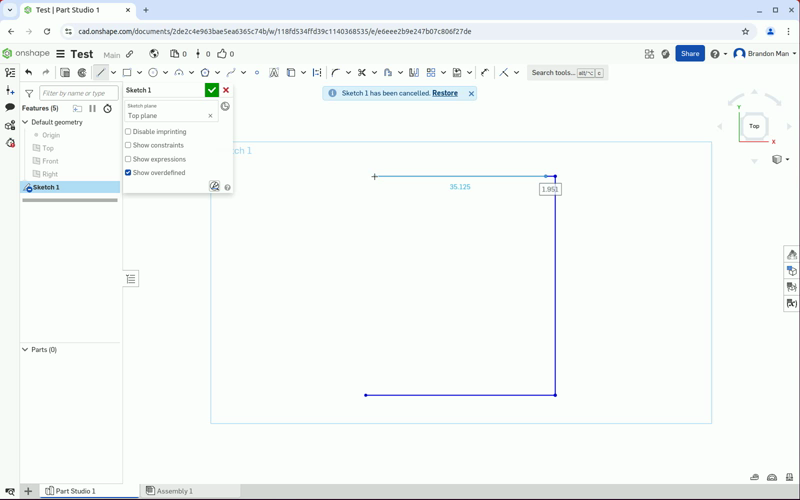
key_down(shift)
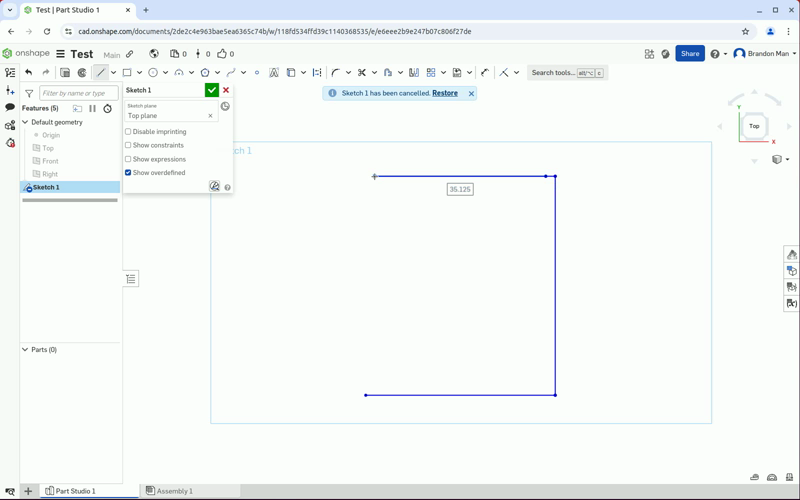
mouse_move(404, 176)
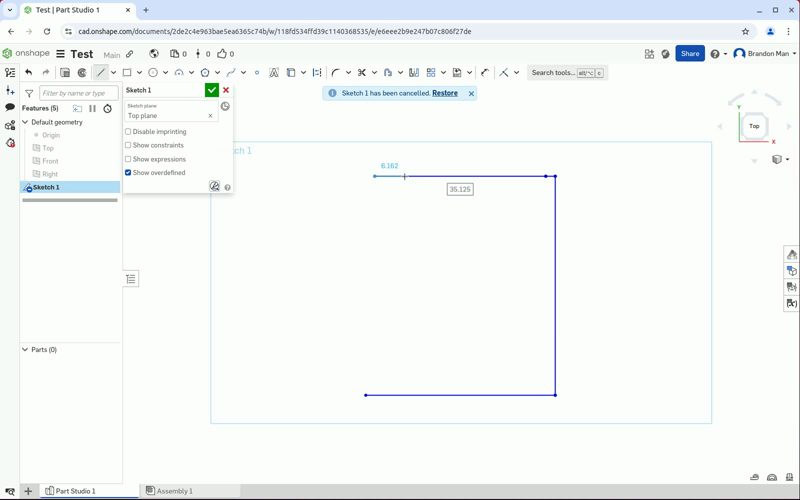
mouse_move(365, 176)
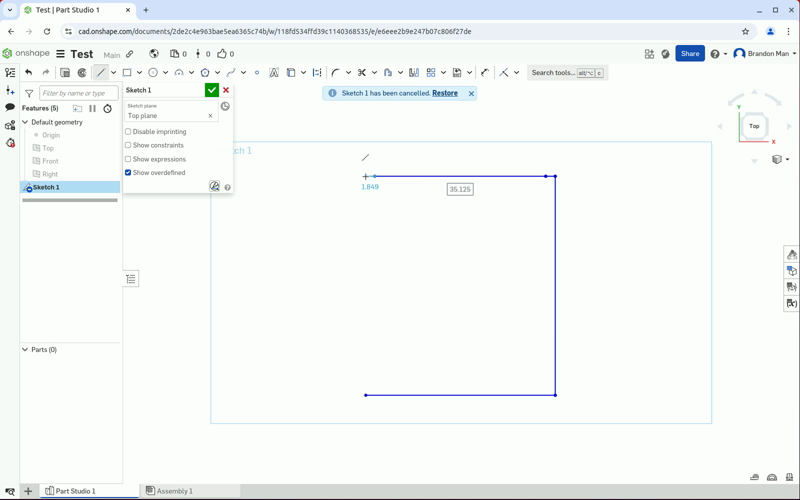
click(365, 176)
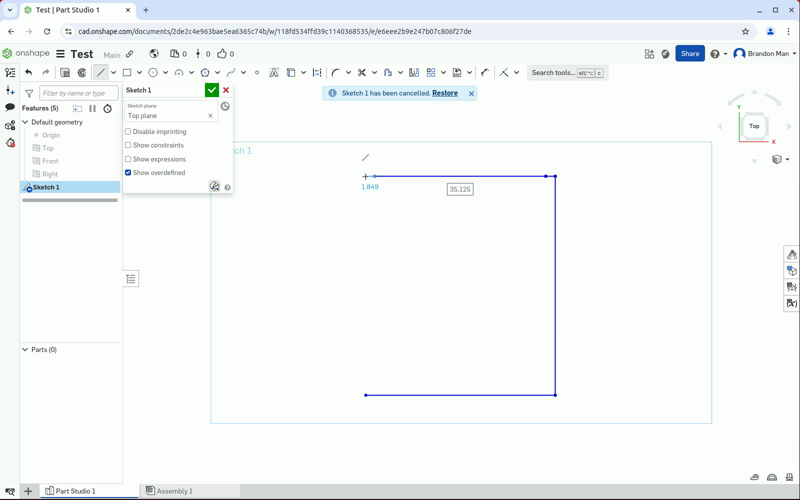
key_up(shift)
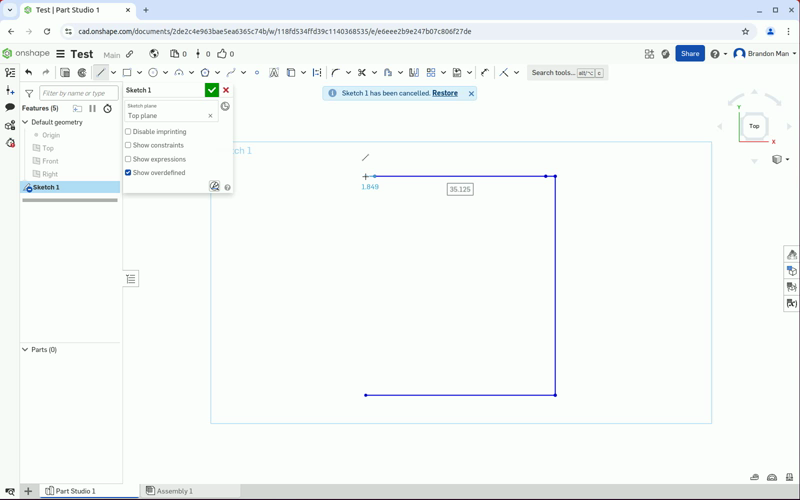
key_down(shift)
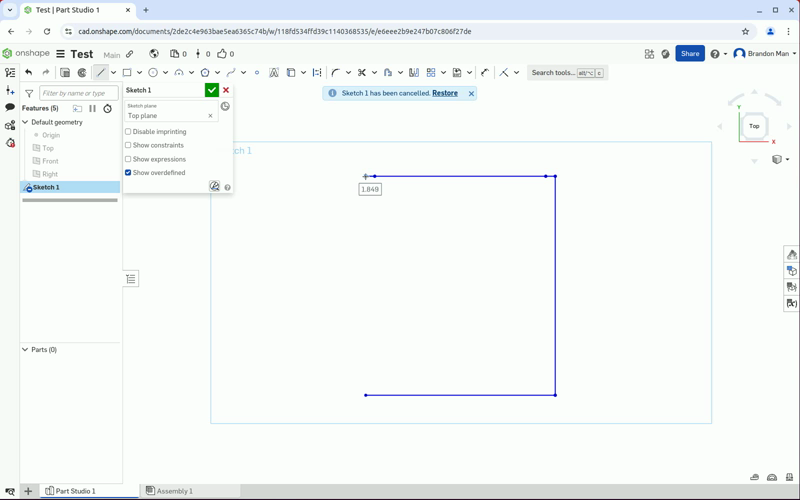
mouse_move(365, 395)
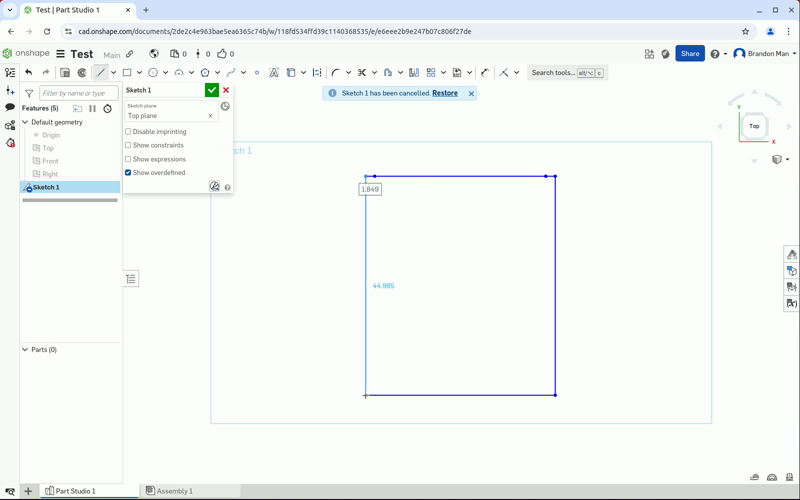
key_up(shift)
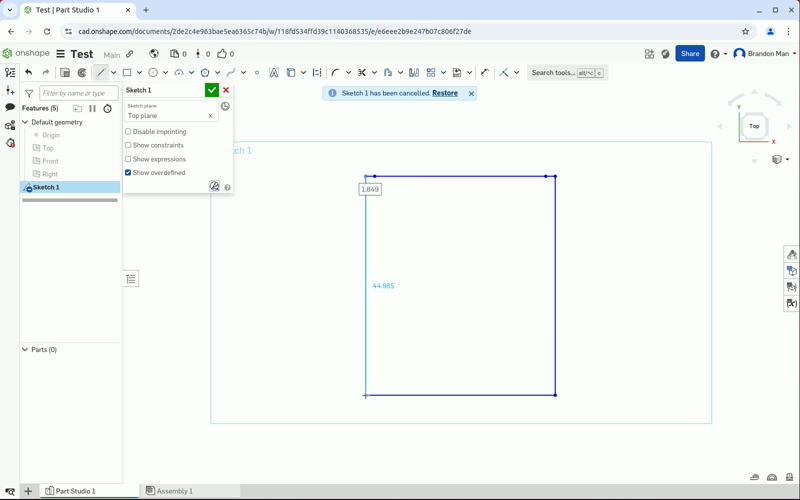
click(365, 395)
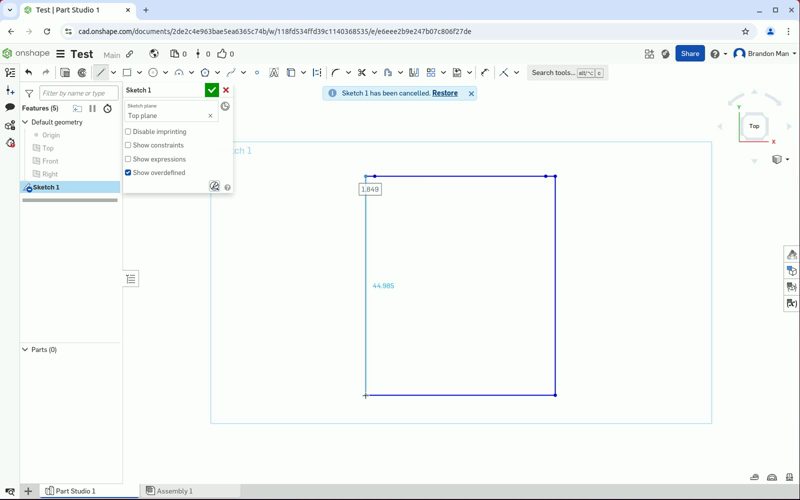
key(esc)
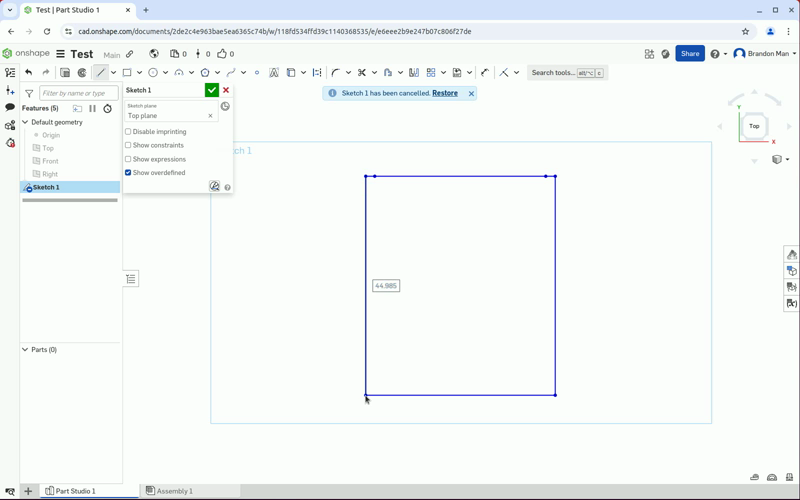
key(l)
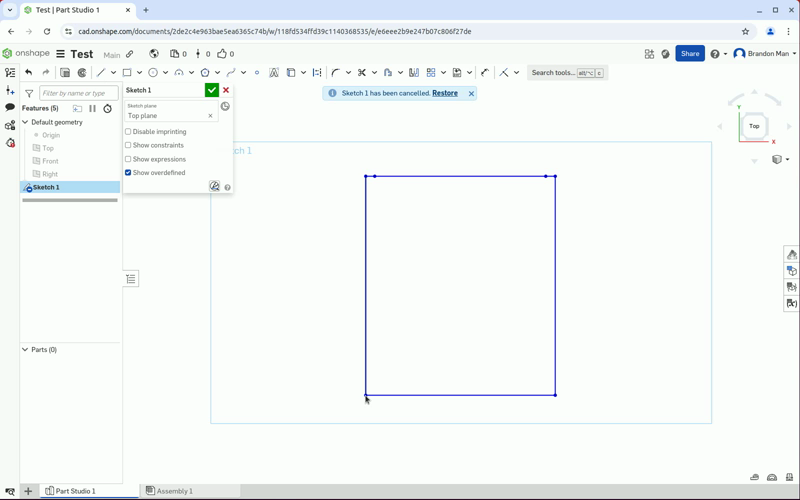
key_down(shift)
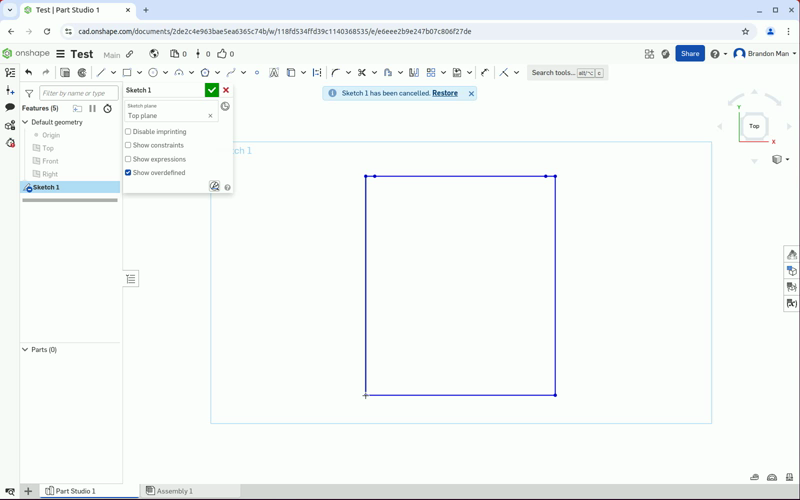
mouse_move(374, 390)
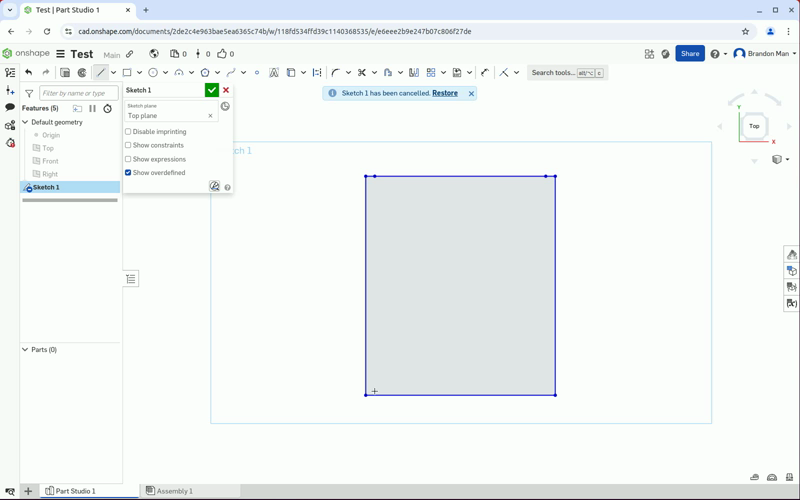
click(374, 390)
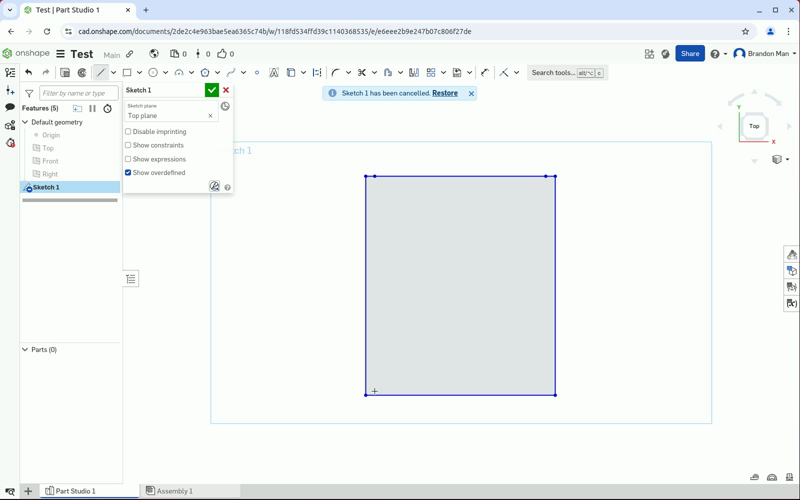
key_up(shift)
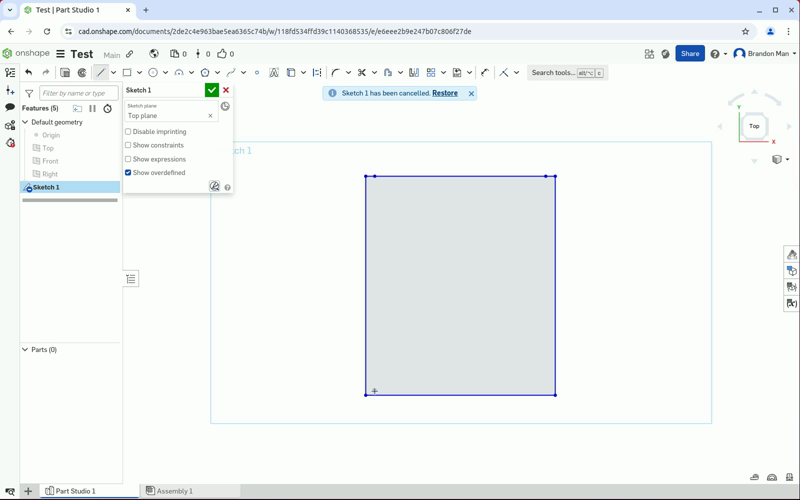
key_down(shift)
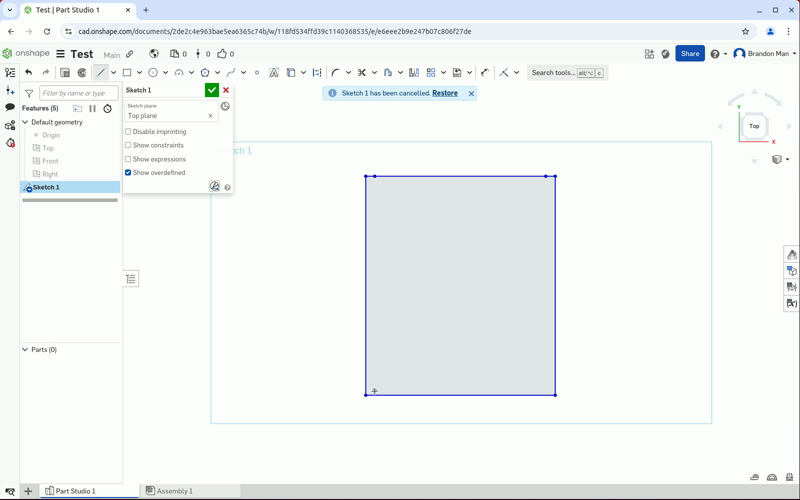
mouse_move(545, 390)
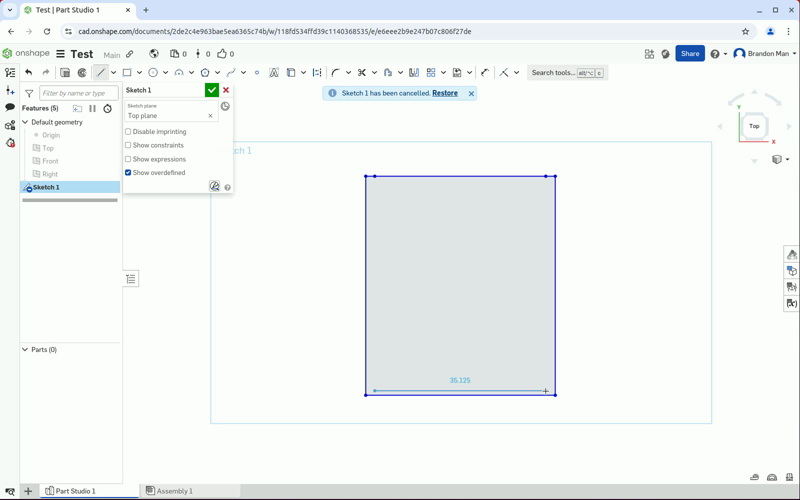
click(545, 390)
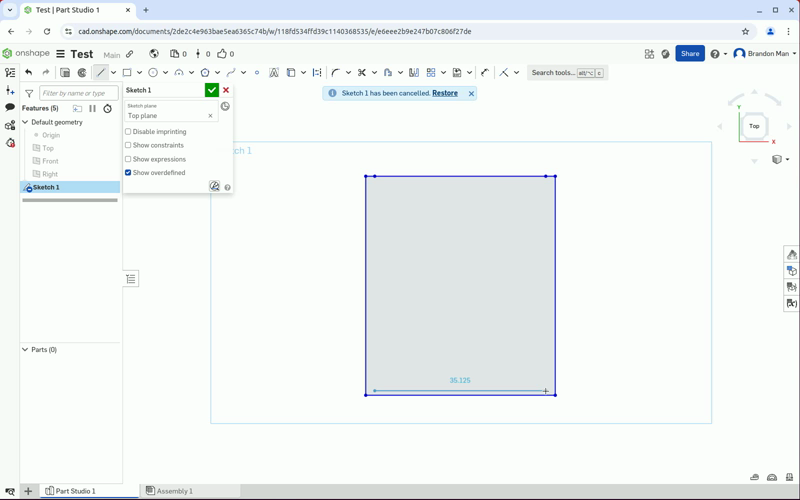
key_up(shift)
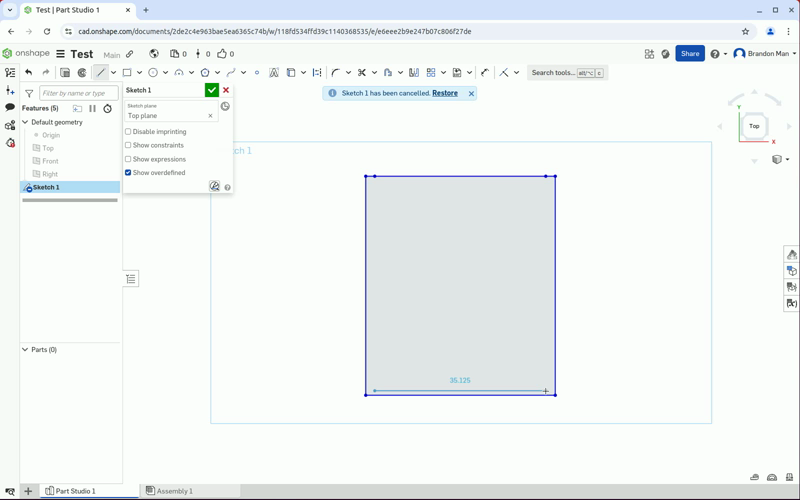
key_down(shift)
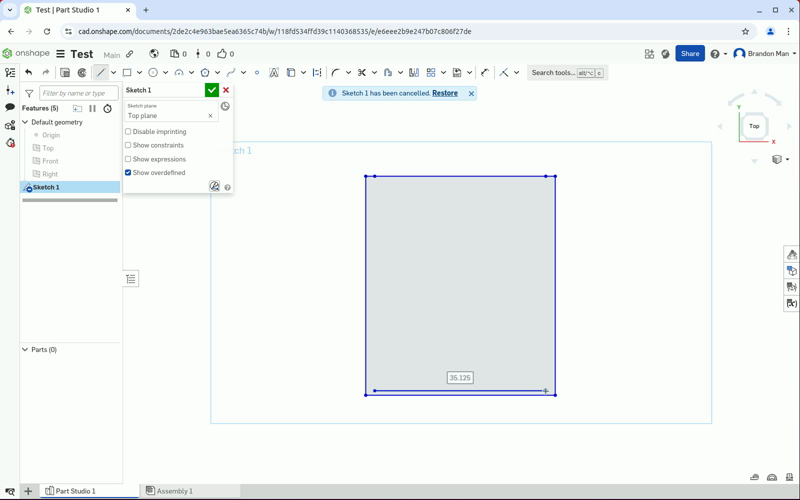
mouse_move(545, 178)
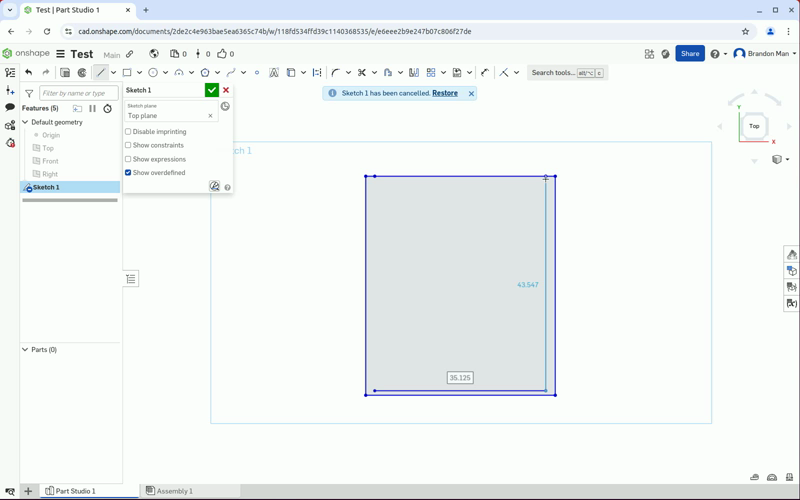
scroll(6)
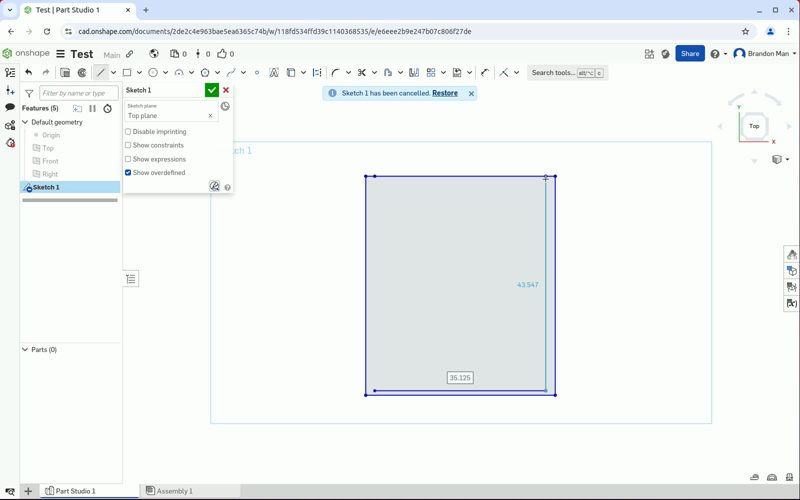
scroll(6)
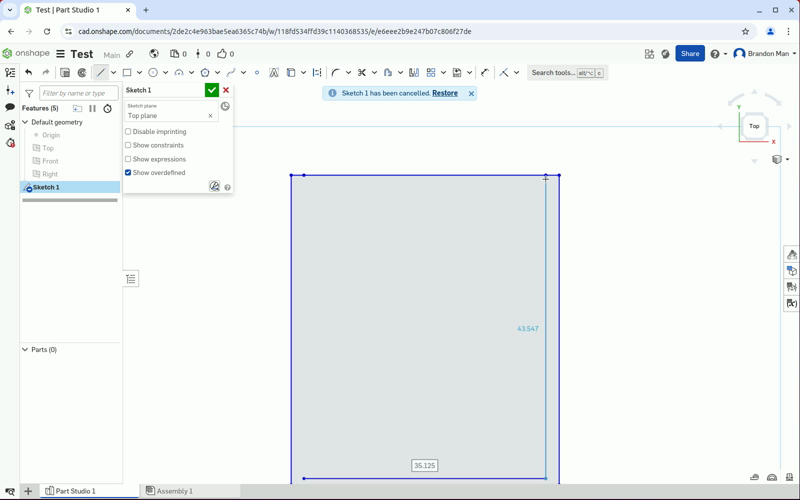
scroll(6)
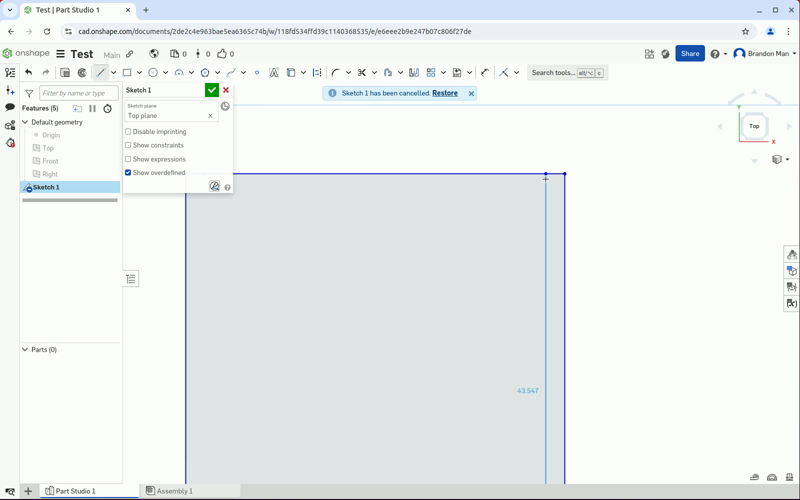
scroll(6)
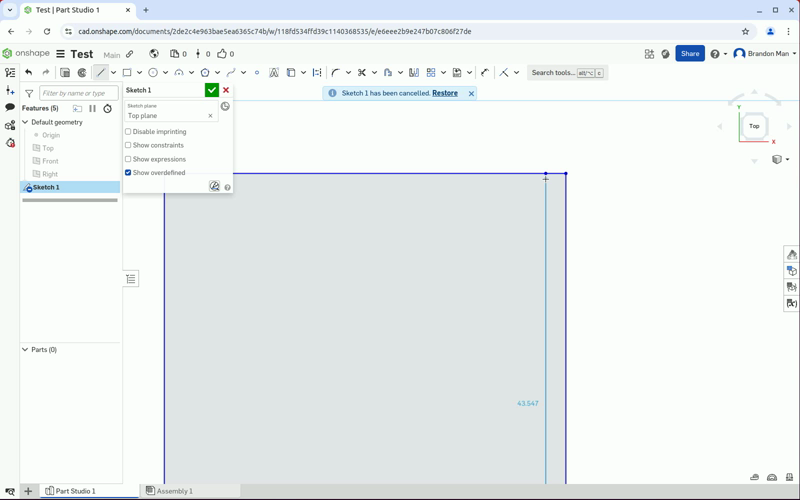
scroll(6)
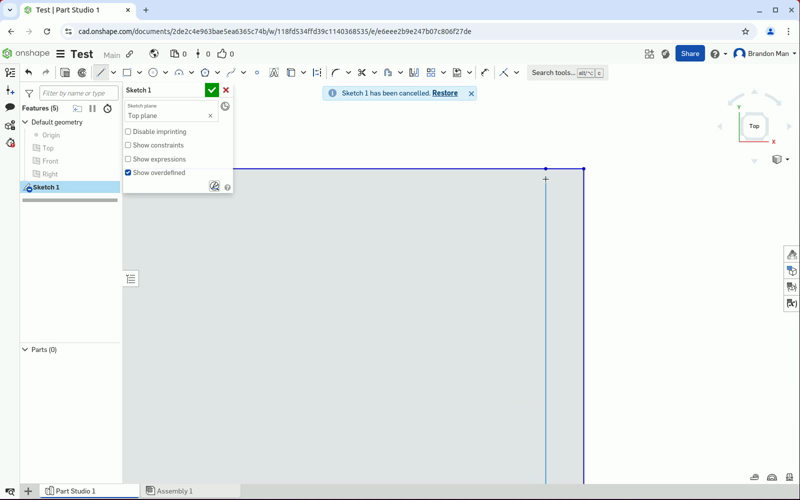
scroll(6)
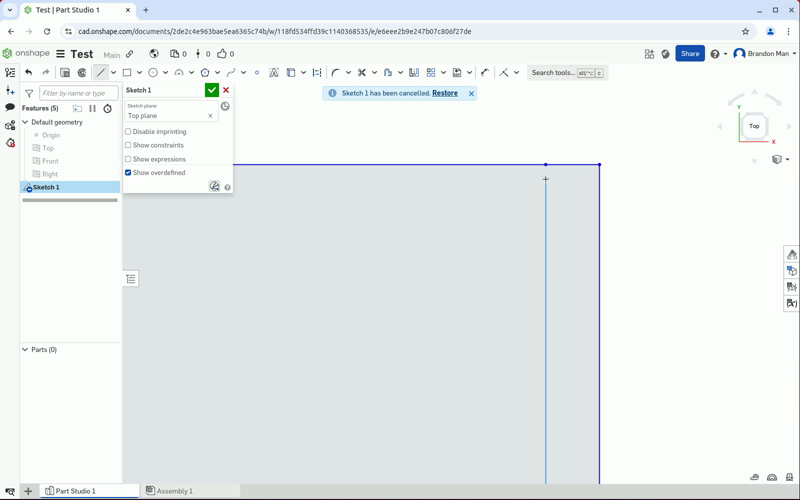
scroll(6)
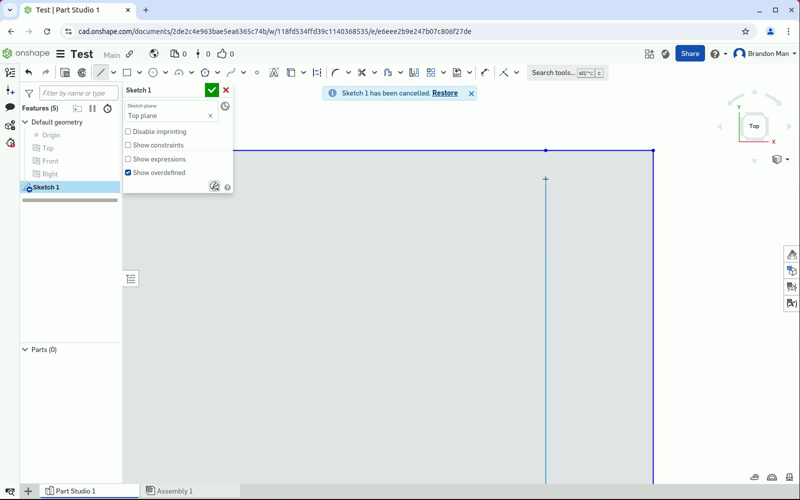
click(545, 178)
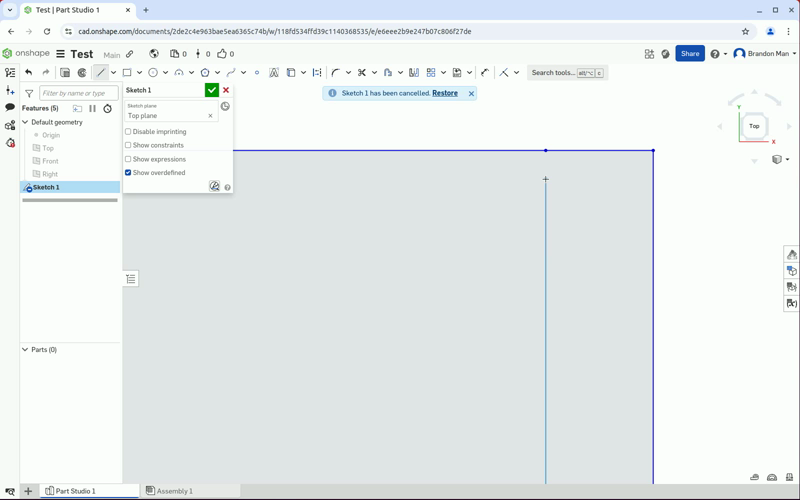
scroll(-6)
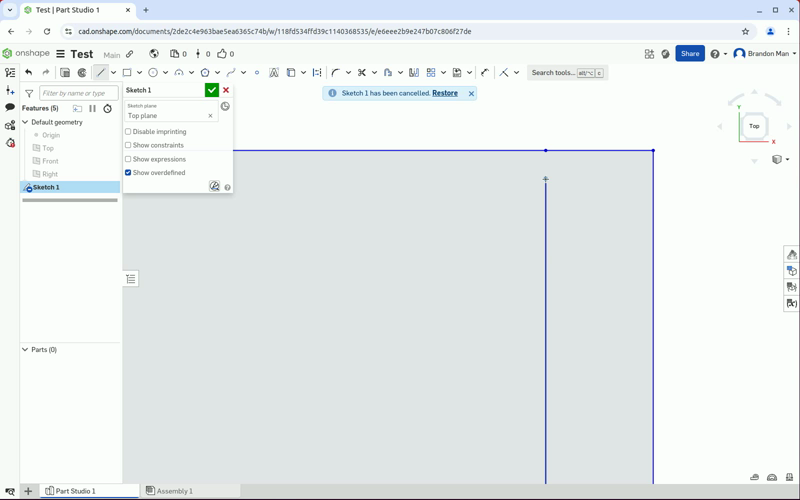
scroll(-6)
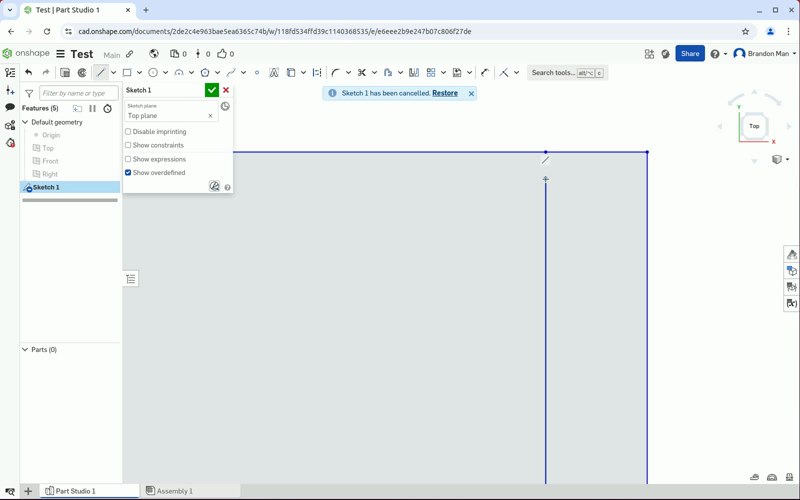
scroll(-6)
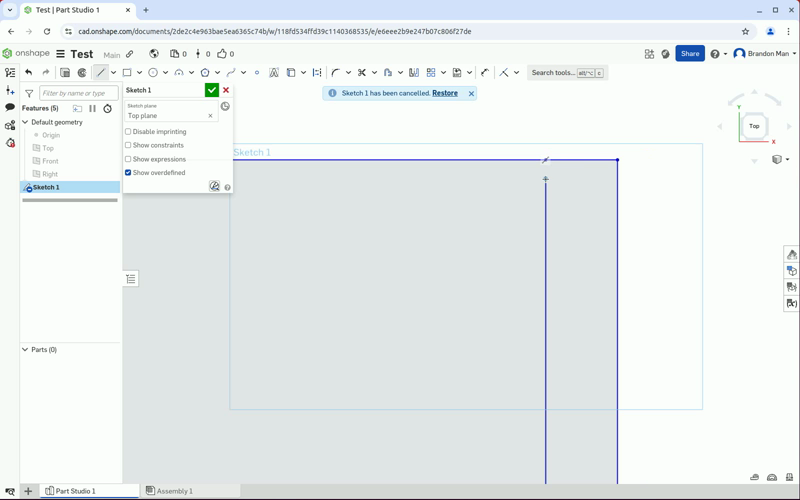
scroll(-6)
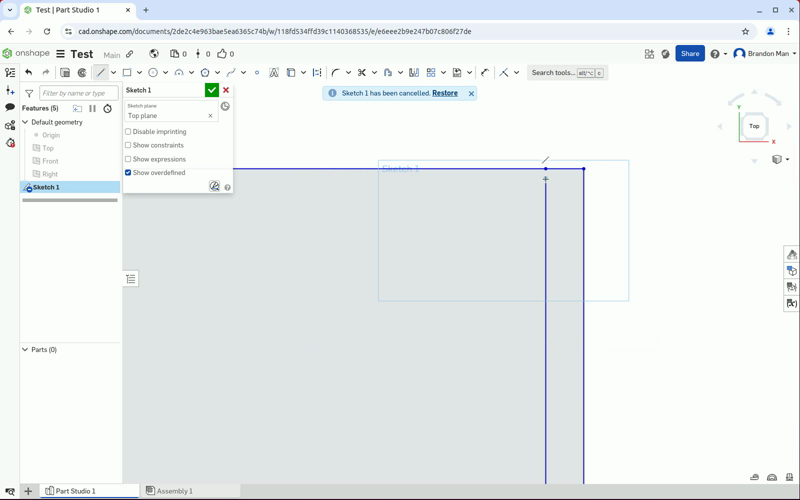
scroll(-6)
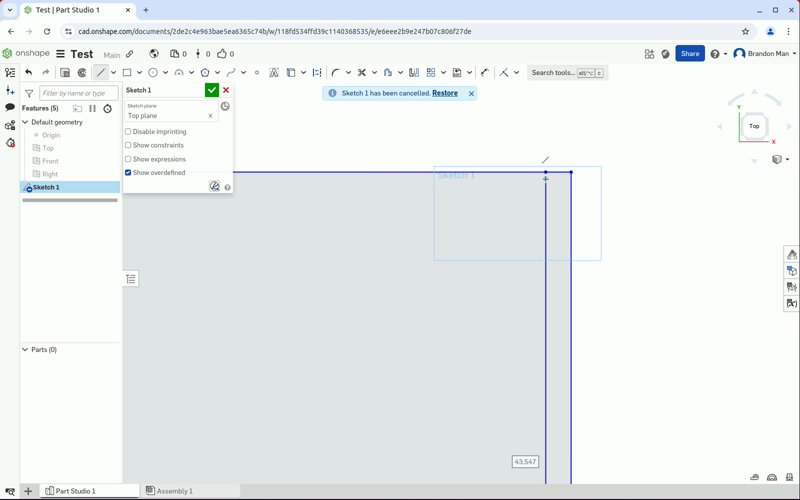
scroll(-6)
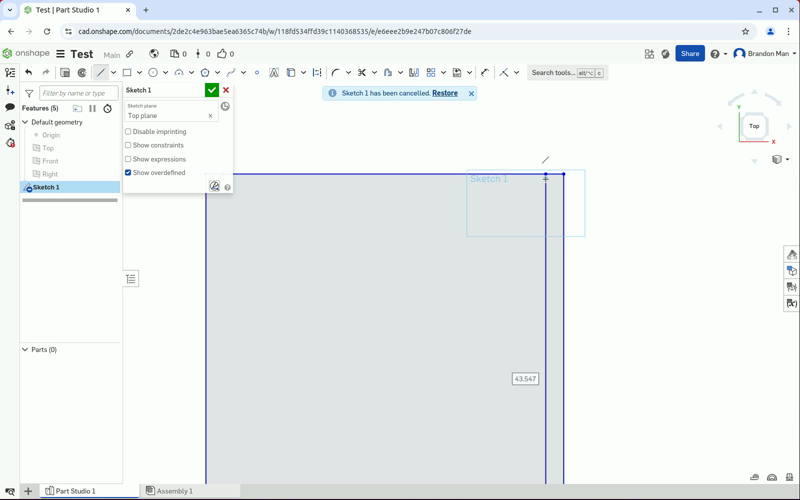
scroll(-6)
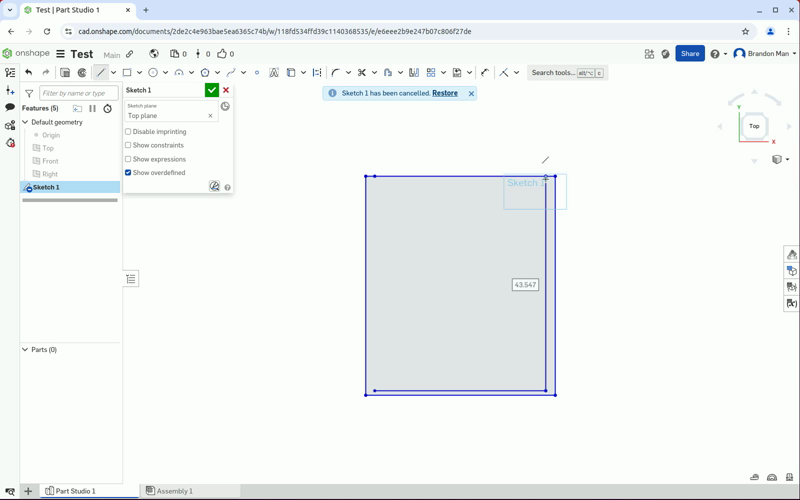
key_up(shift)
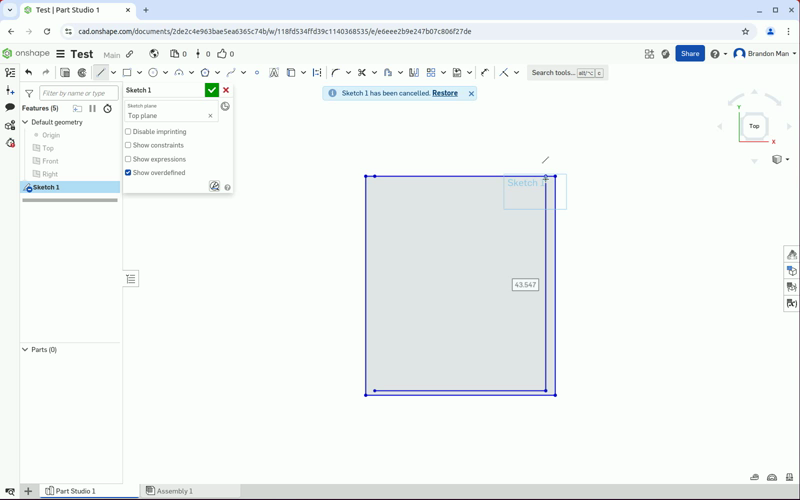
key_down(shift)
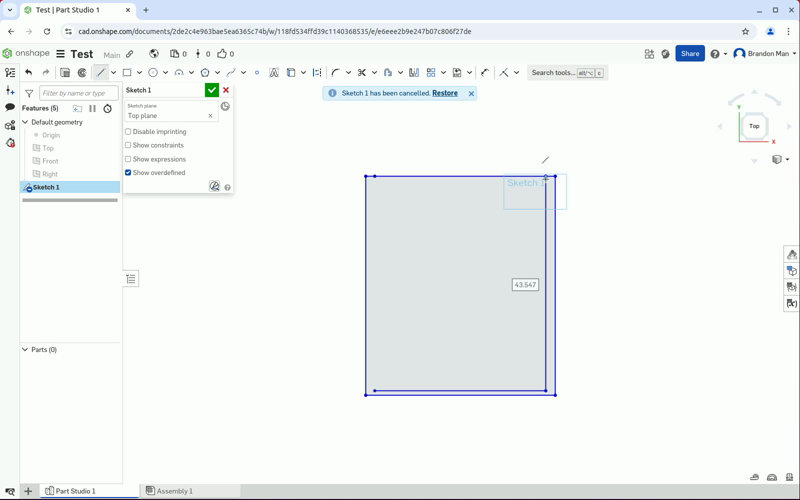
mouse_move(374, 178)
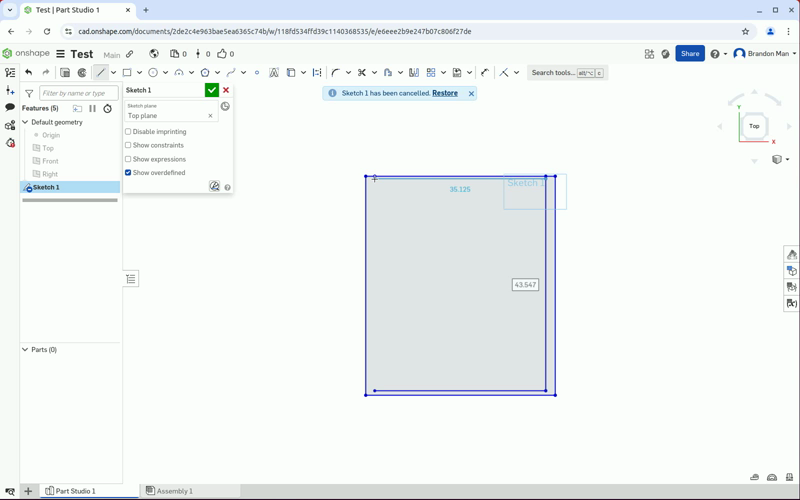
scroll(6)
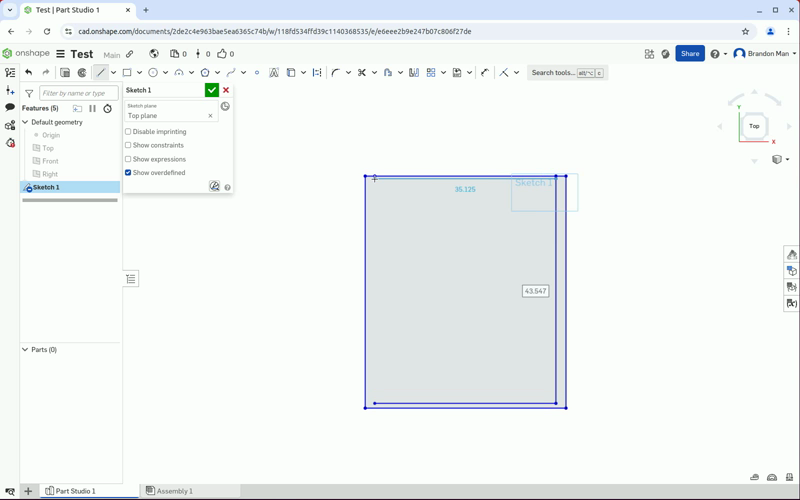
scroll(6)
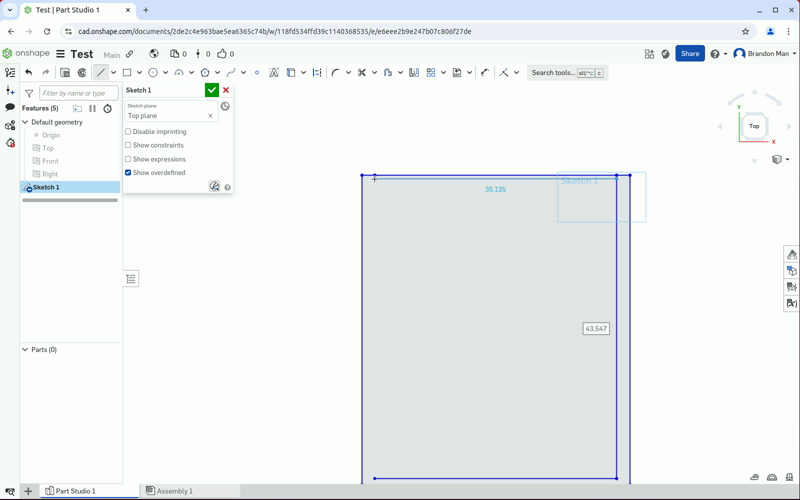
scroll(6)
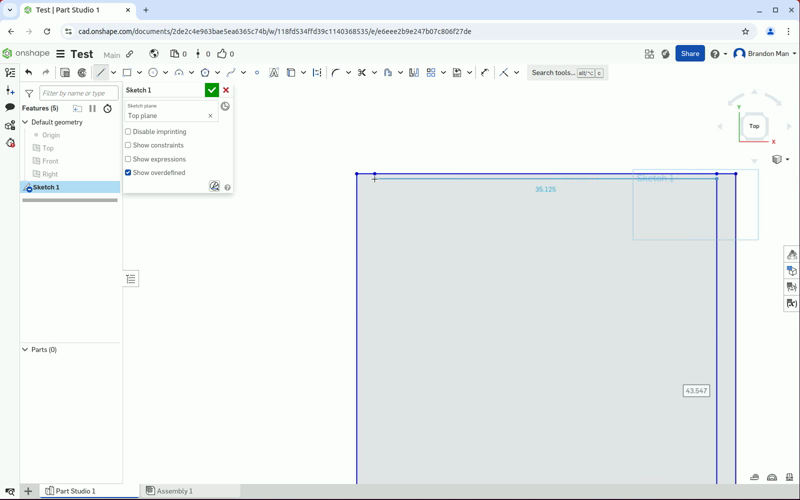
scroll(6)
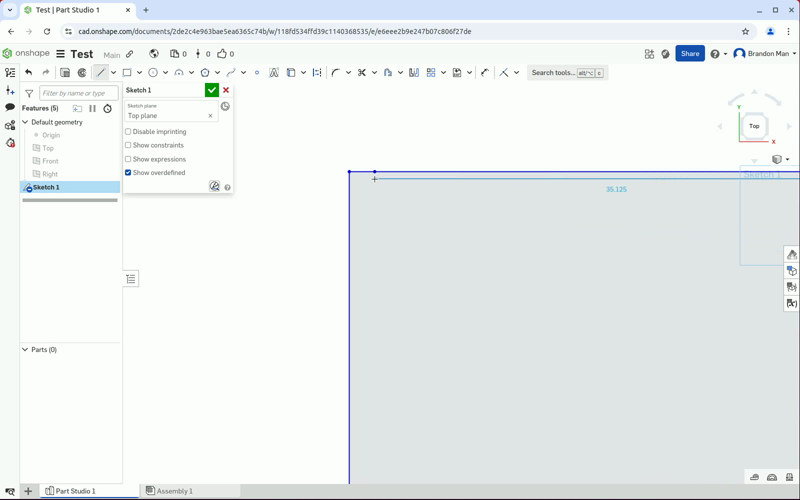
scroll(6)
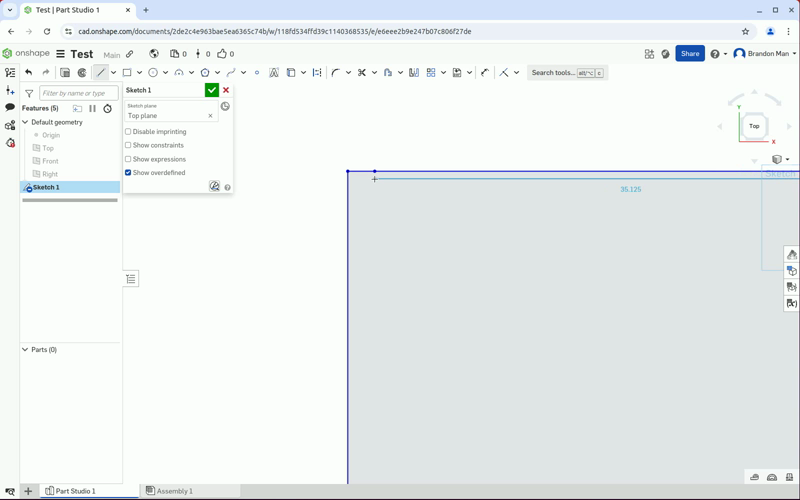
scroll(6)
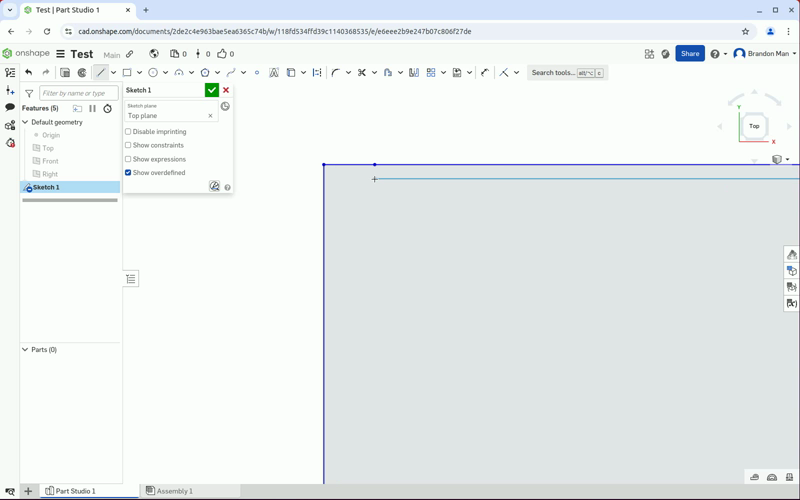
scroll(6)
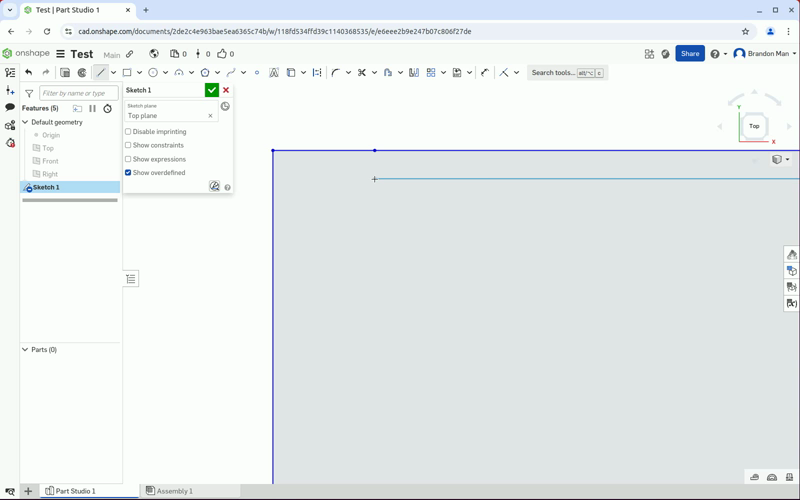
click(374, 178)
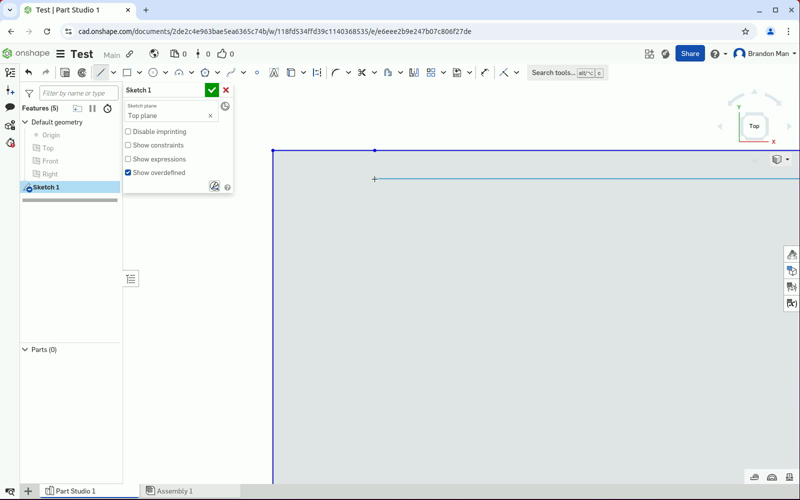
scroll(-6)
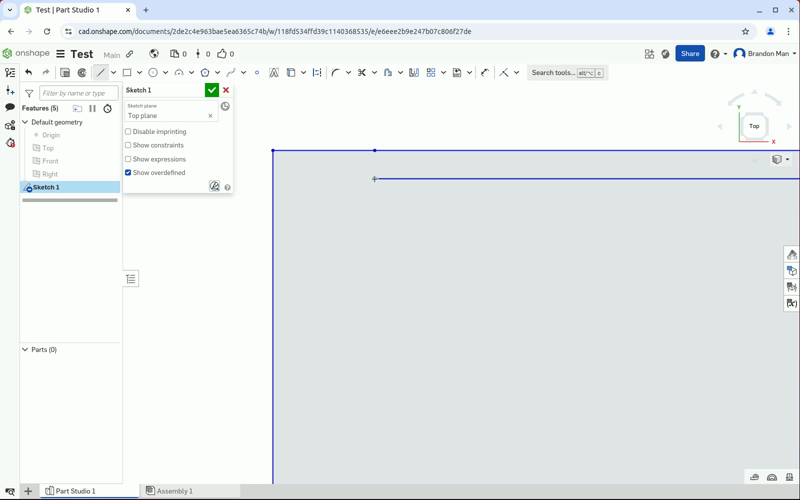
scroll(-6)
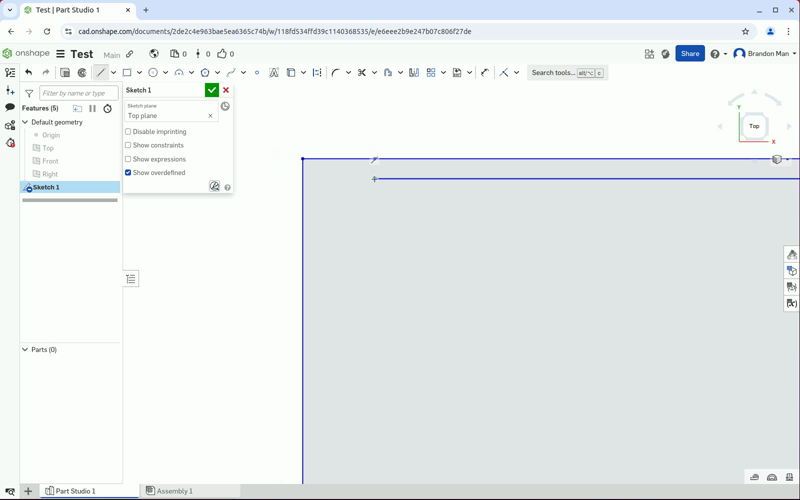
scroll(-6)
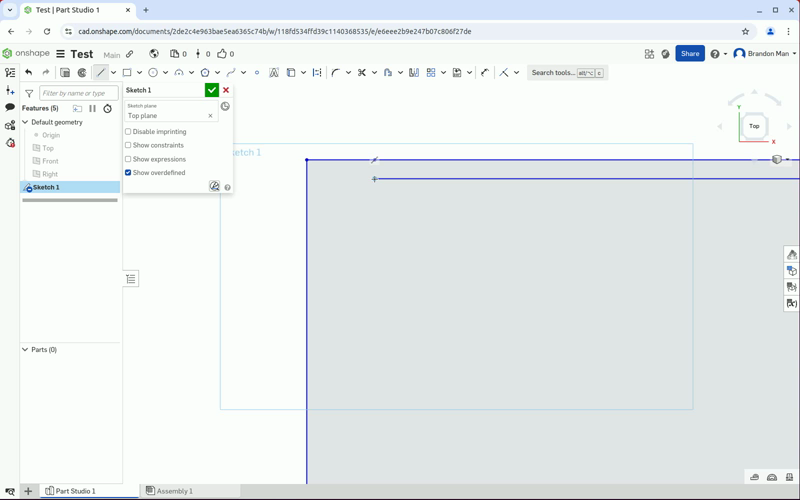
scroll(-6)
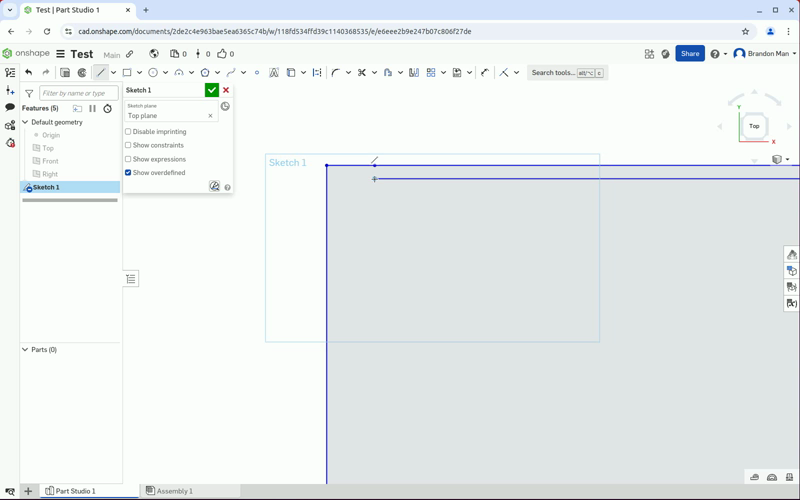
scroll(-6)
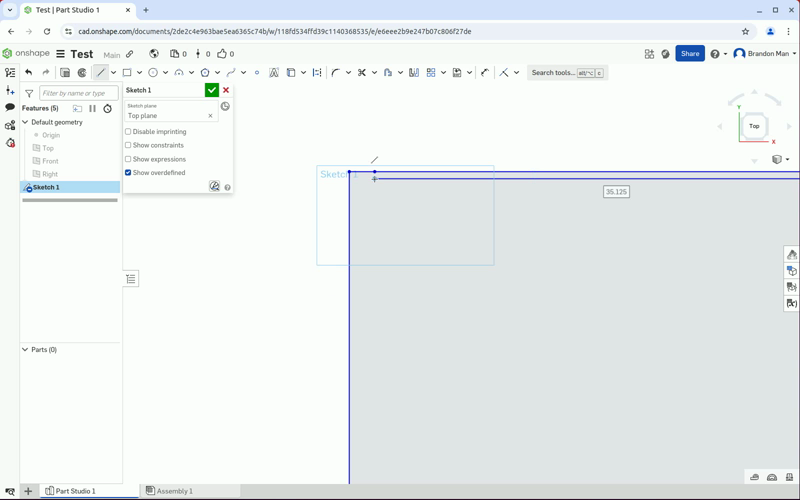
scroll(-6)
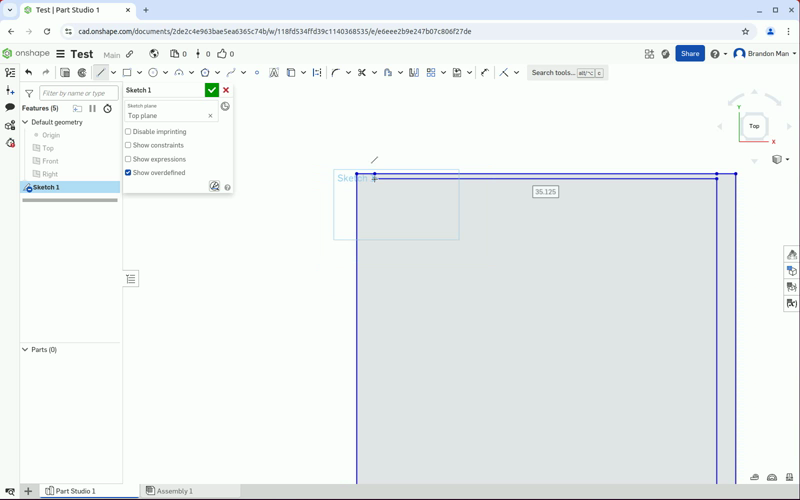
scroll(-6)
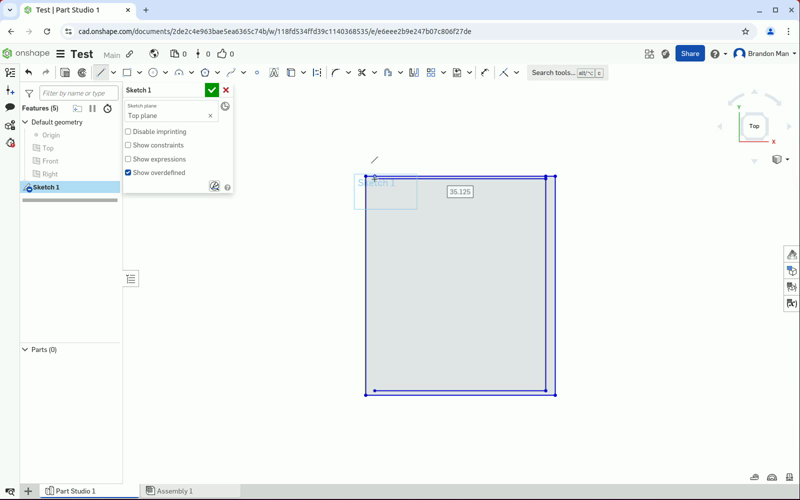
key_up(shift)
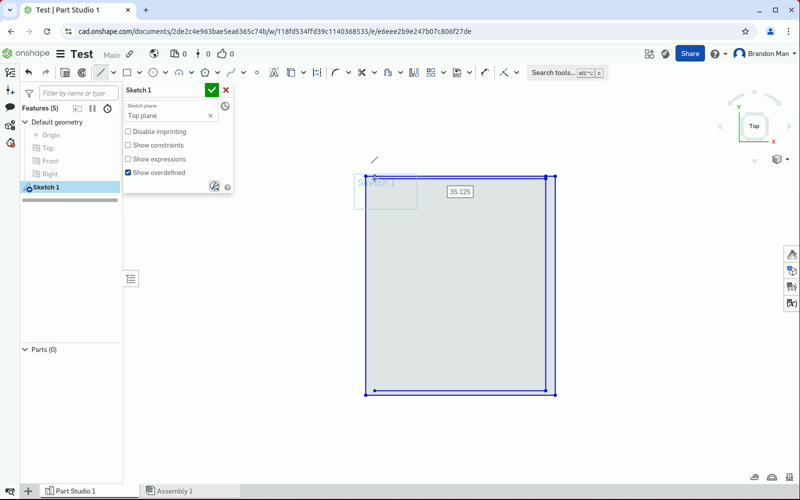
key_down(shift)
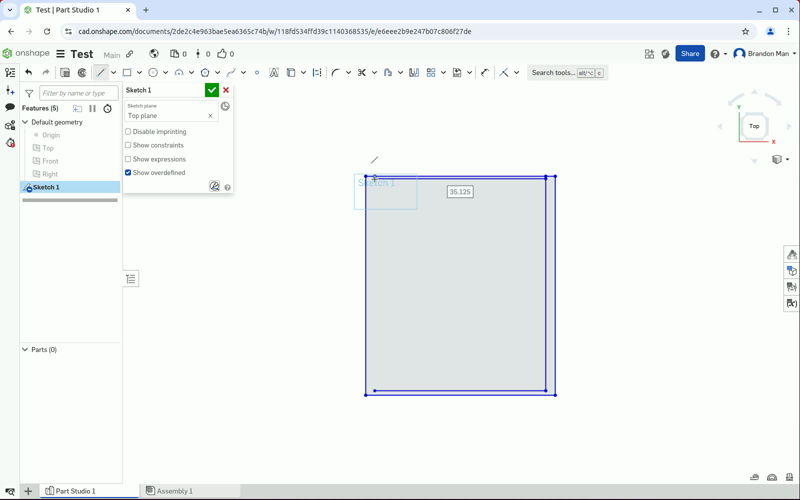
mouse_move(374, 390)
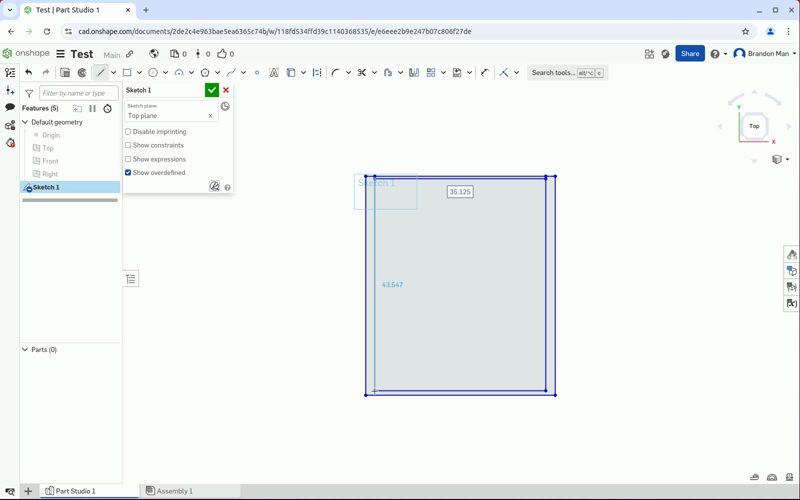
key_up(shift)
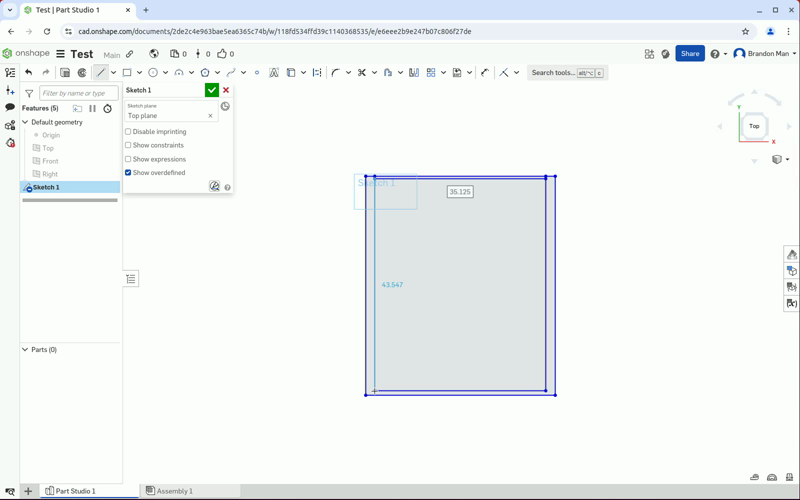
click(374, 390)
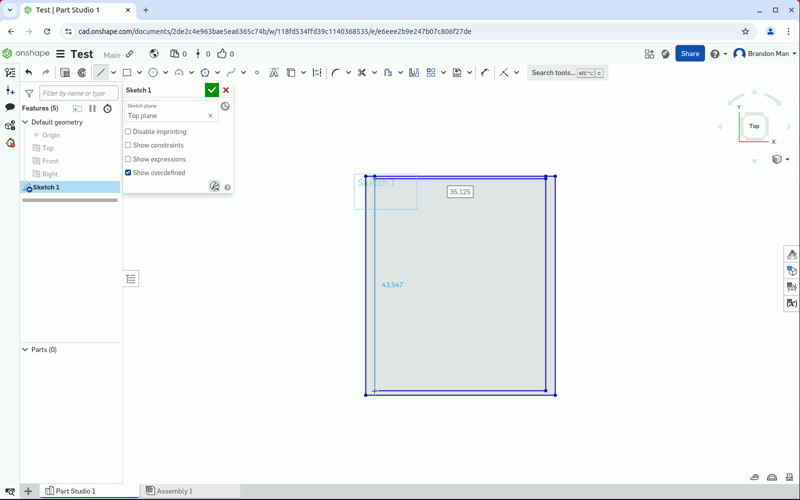
key(esc)
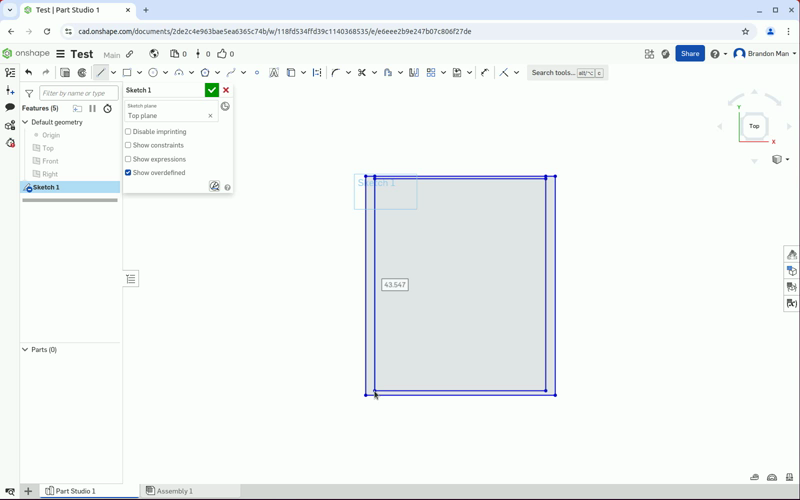
mouse_move(551, 224)
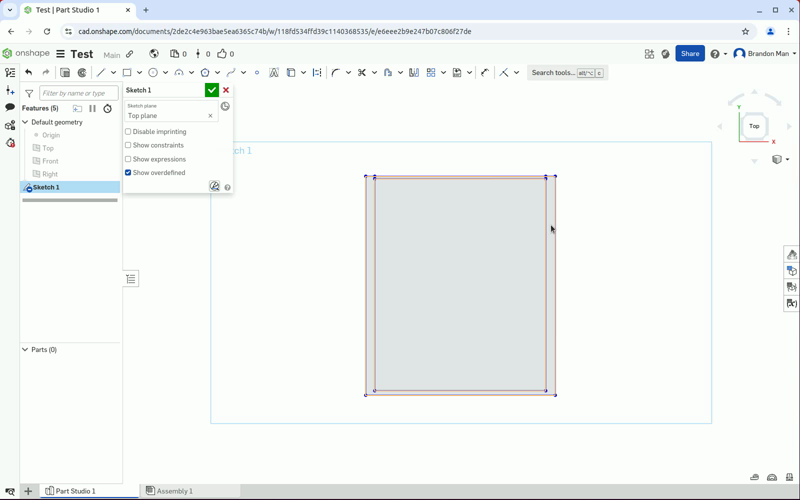
click(551, 224)
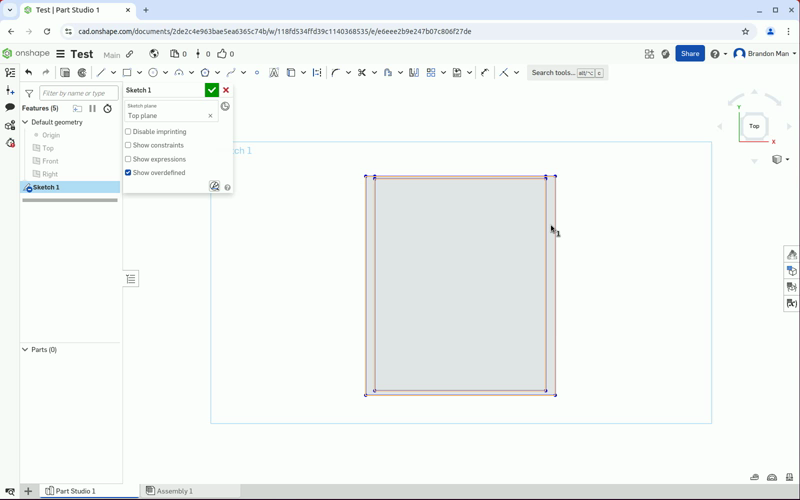
mouse_move(73, 352)
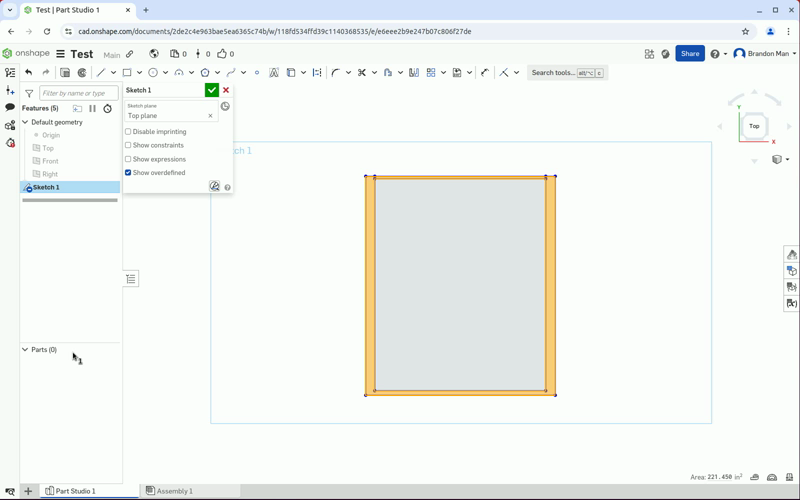
key(shift+y)
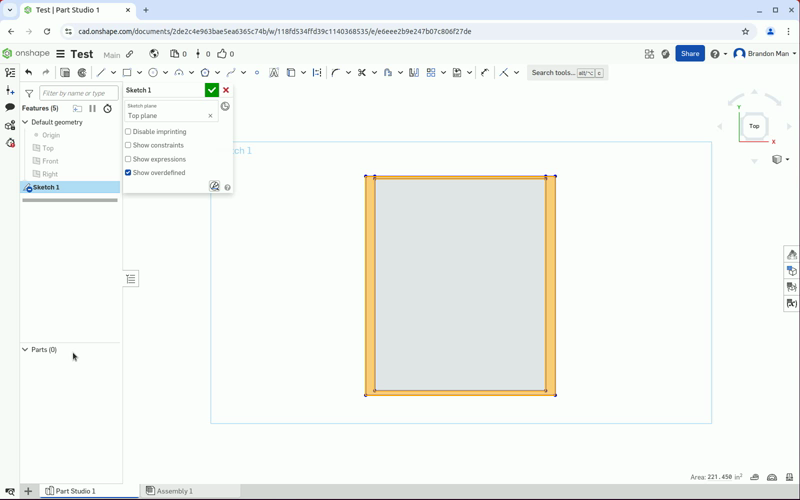
key(shift+e)
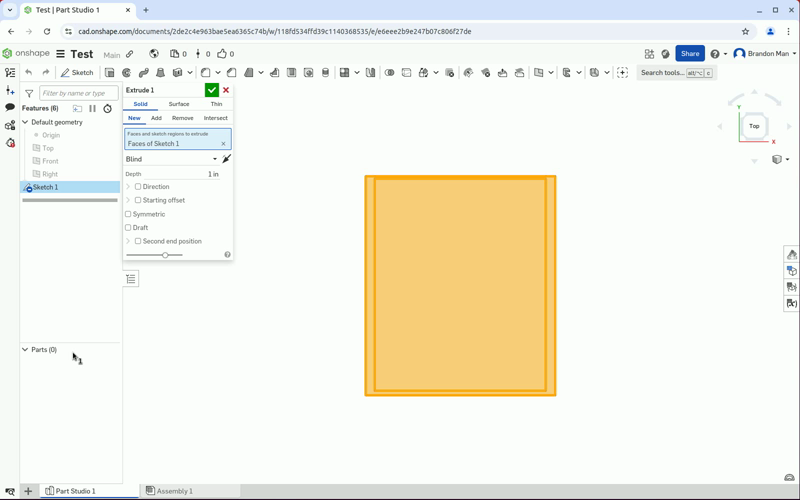
mouse_move(143, 106)
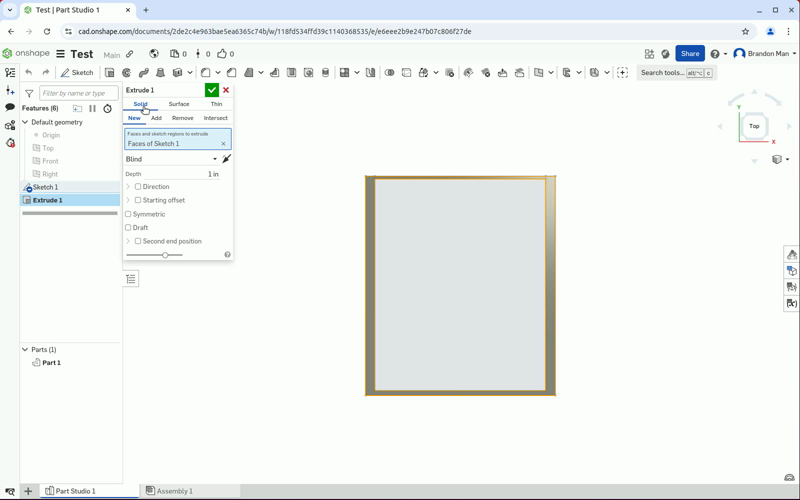
click(143, 106)
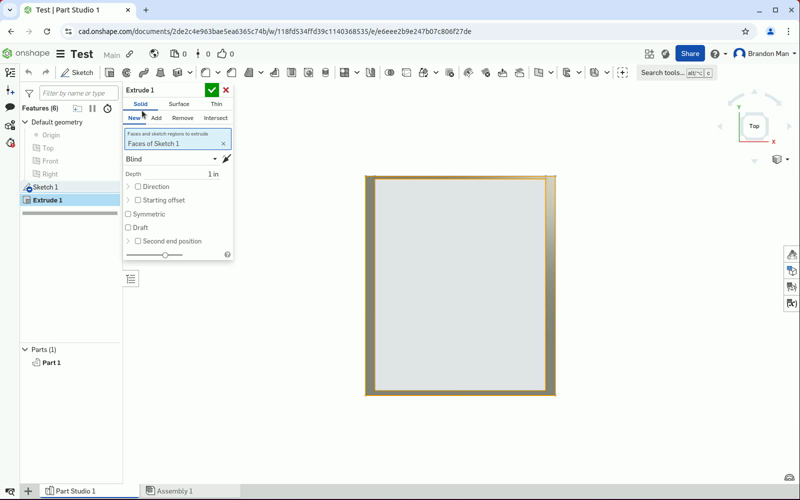
mouse_move(137, 120)
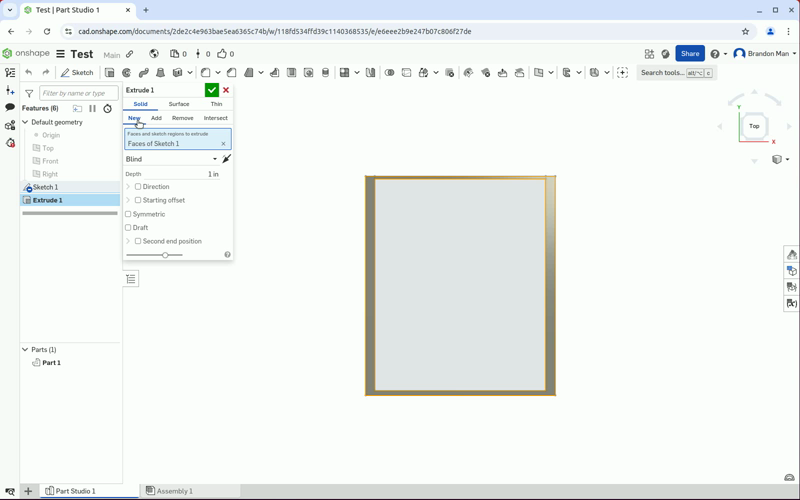
click(137, 120)
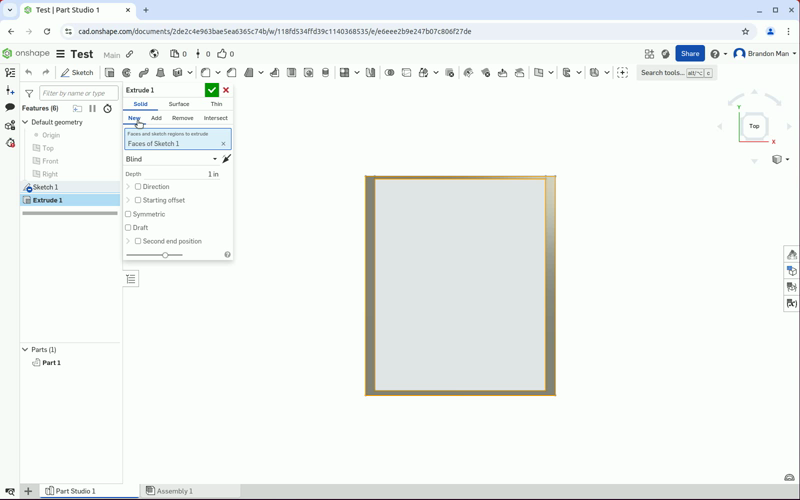
key(tab, 4)
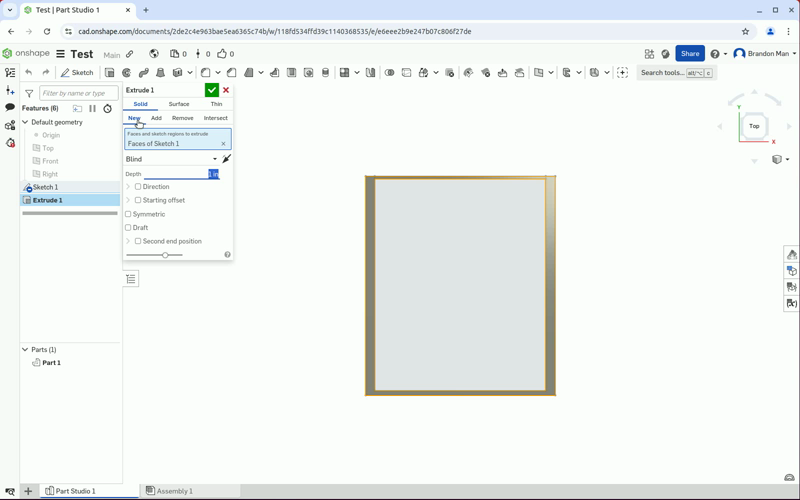
text(8.425)
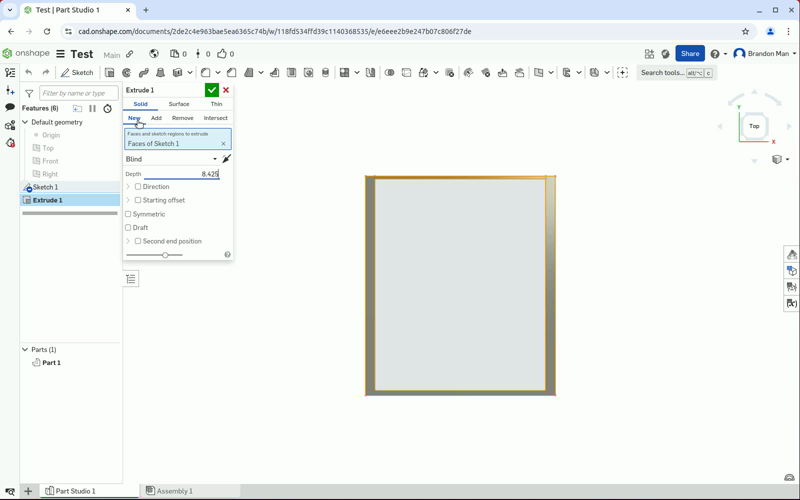
key(enter)
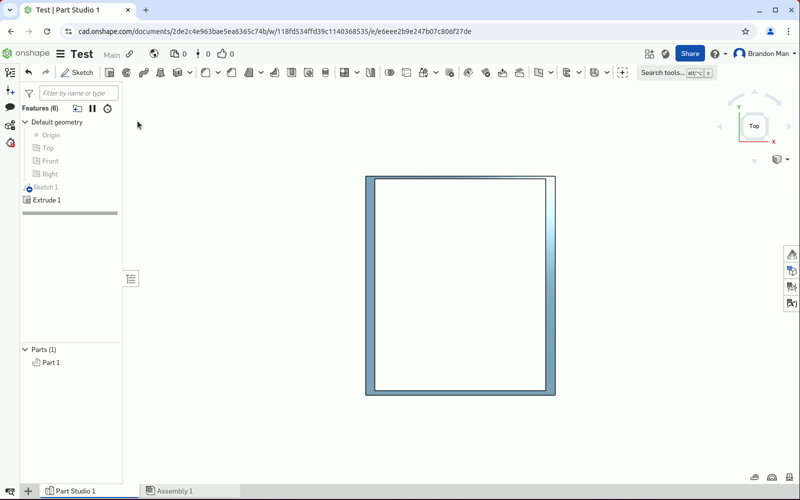
key(shift+h)
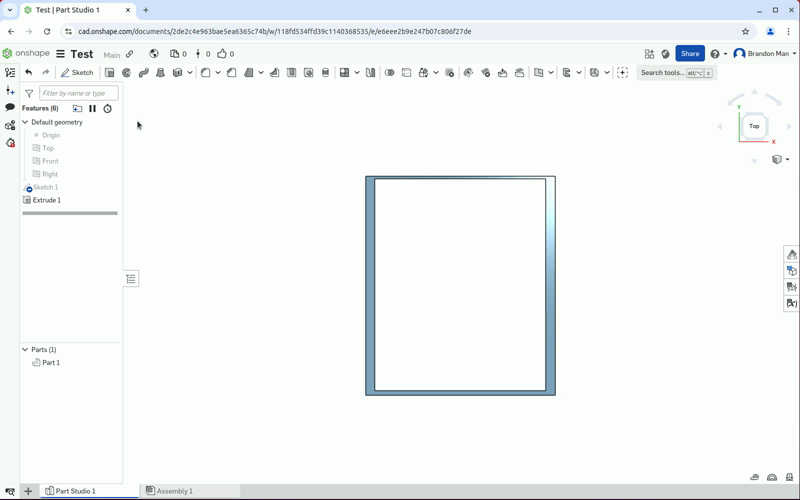
key(shift+h)
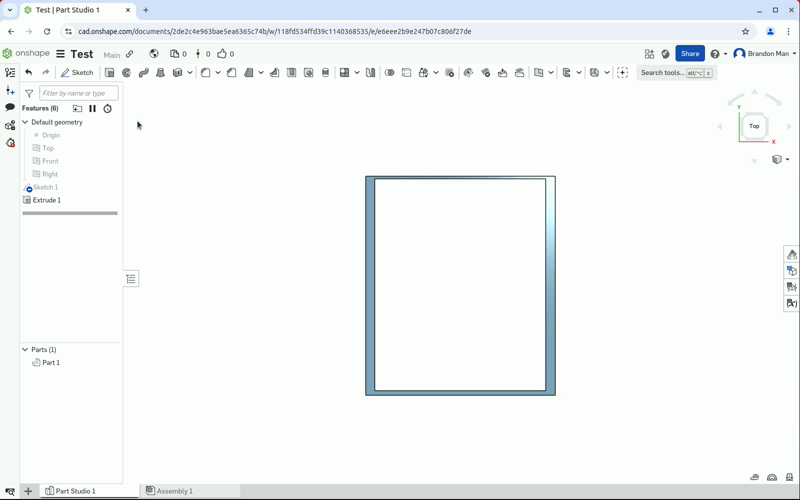
mouse_move(73, 189)
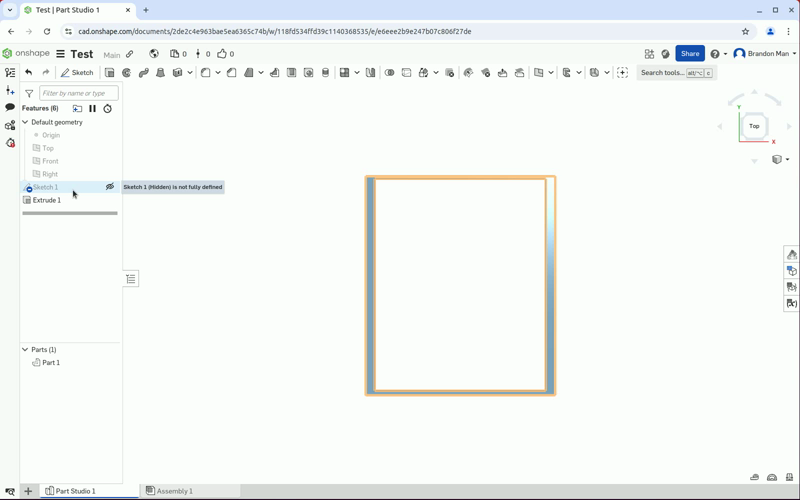
click(73, 189)
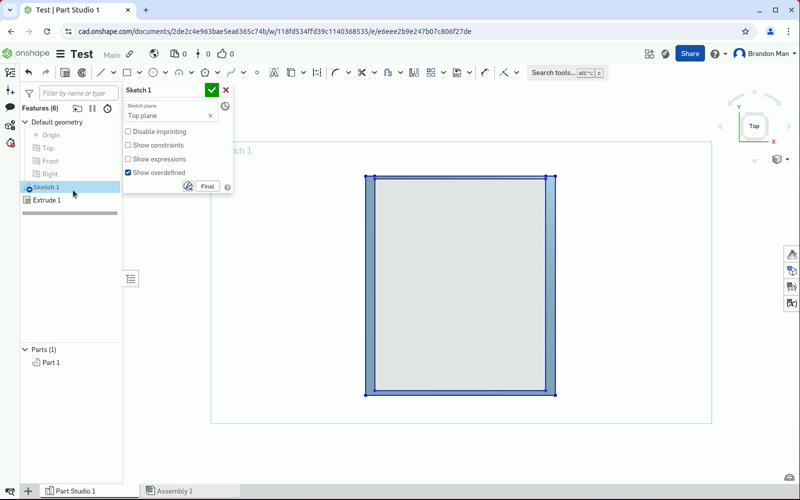
mouse_move(229, 92)
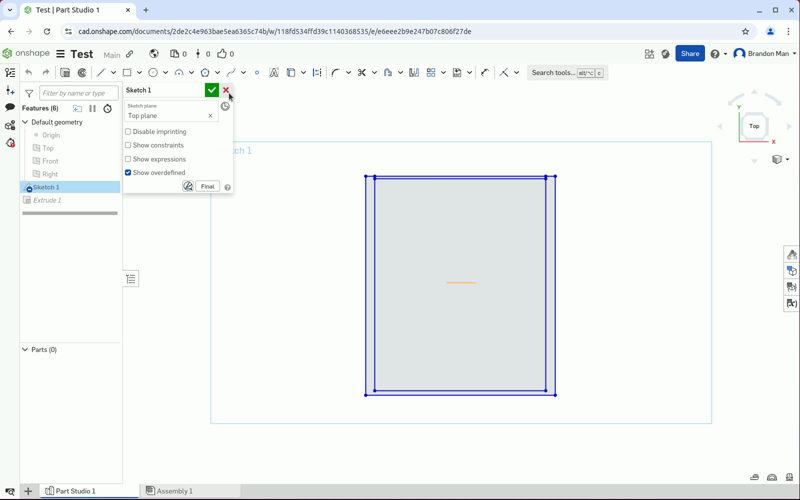
click(229, 92)
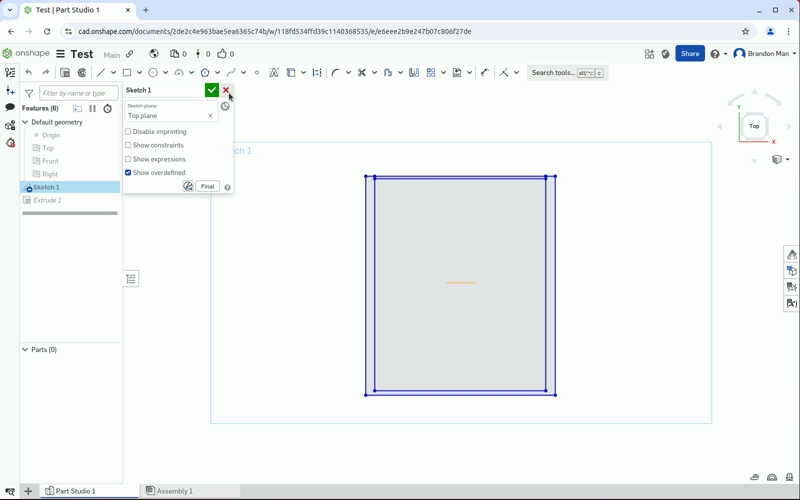
key(shift+s)
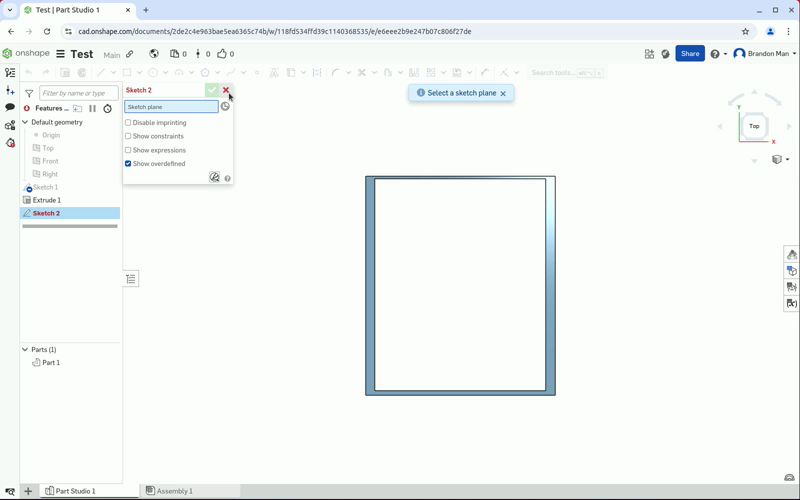
mouse_move(73, 150)
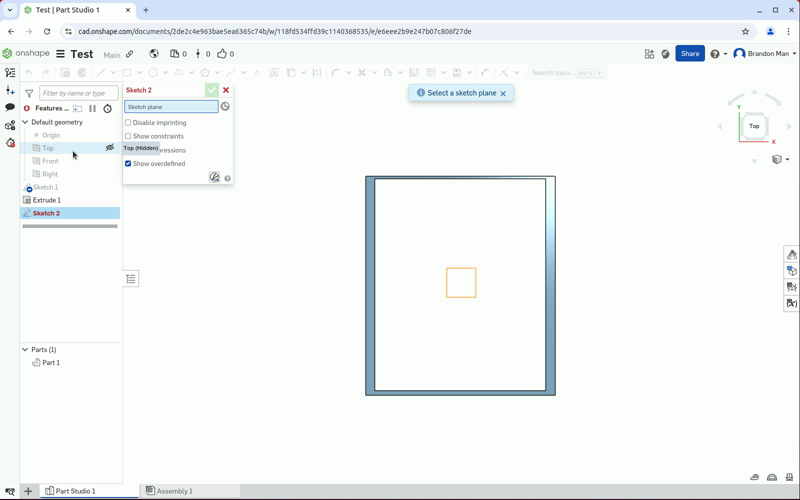
click(73, 150)
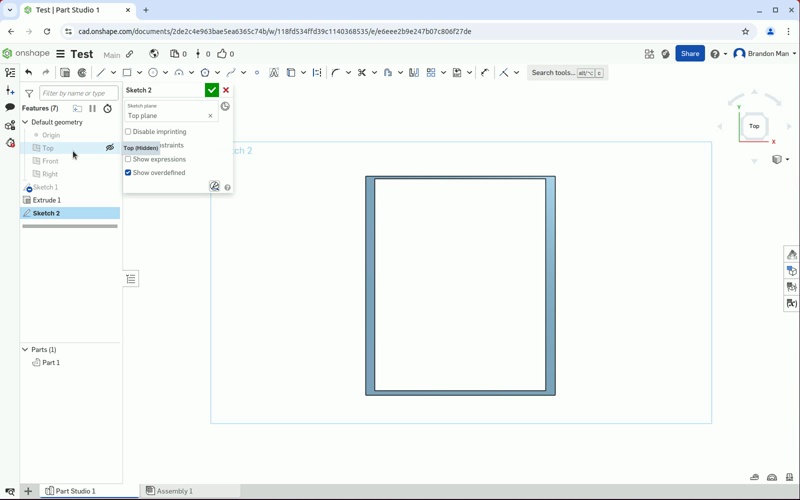
mouse_move(73, 352)
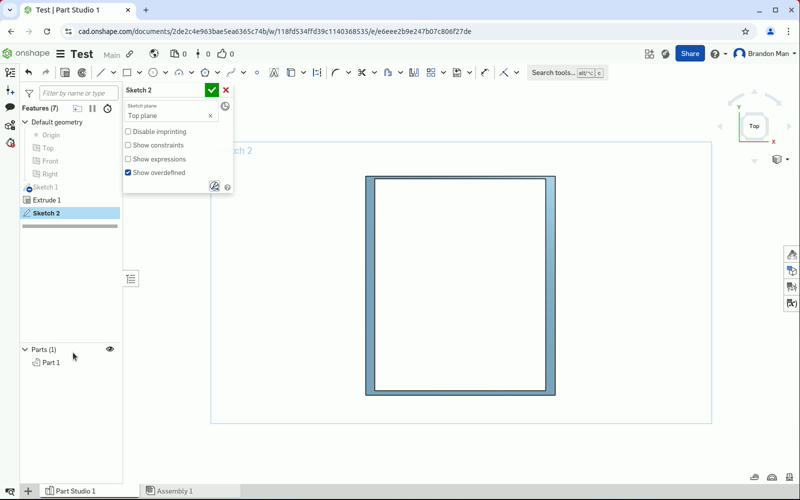
key(y)
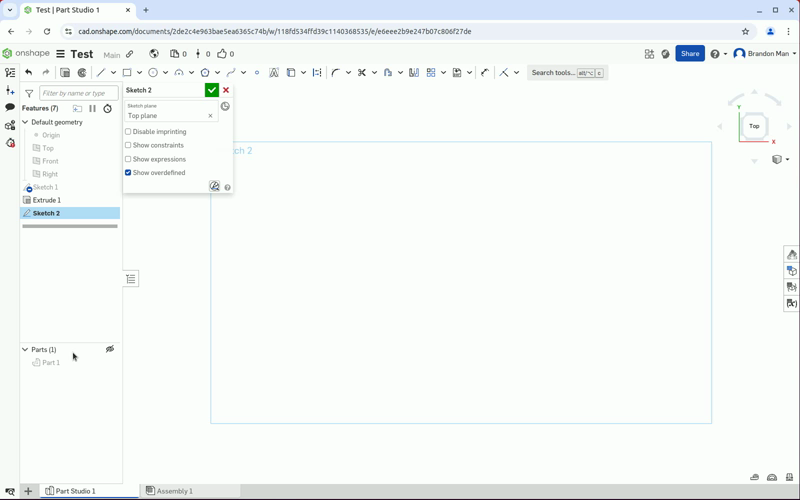
key(l)
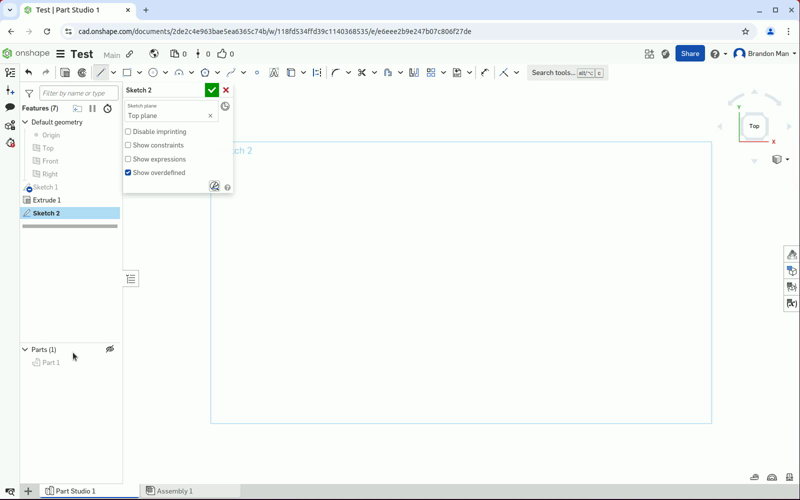
key_down(shift)
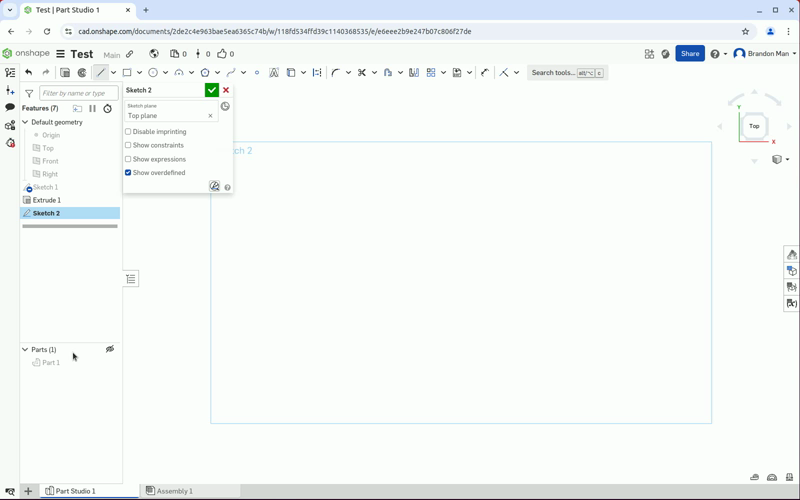
mouse_move(365, 175)
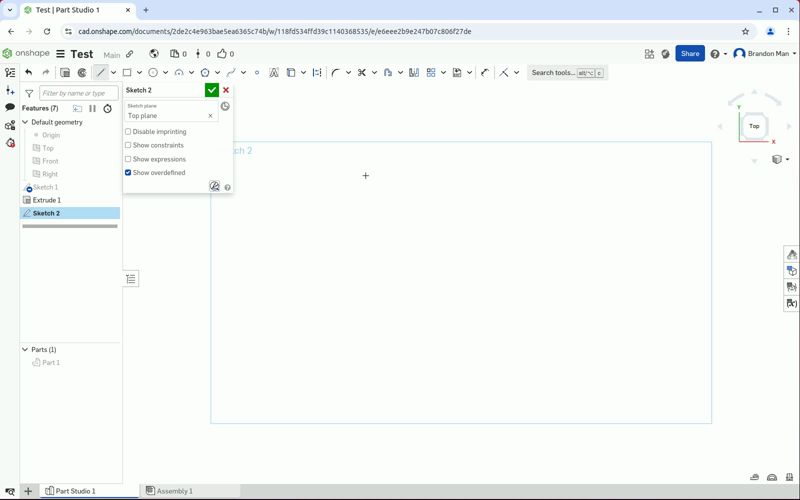
click(365, 175)
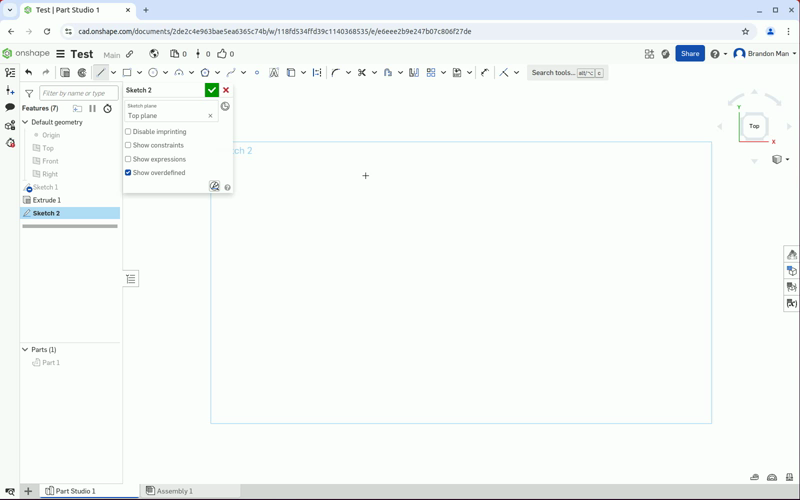
key_up(shift)
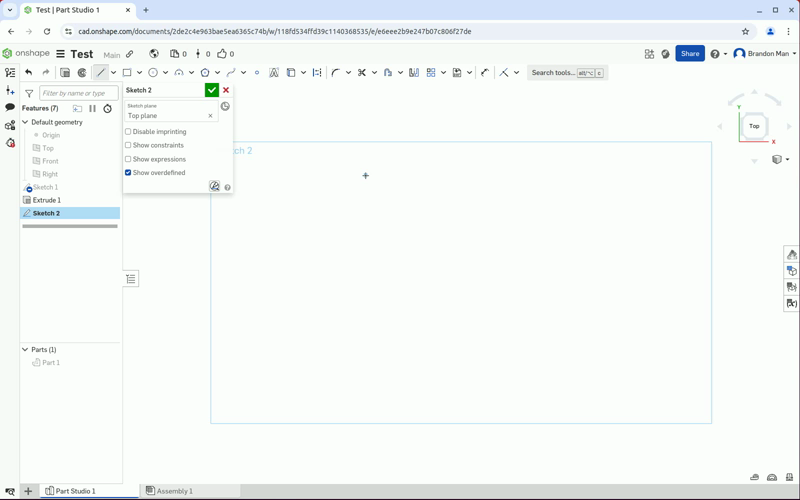
key_down(shift)
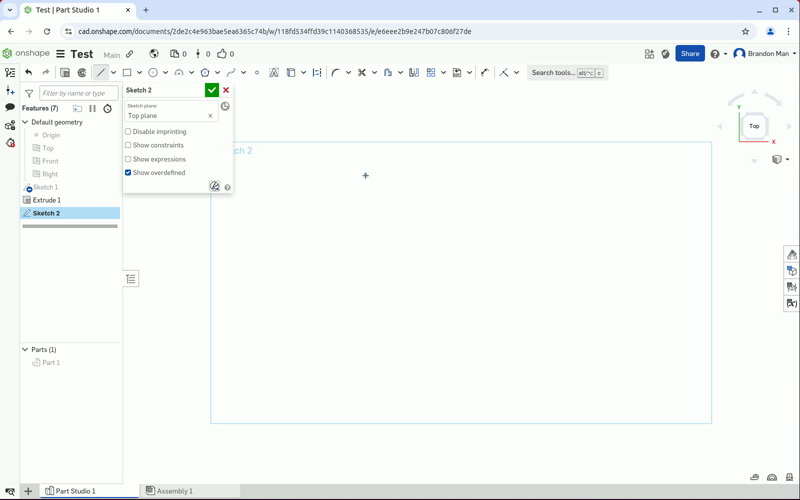
mouse_move(395, 175)
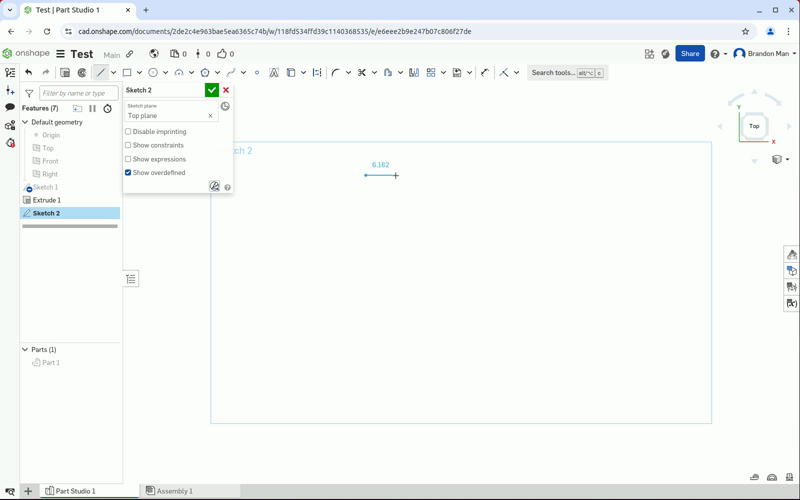
mouse_move(373, 175)
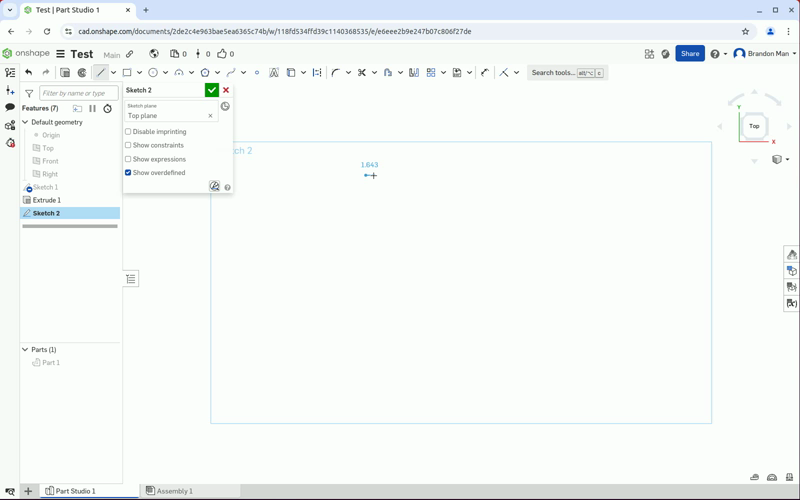
click(373, 175)
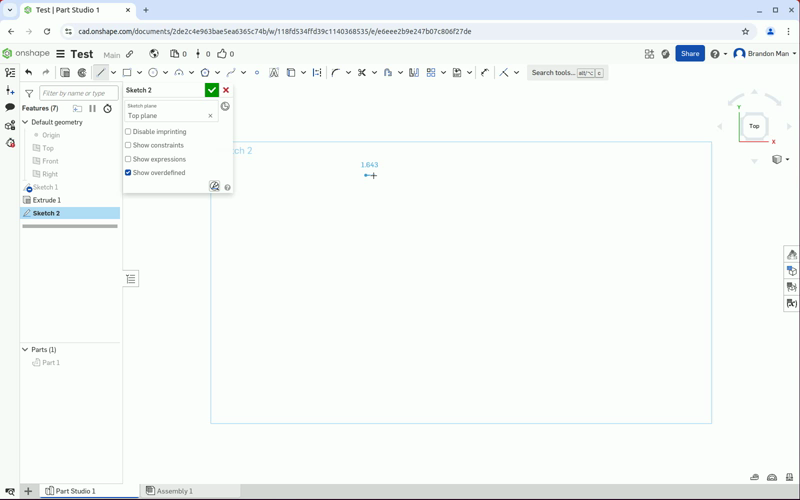
key_up(shift)
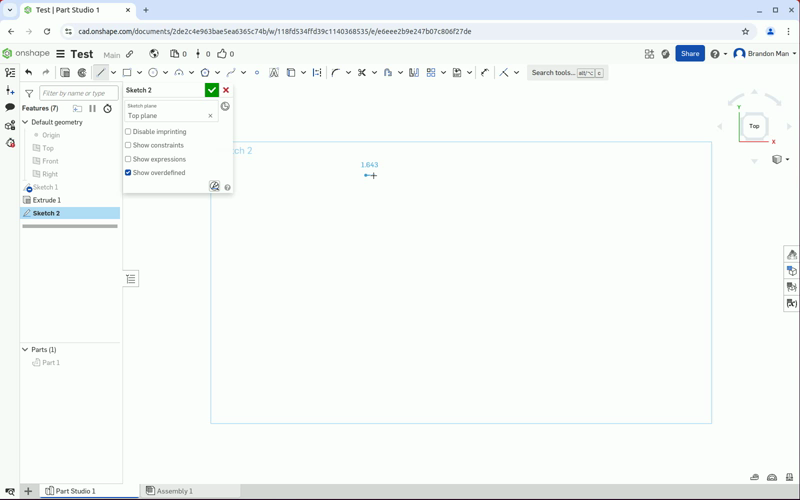
key_down(shift)
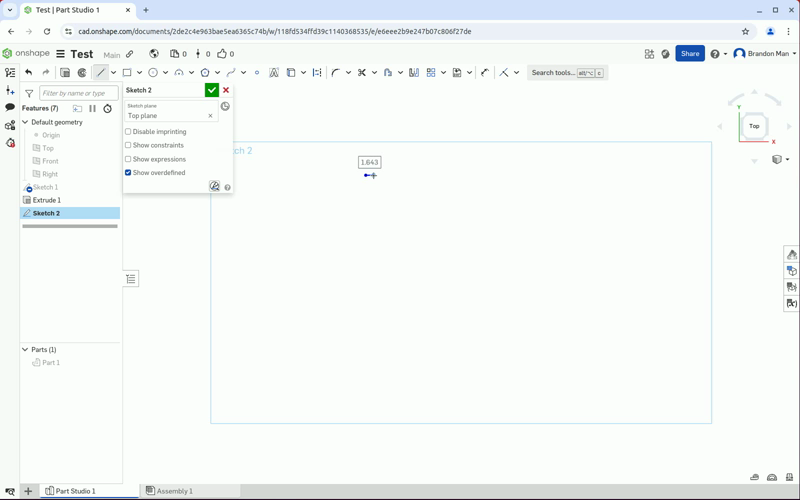
mouse_move(546, 175)
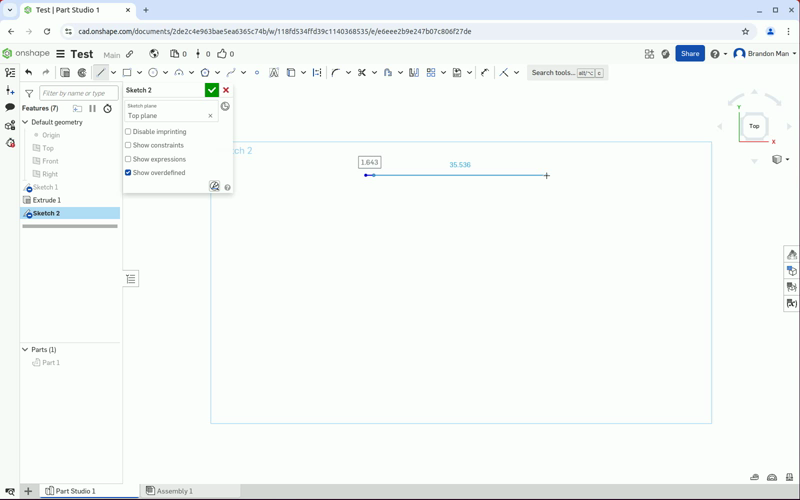
click(546, 175)
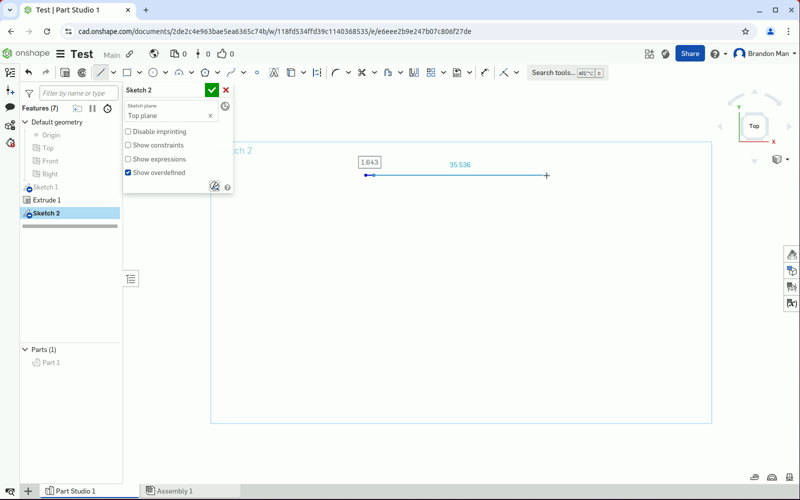
key_up(shift)
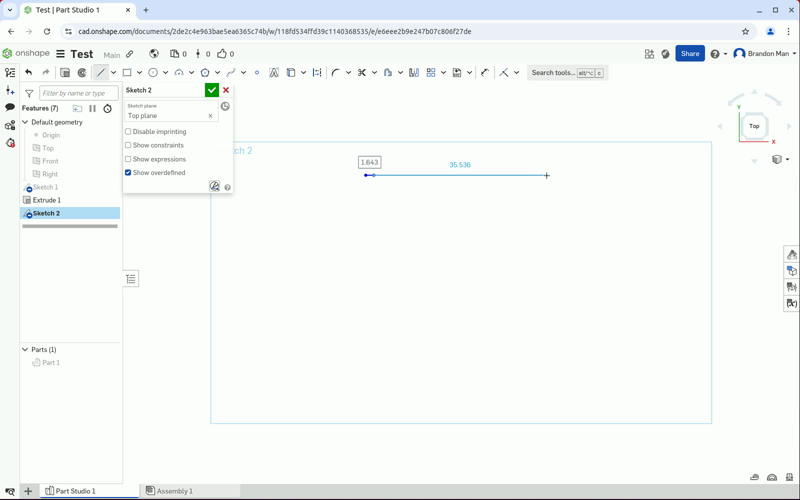
key_down(shift)
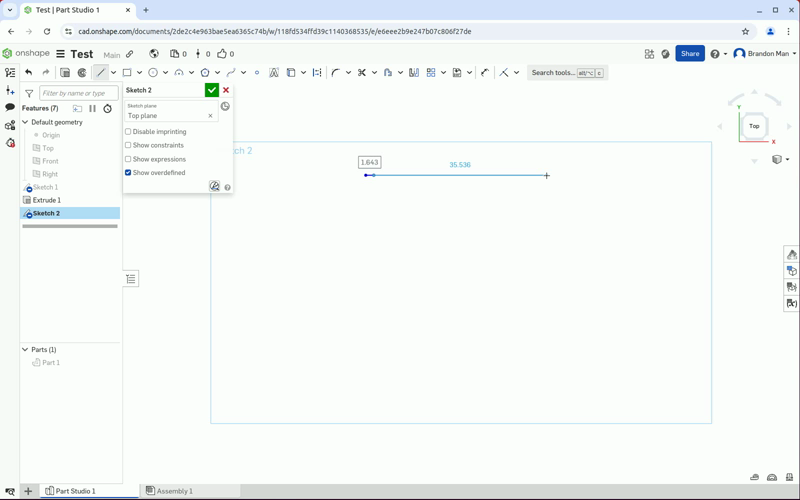
mouse_move(576, 175)
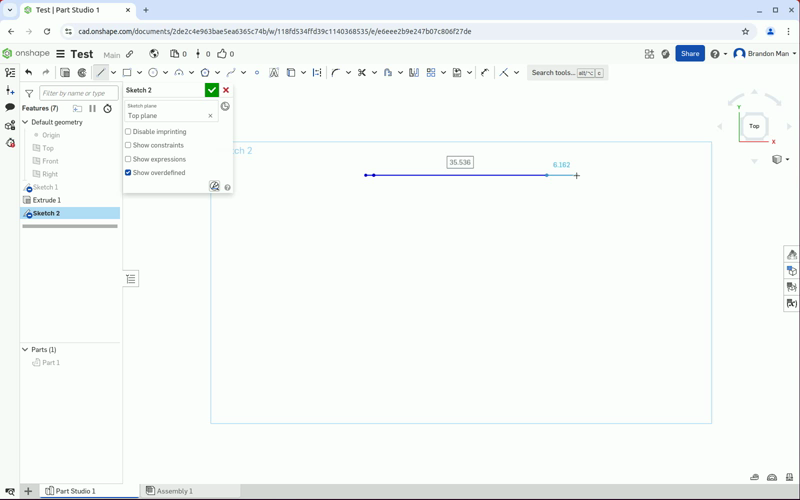
mouse_move(555, 175)
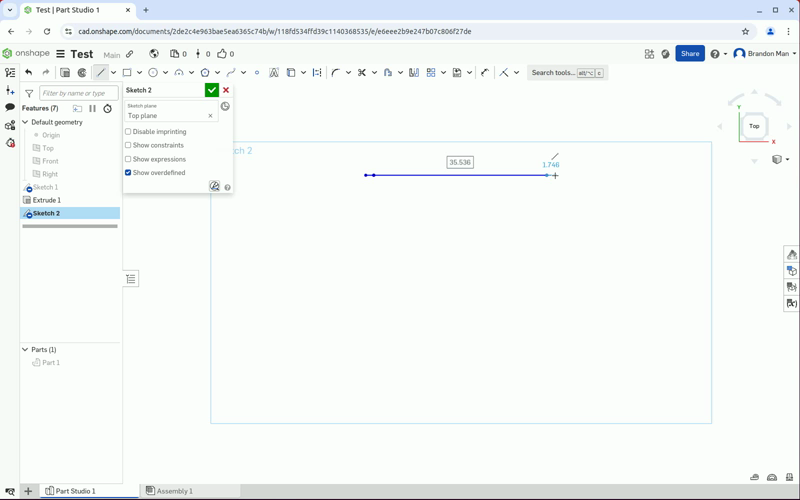
click(555, 175)
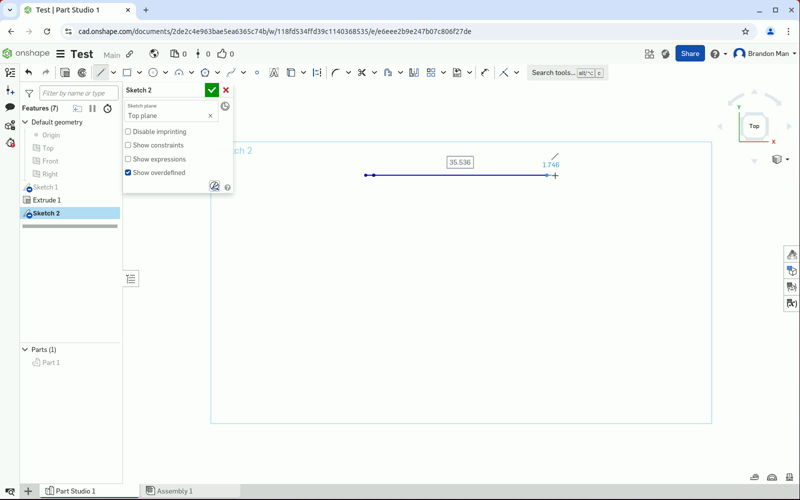
key_up(shift)
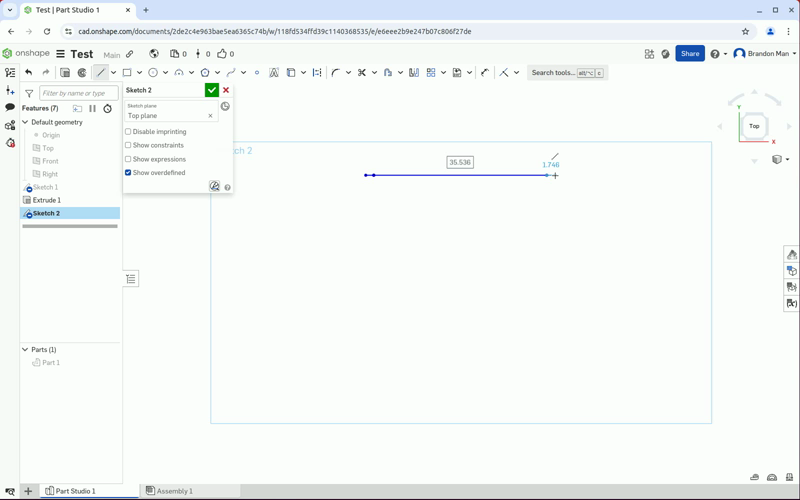
key_down(shift)
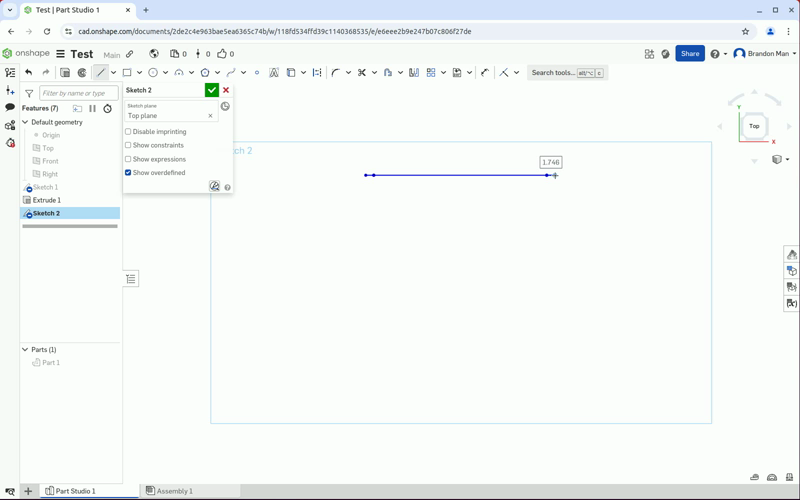
mouse_move(585, 175)
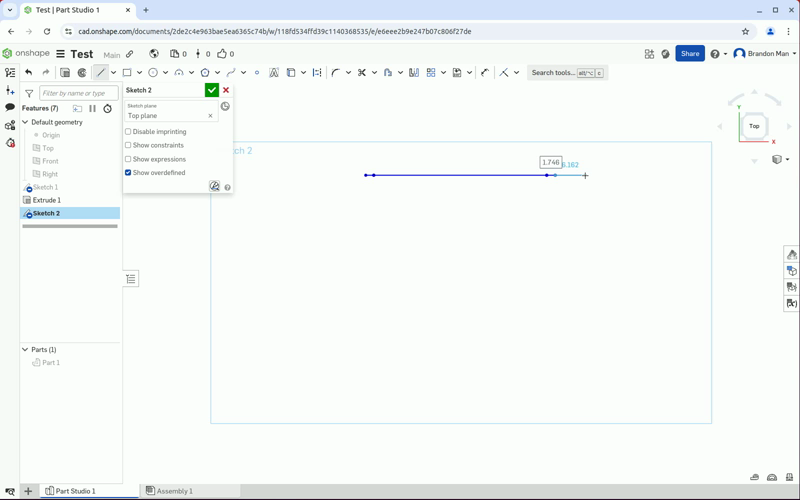
mouse_move(555, 170)
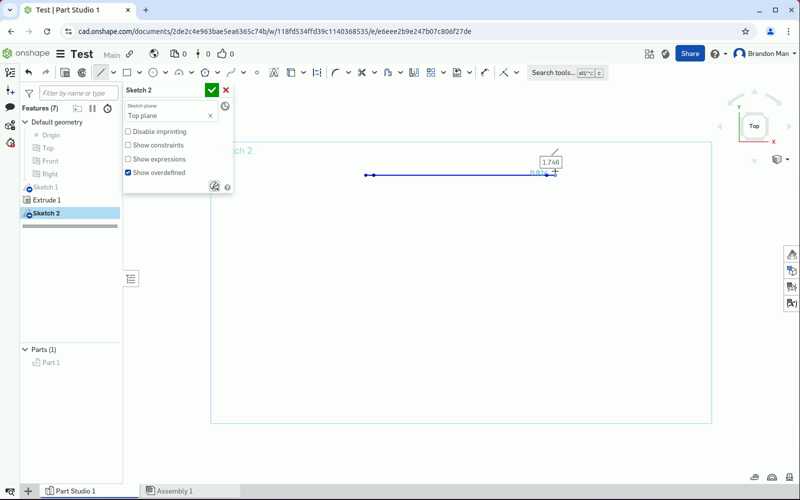
scroll(6)
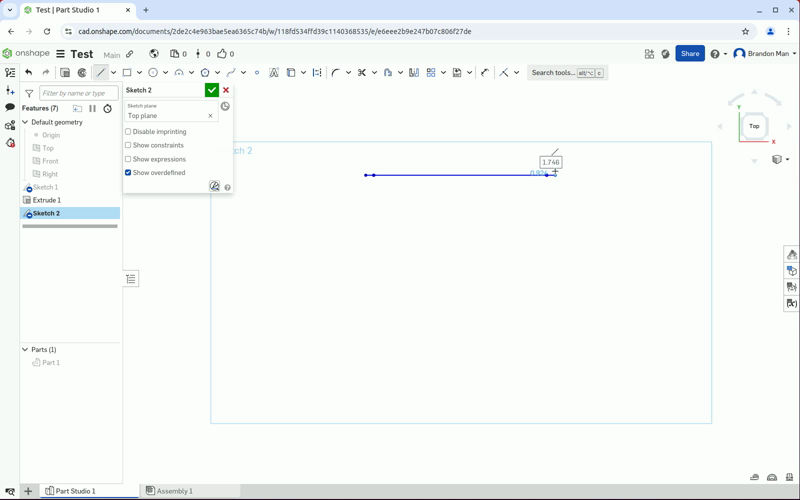
scroll(6)
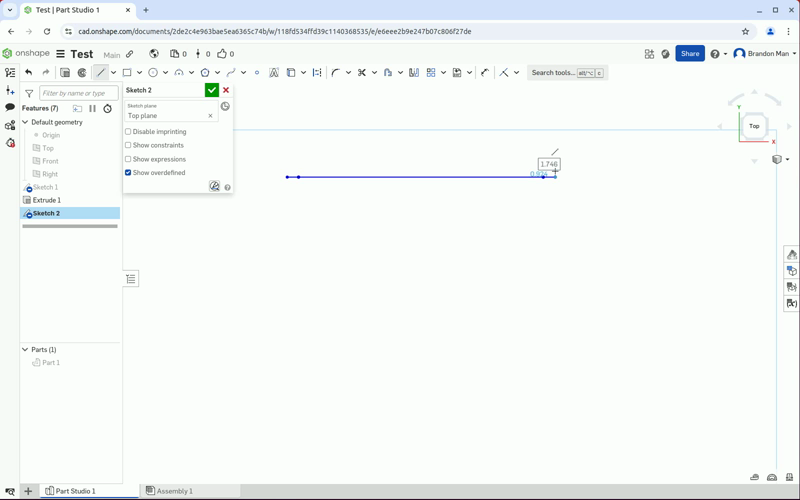
scroll(6)
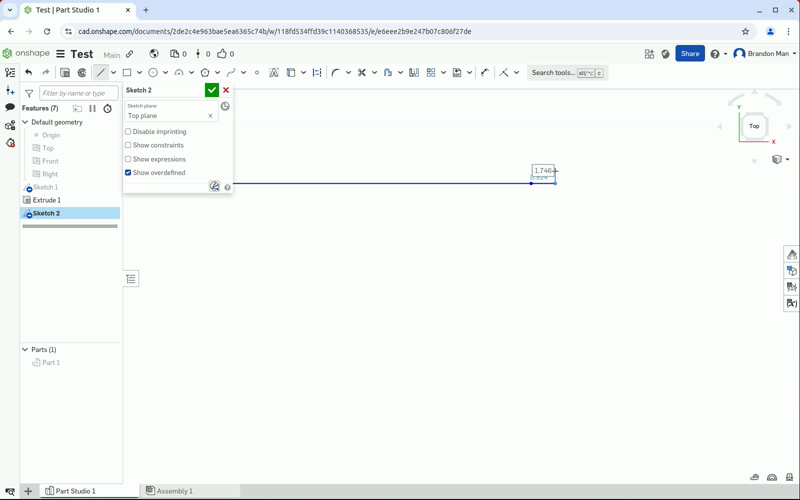
scroll(6)
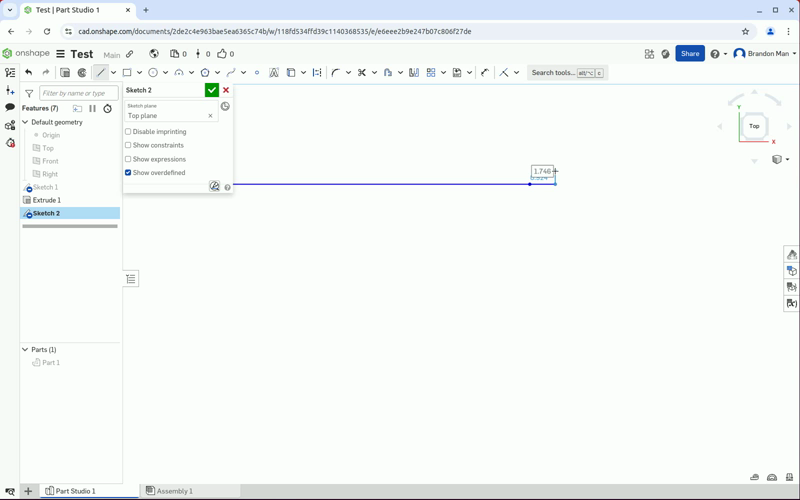
scroll(6)
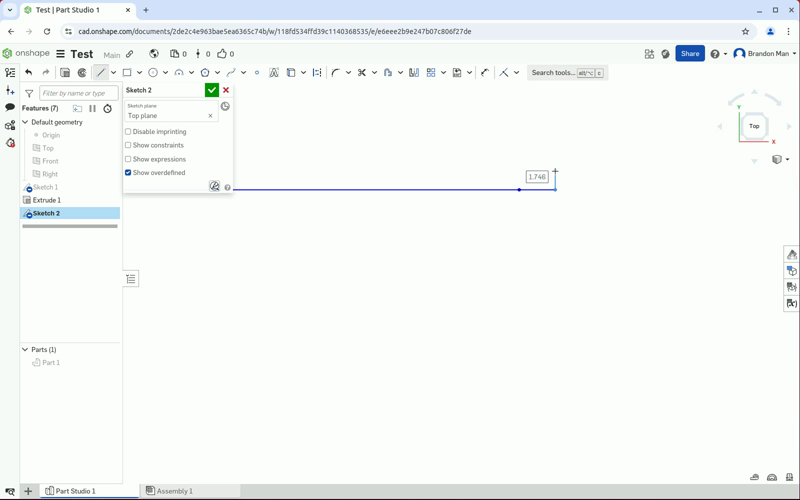
scroll(6)
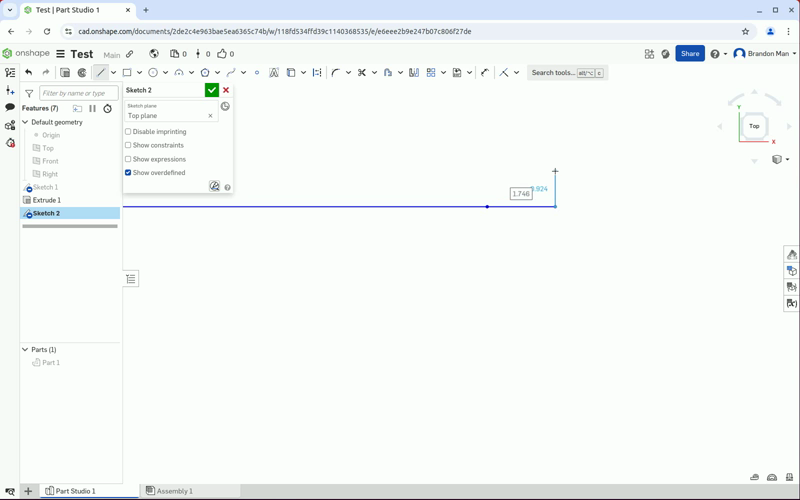
scroll(6)
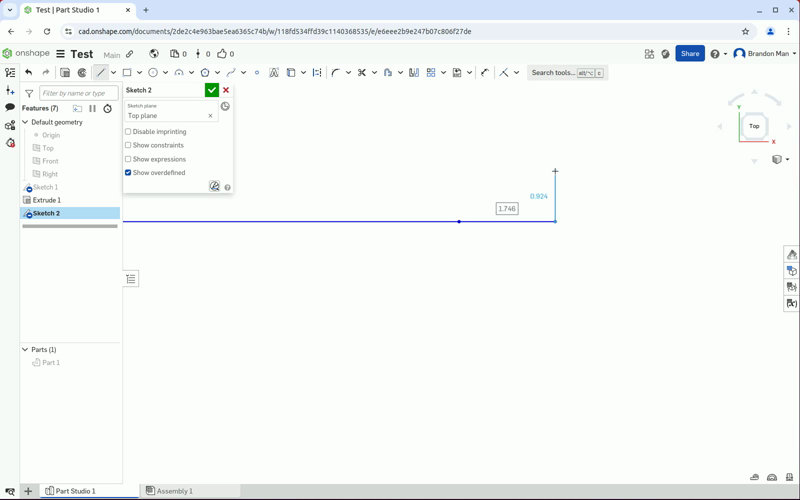
click(555, 170)
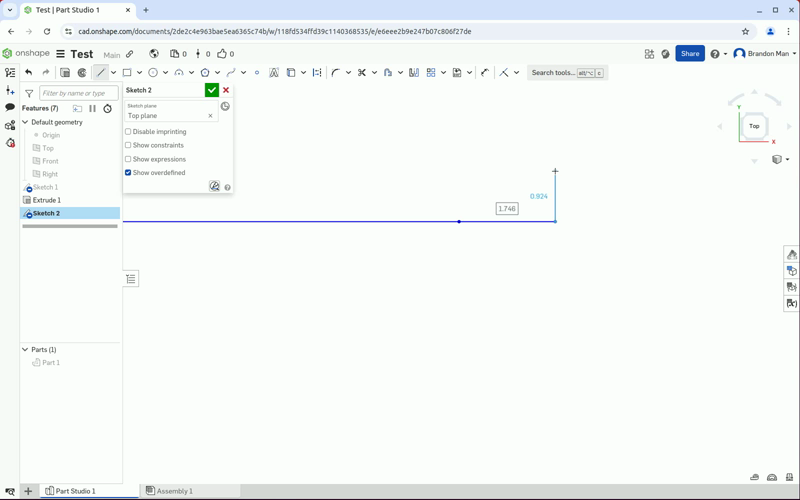
scroll(-6)
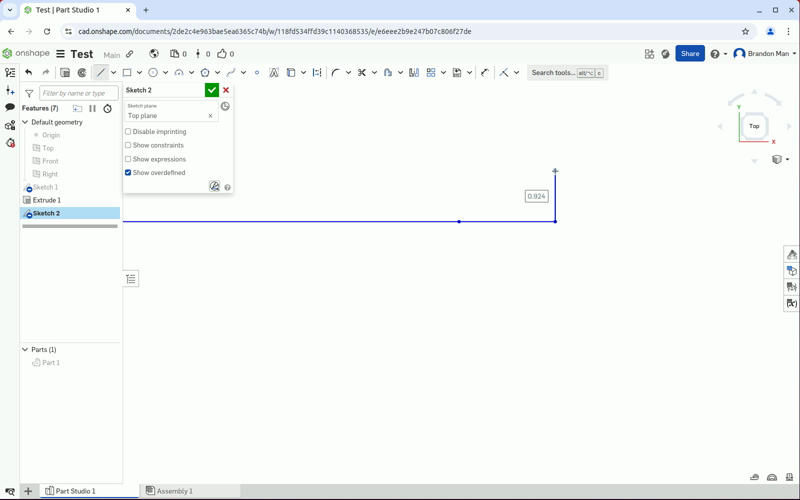
scroll(-6)
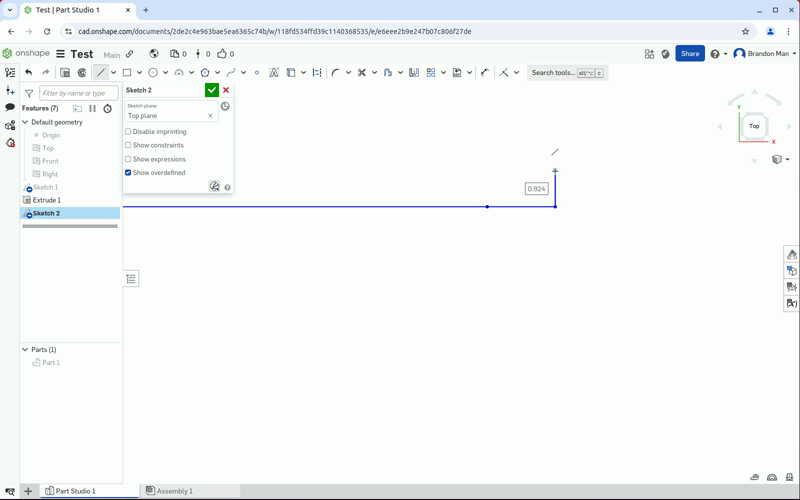
scroll(-6)
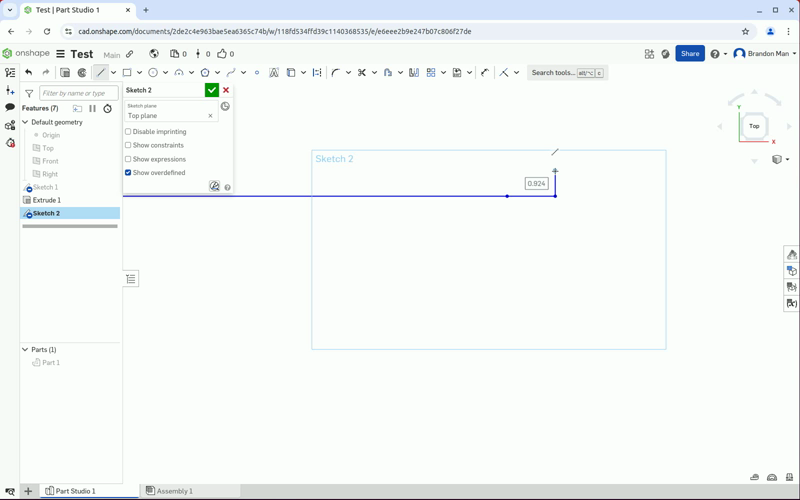
scroll(-6)
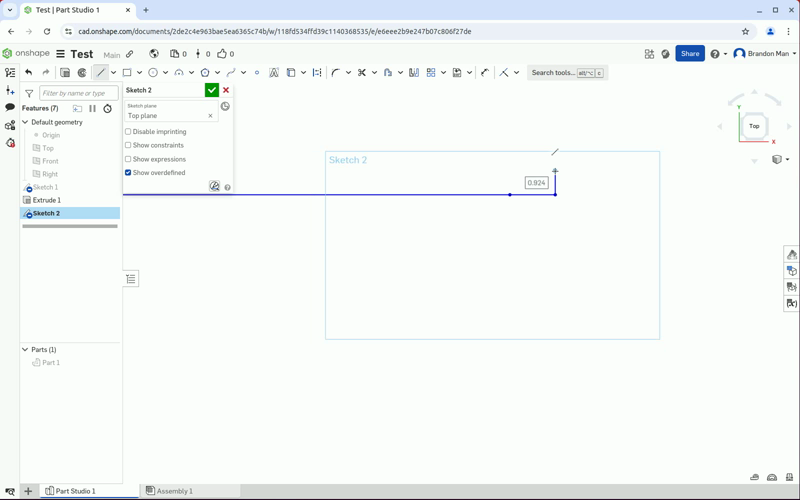
scroll(-6)
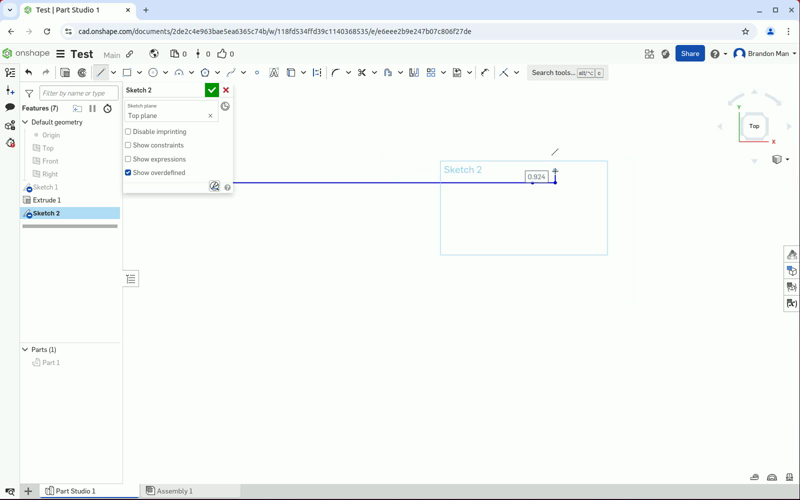
scroll(-6)
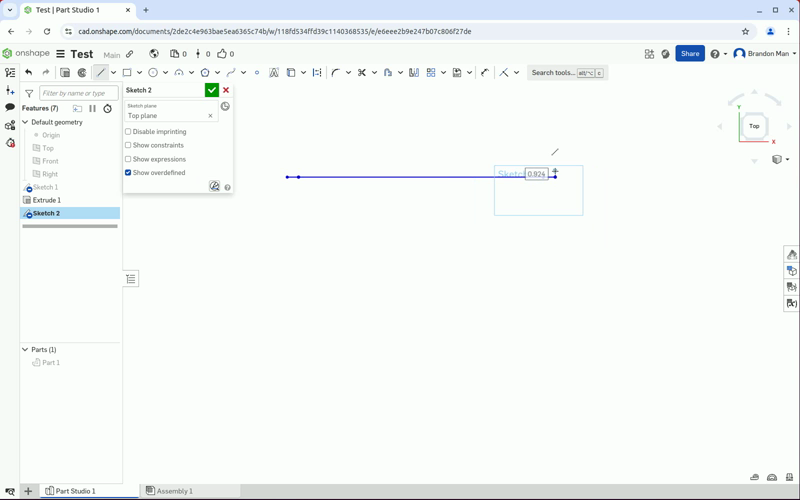
scroll(-6)
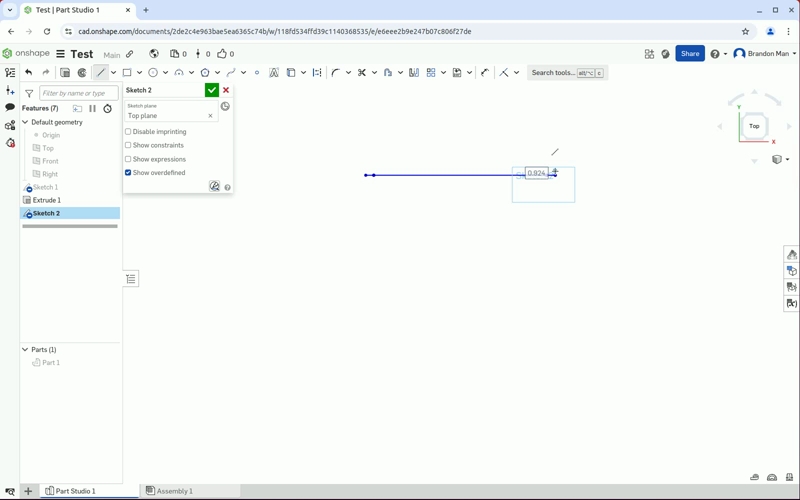
key_up(shift)
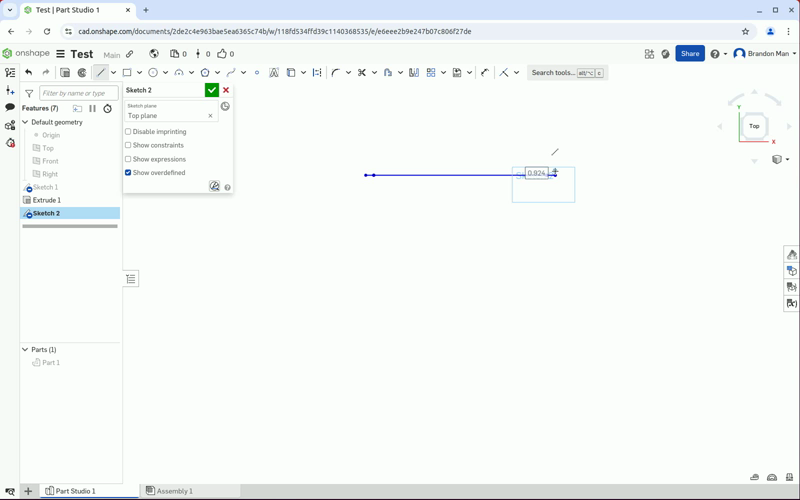
key_down(shift)
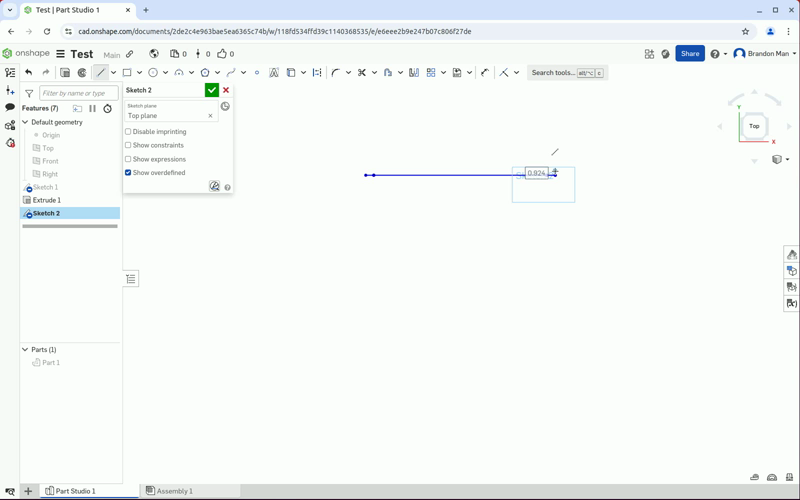
mouse_move(365, 170)
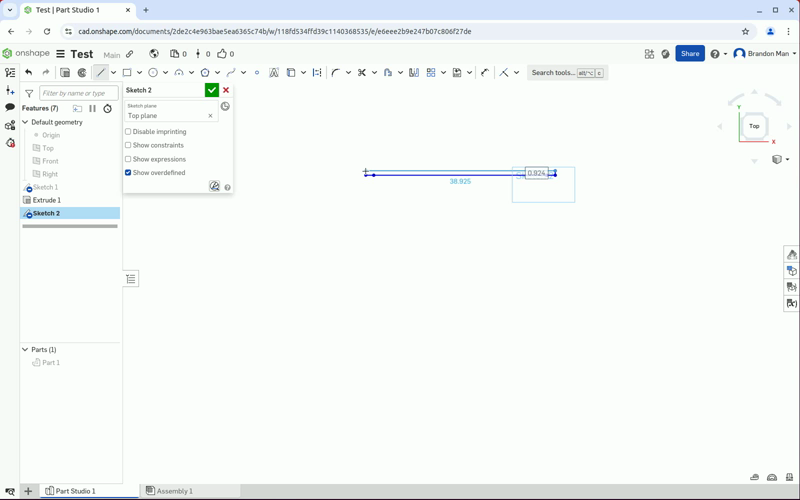
scroll(6)
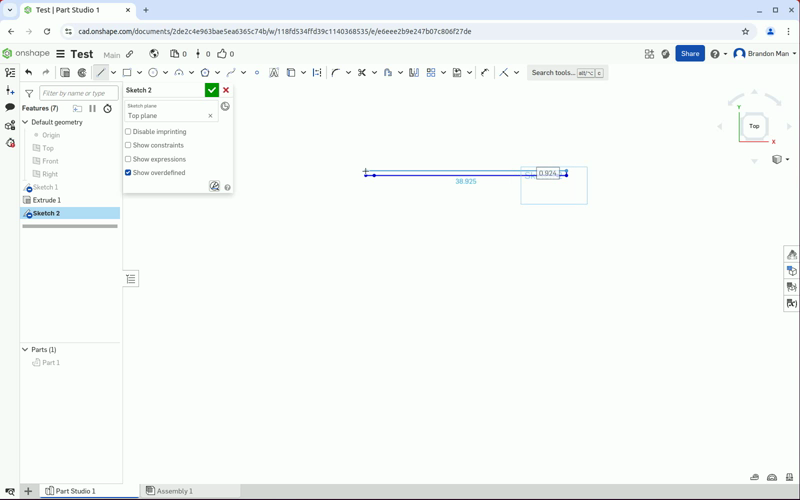
scroll(6)
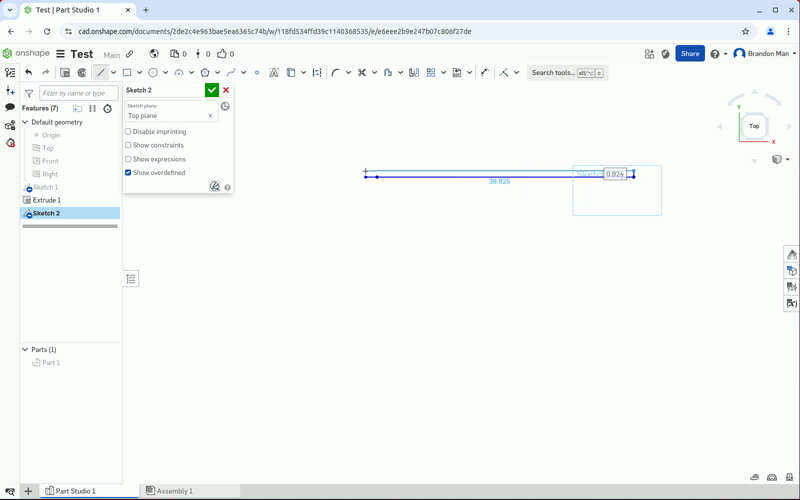
scroll(6)
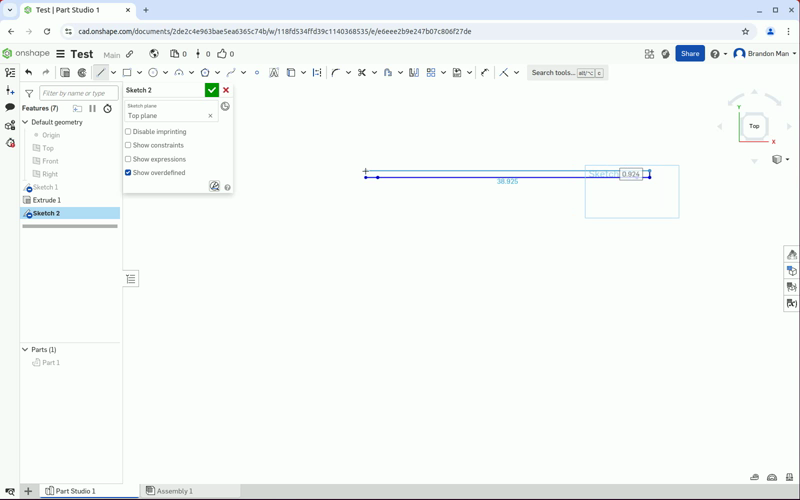
scroll(6)
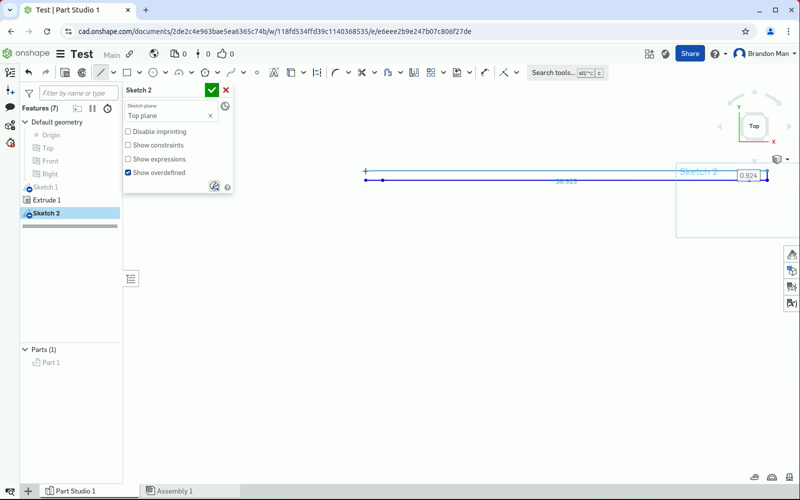
scroll(6)
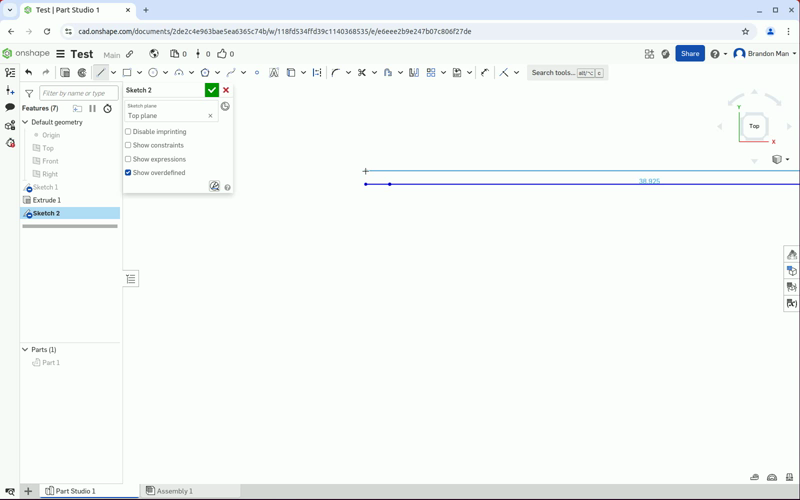
scroll(6)
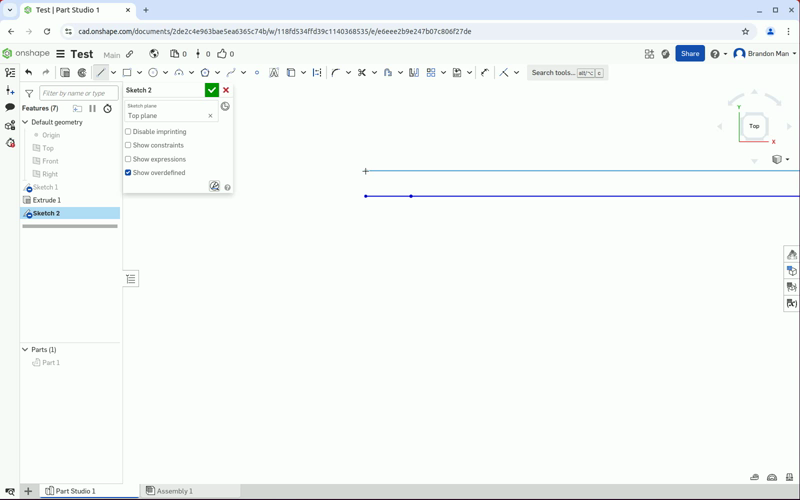
scroll(6)
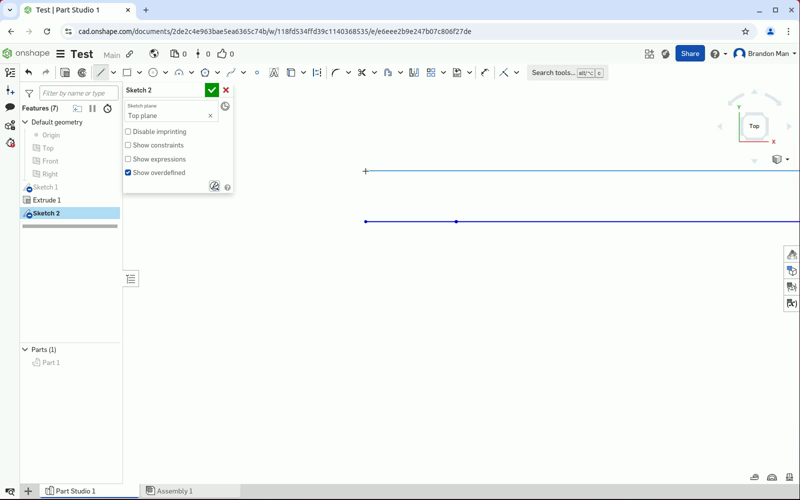
click(365, 170)
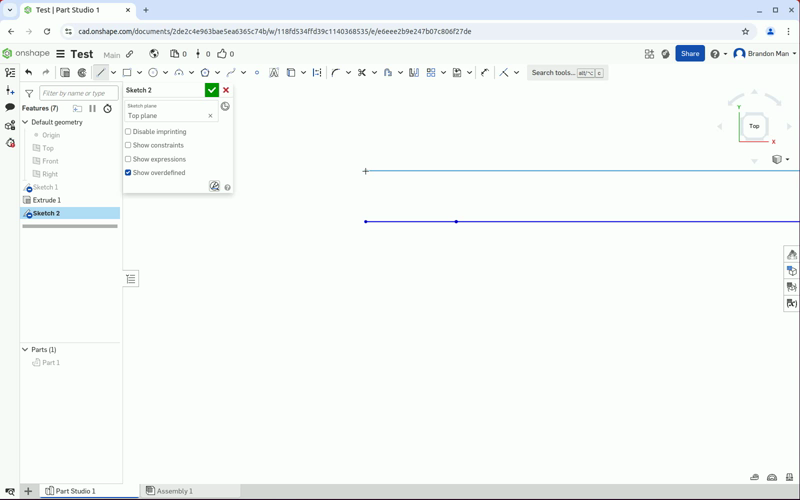
scroll(-6)
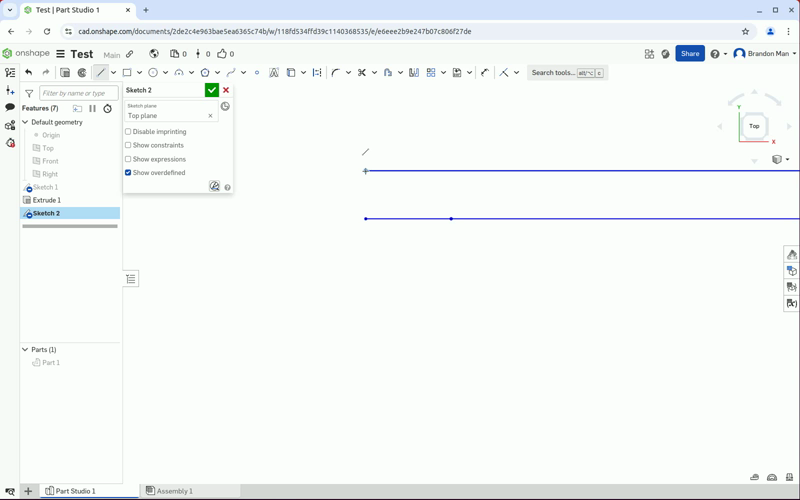
scroll(-6)
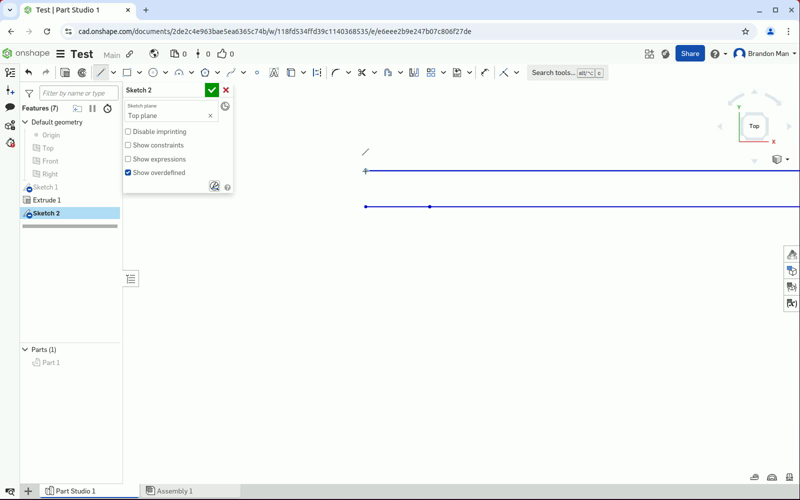
scroll(-6)
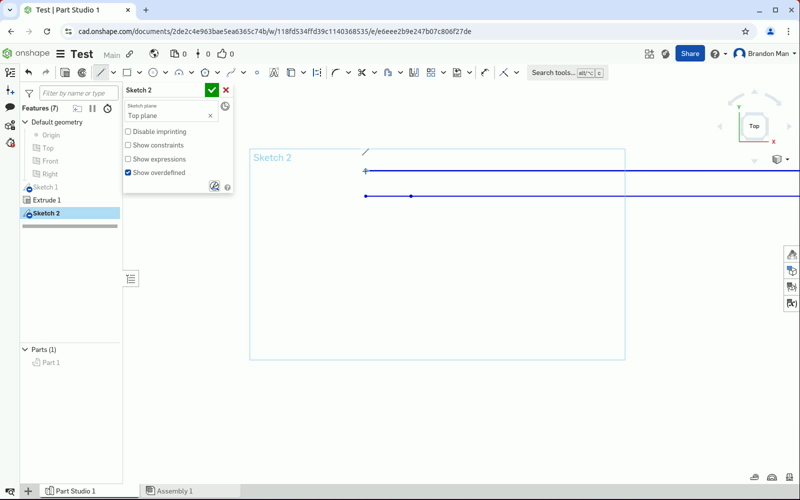
scroll(-6)
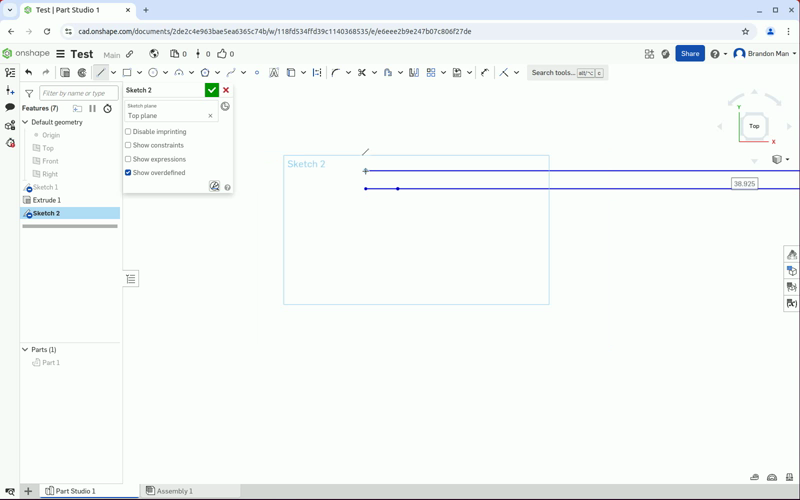
scroll(-6)
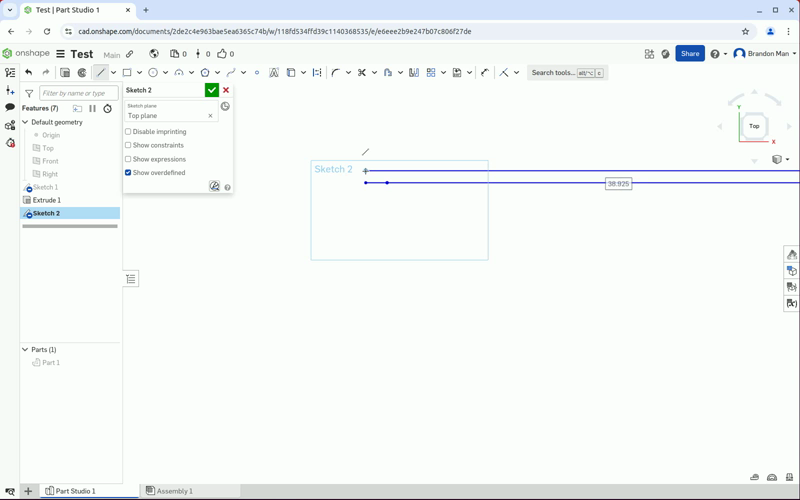
scroll(-6)
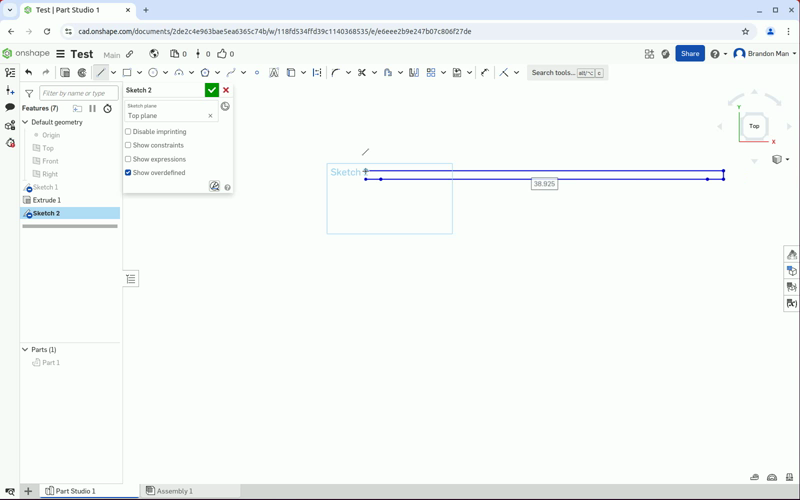
scroll(-6)
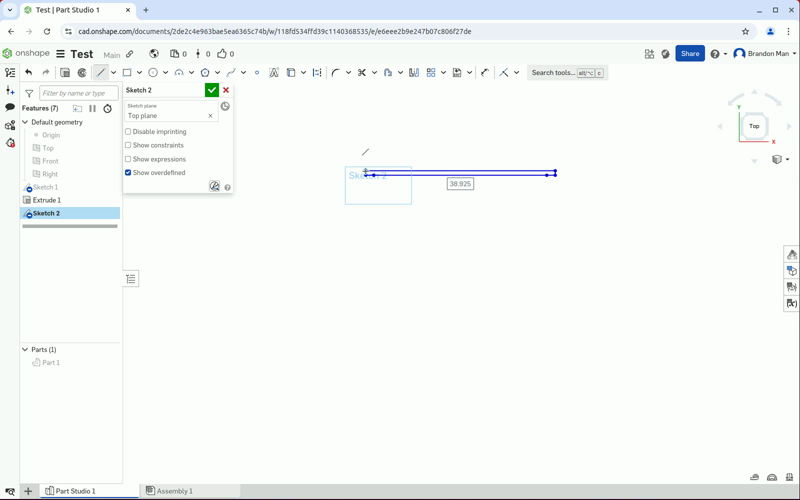
key_up(shift)
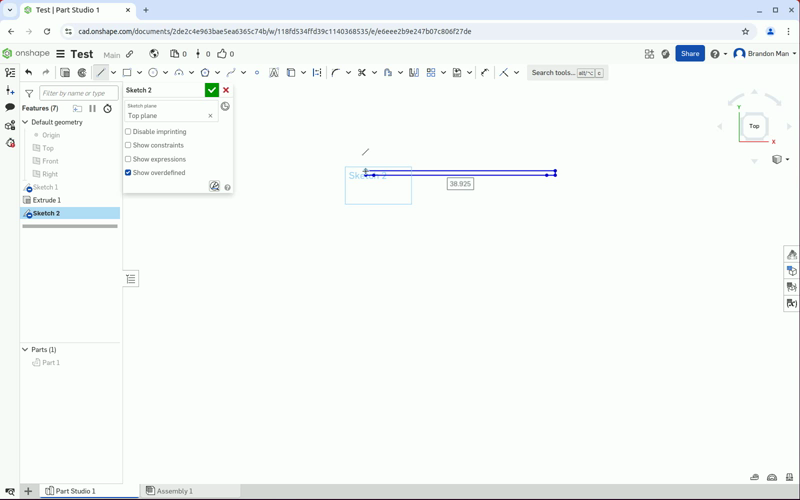
mouse_move(395, 170)
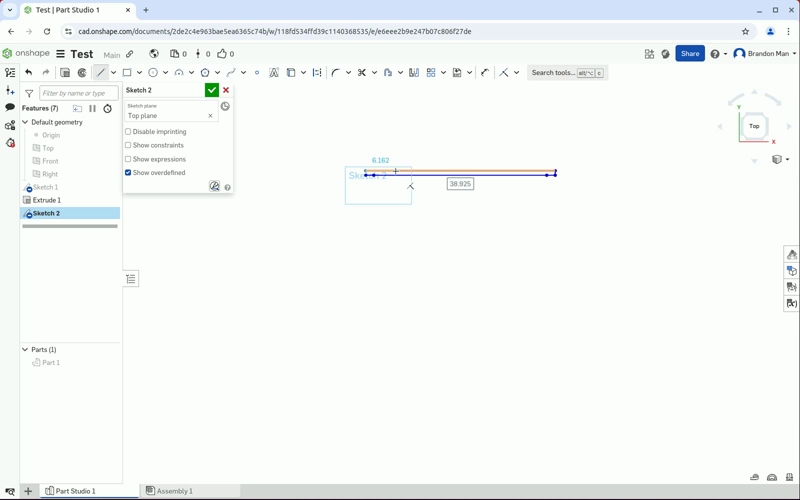
key_down(shift)
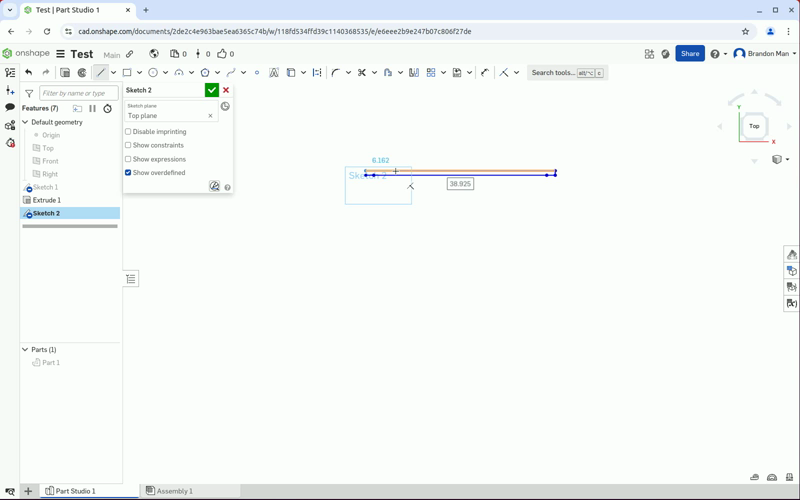
mouse_move(365, 175)
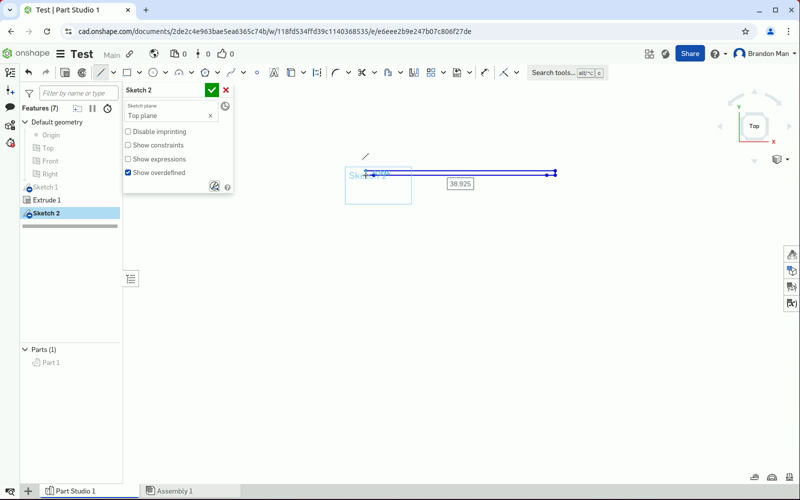
scroll(6)
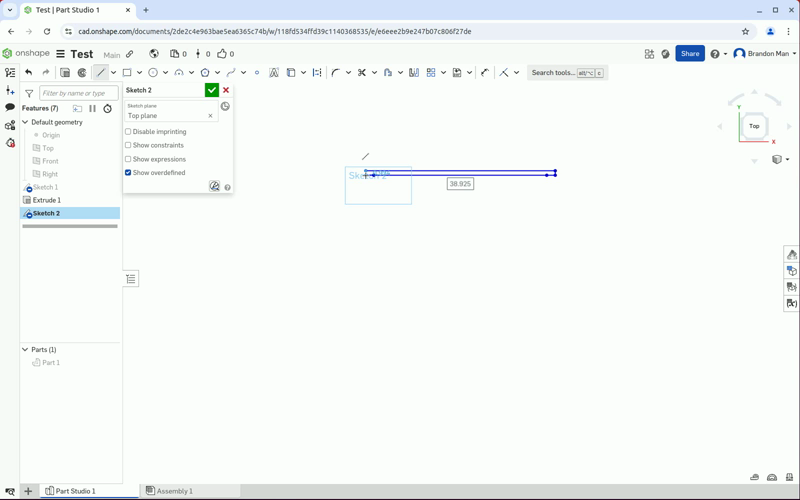
scroll(6)
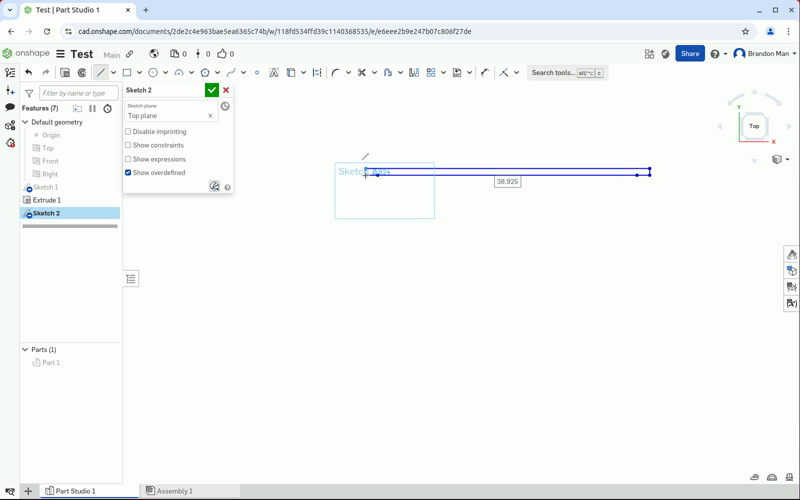
scroll(6)
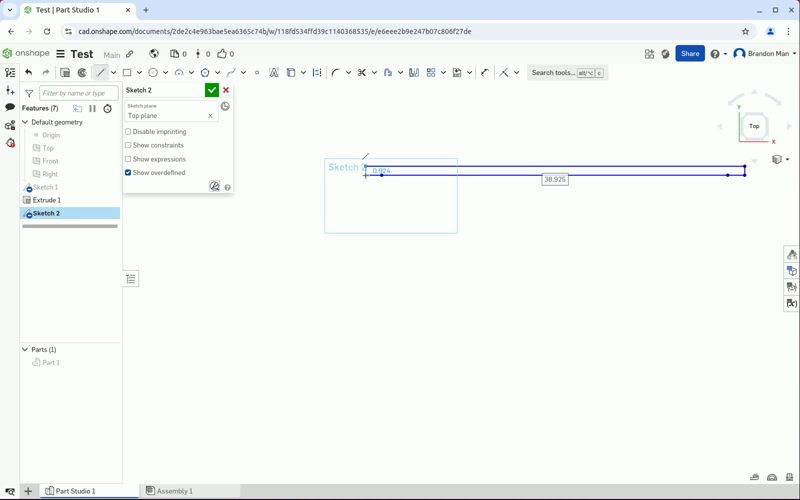
scroll(6)
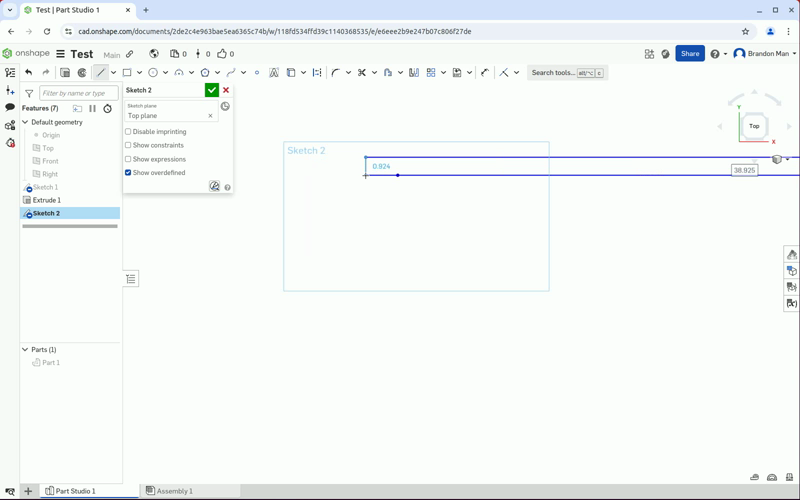
scroll(6)
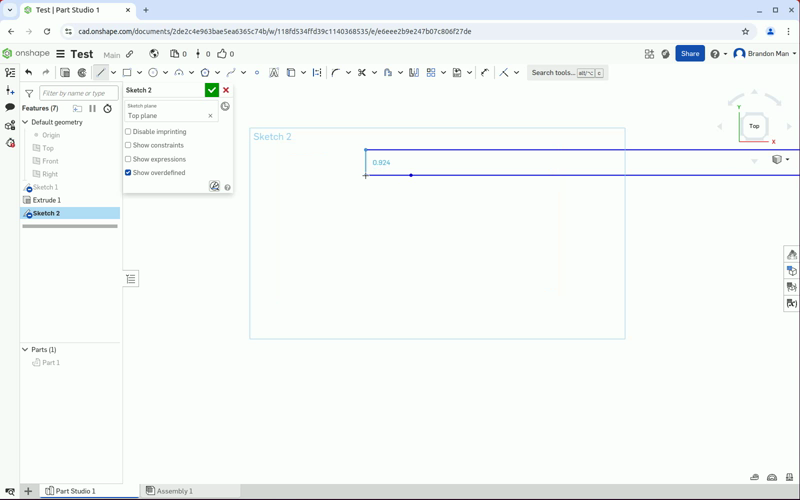
scroll(6)
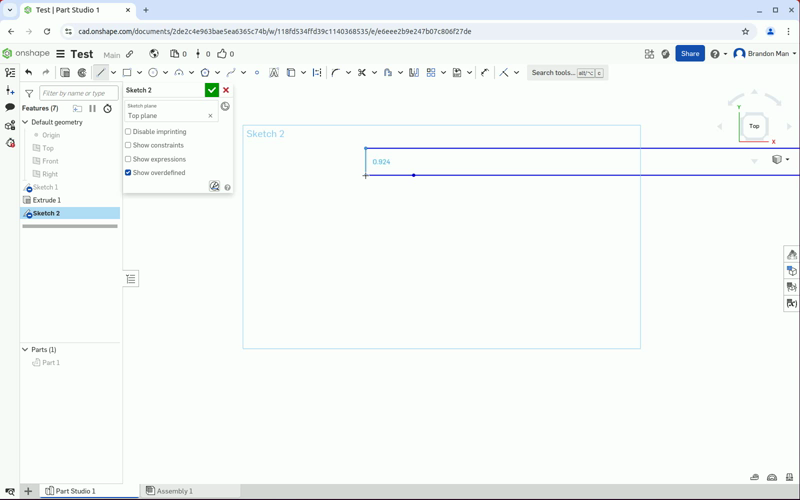
scroll(6)
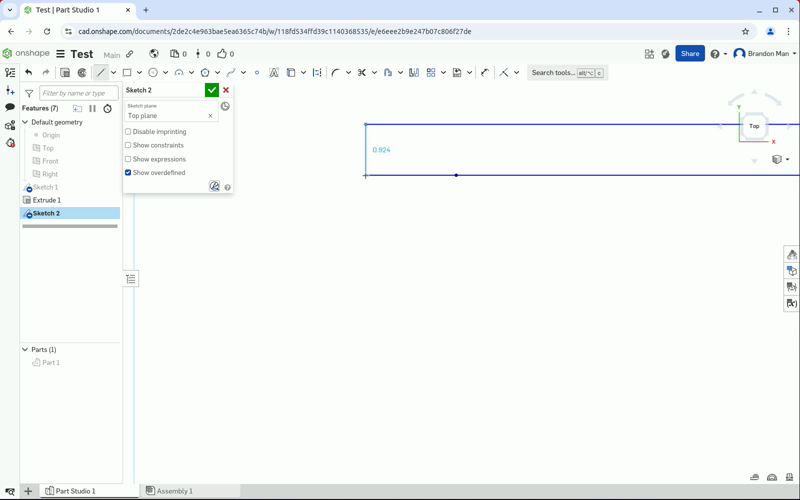
key_up(shift)
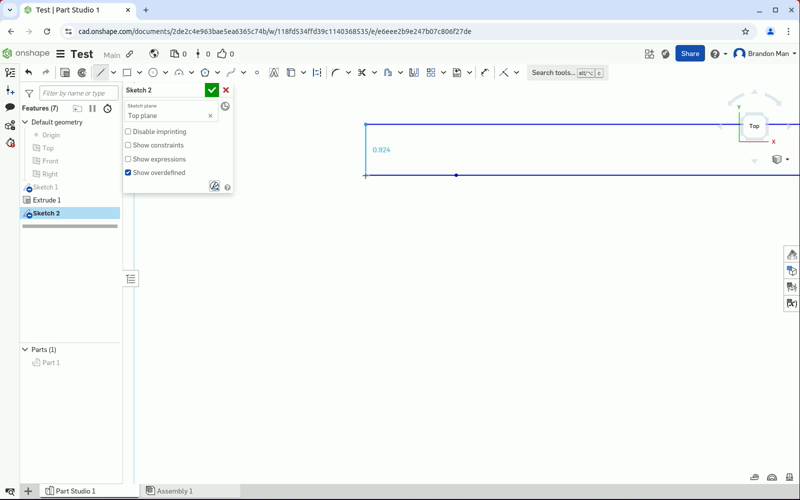
click(365, 175)
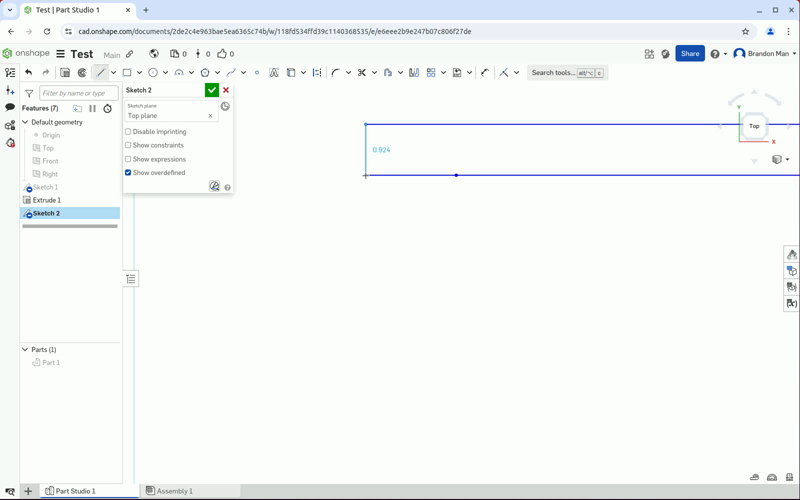
scroll(-6)
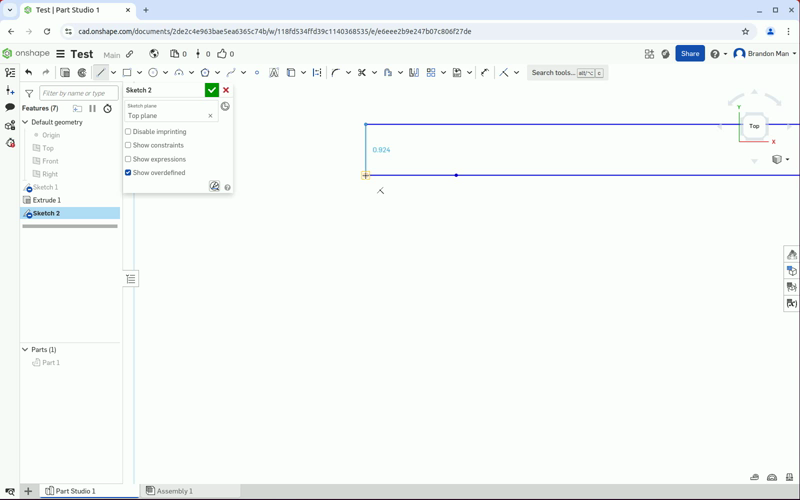
scroll(-6)
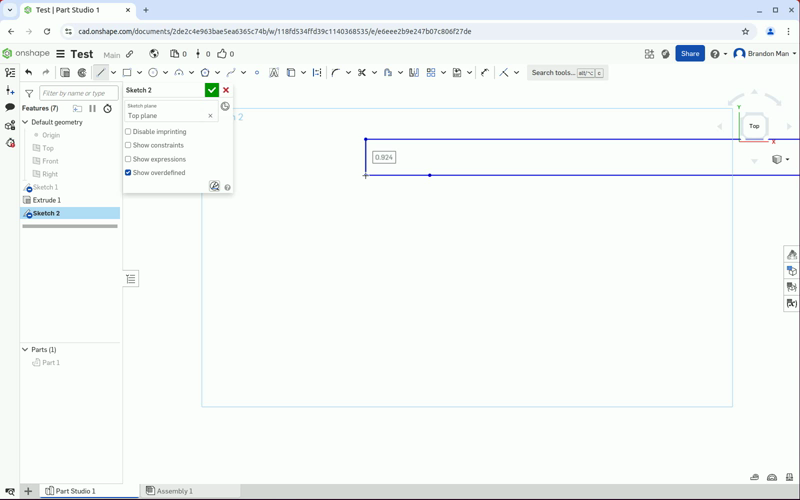
scroll(-6)
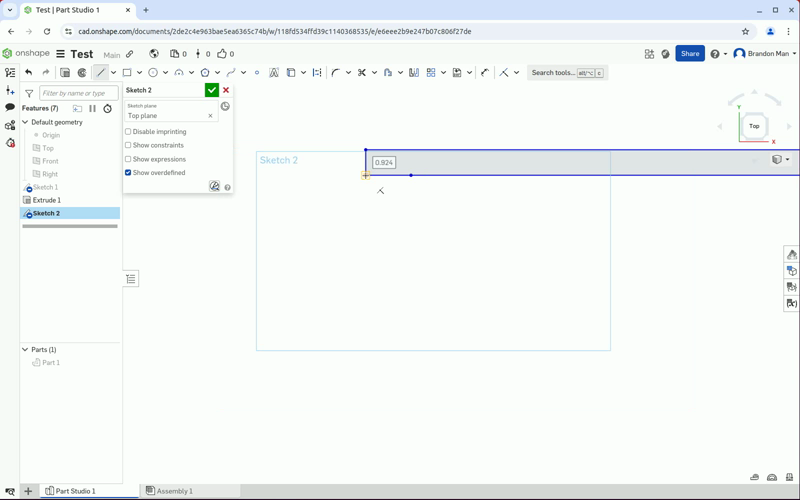
scroll(-6)
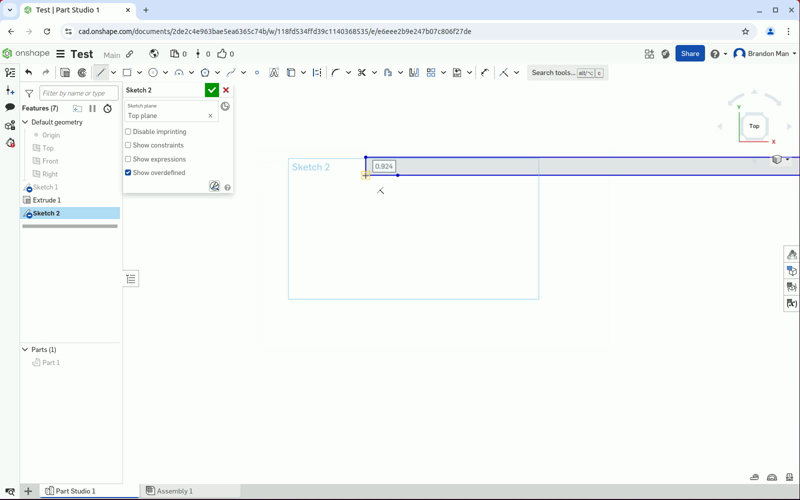
scroll(-6)
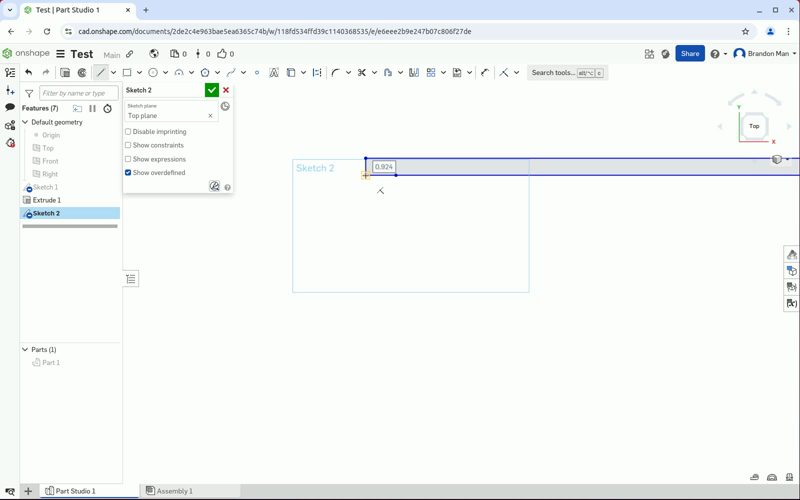
scroll(-6)
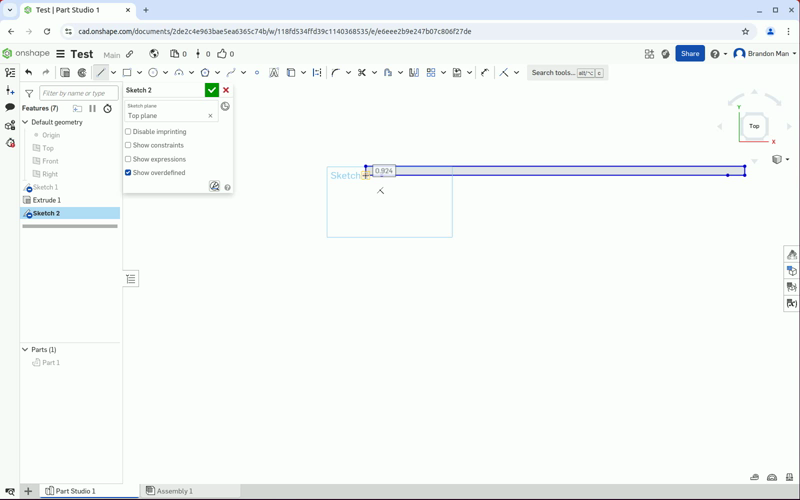
scroll(-6)
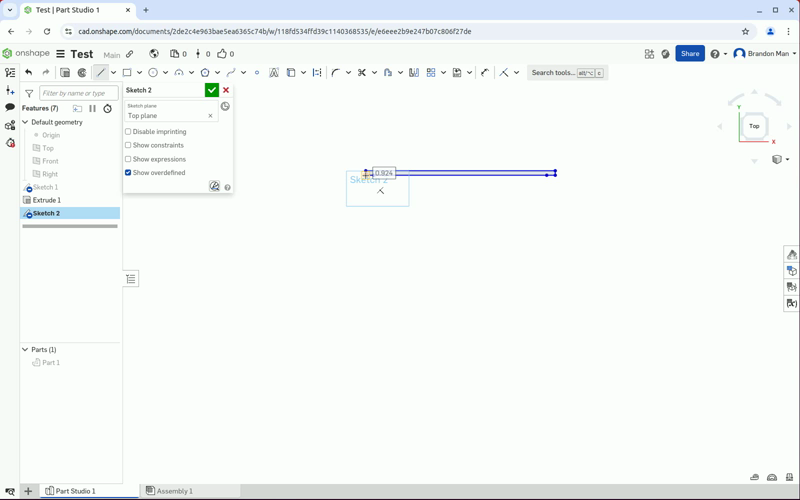
key(esc)
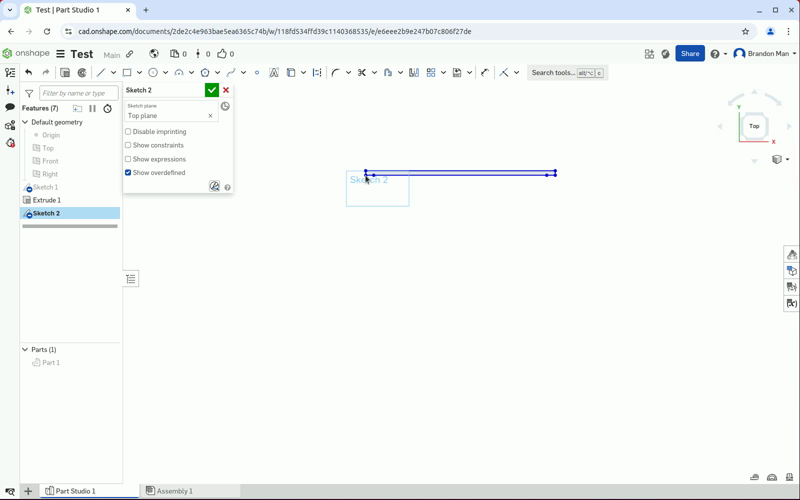
mouse_move(416, 172)
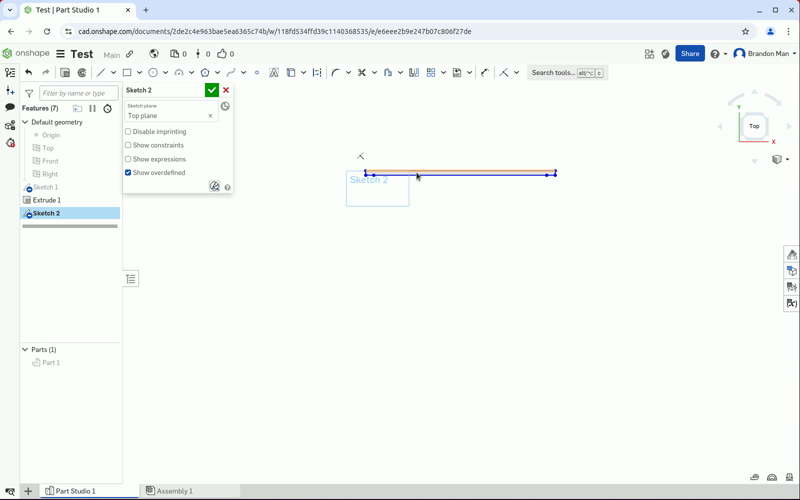
scroll(6)
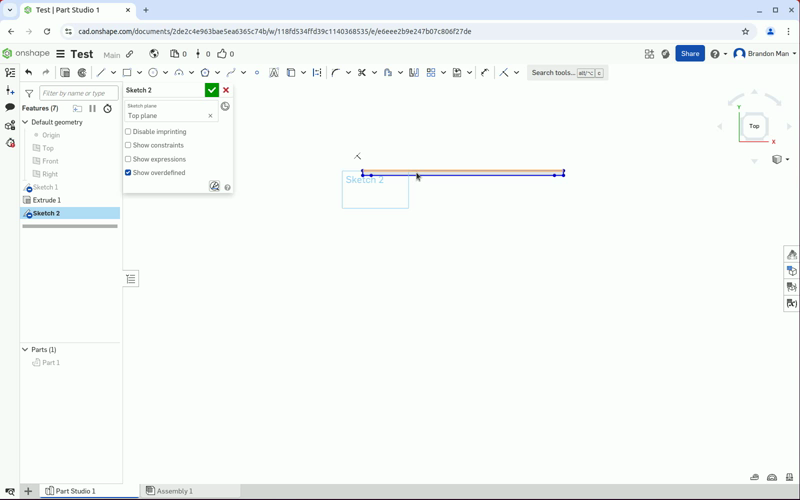
scroll(6)
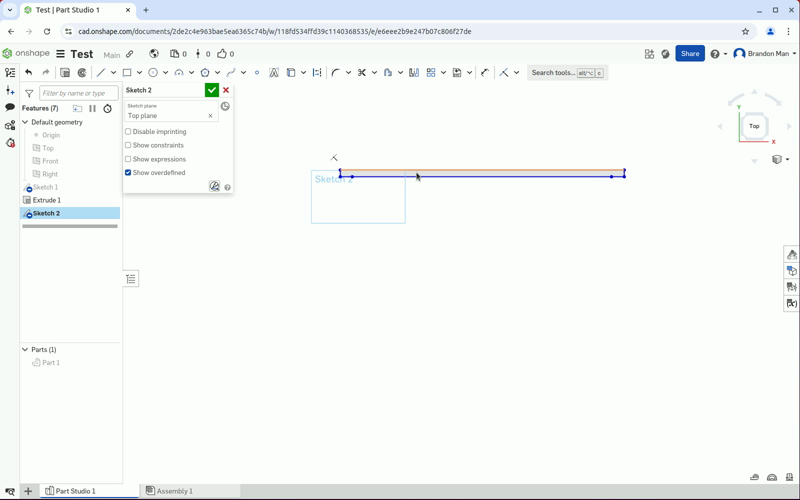
scroll(6)
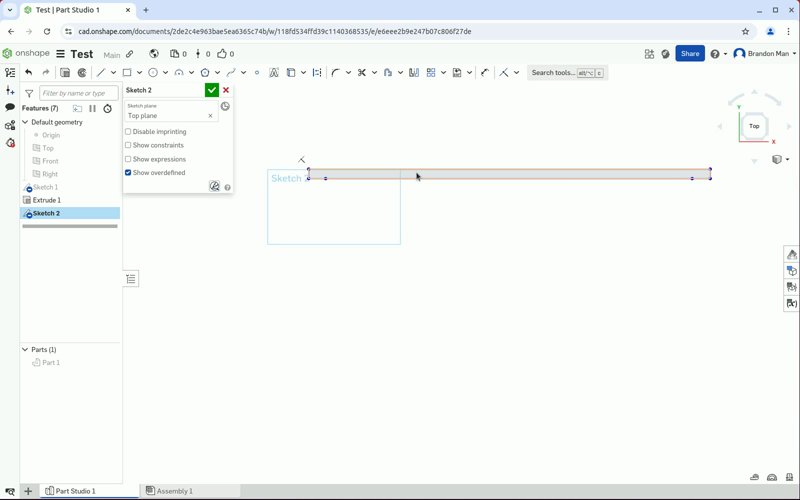
scroll(6)
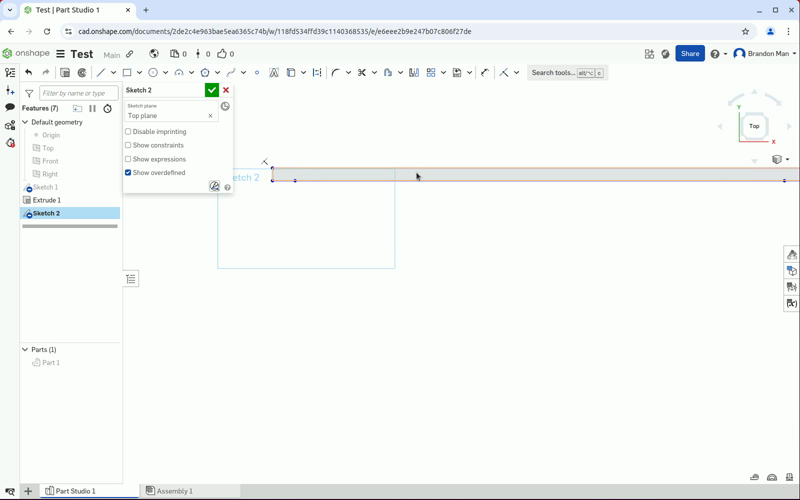
scroll(6)
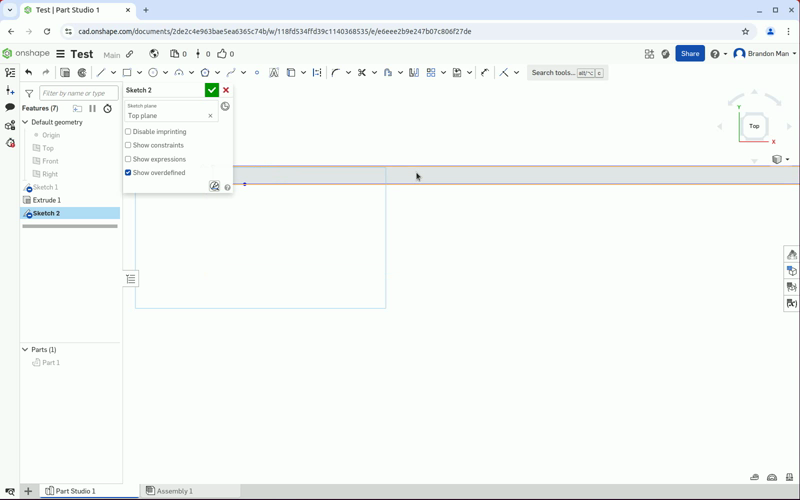
scroll(6)
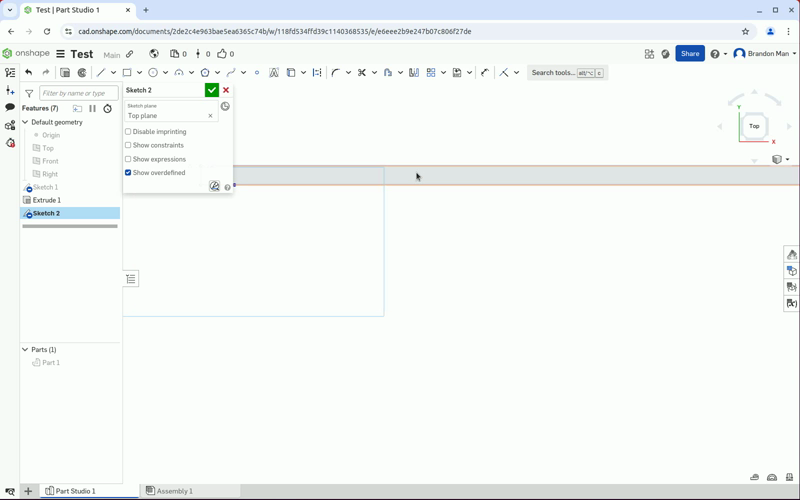
scroll(6)
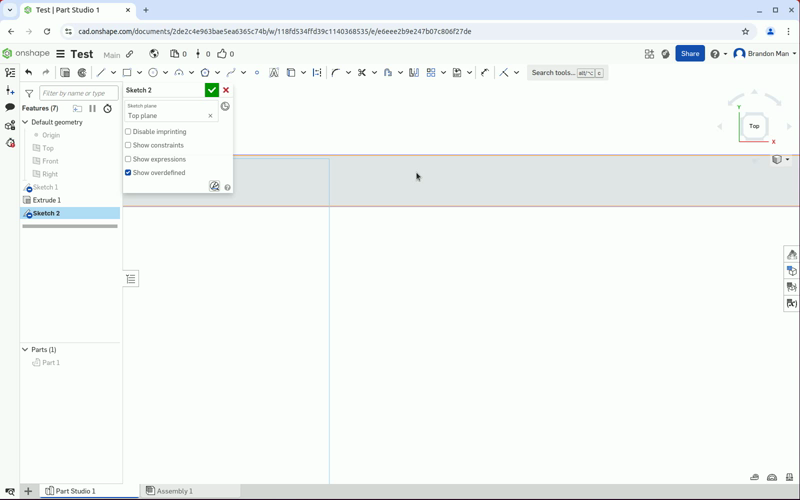
click(416, 172)
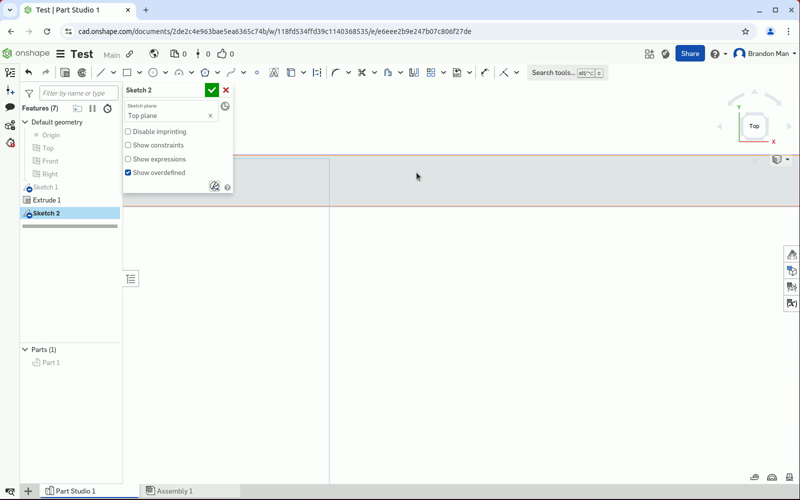
scroll(-6)
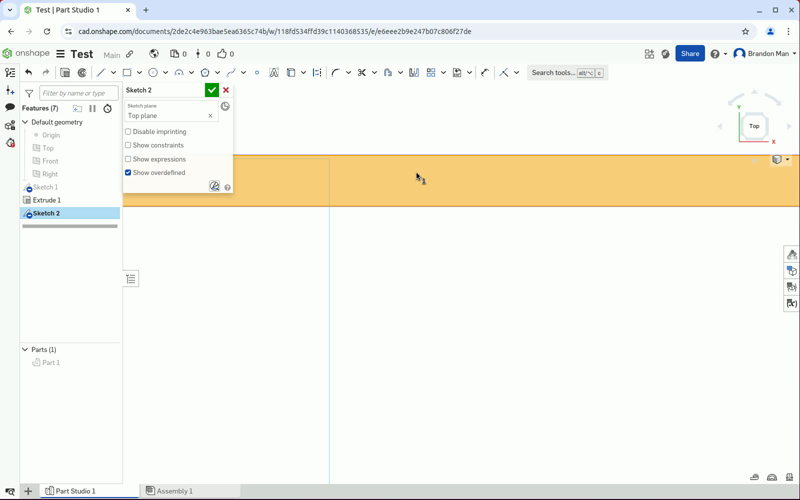
scroll(-6)
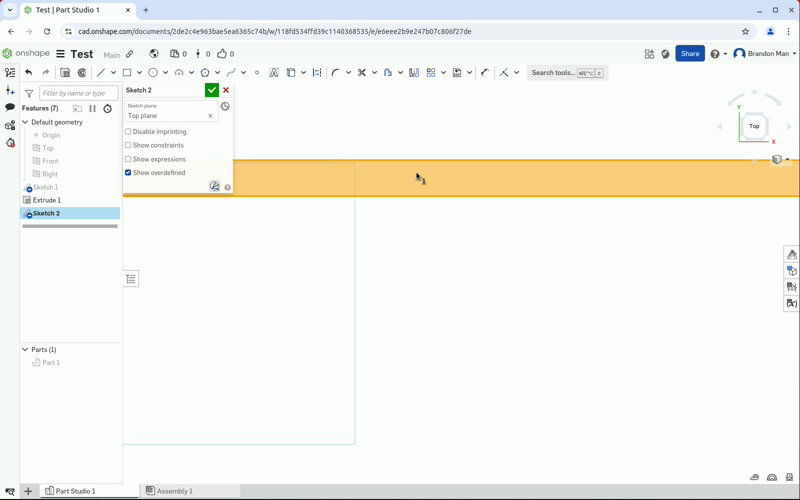
scroll(-6)
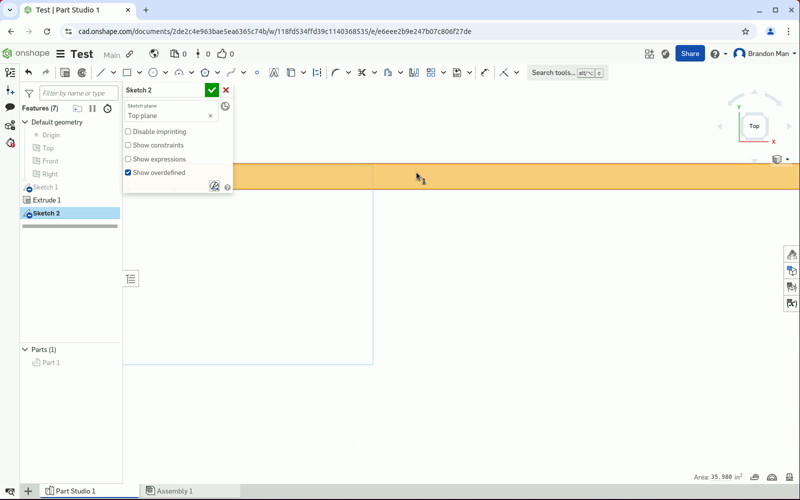
scroll(-6)
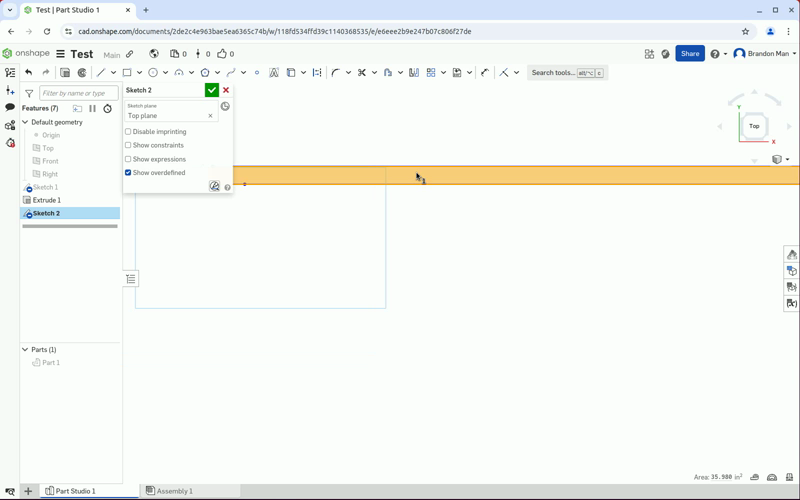
scroll(-6)
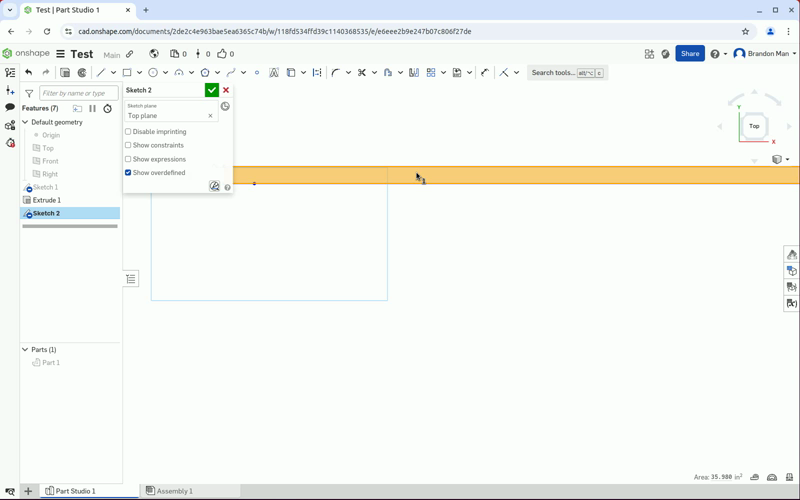
scroll(-6)
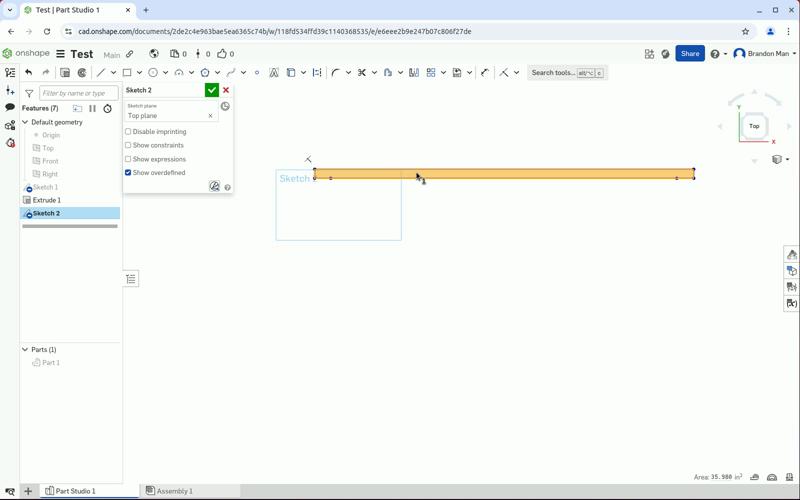
scroll(-6)
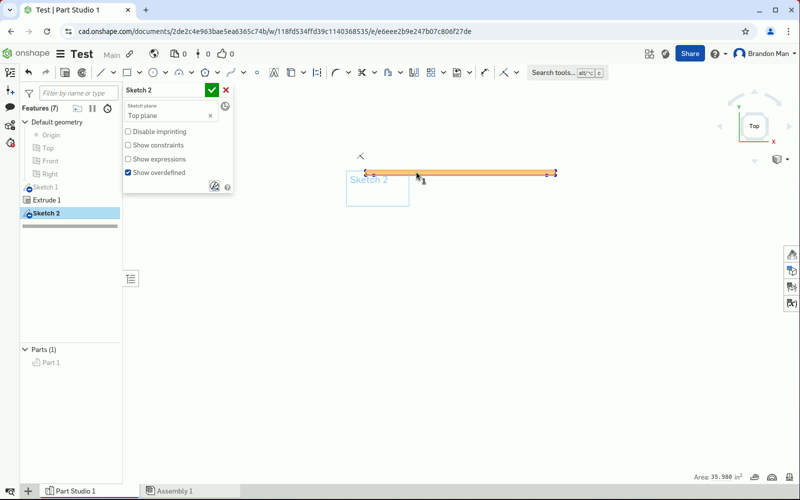
mouse_move(73, 352)
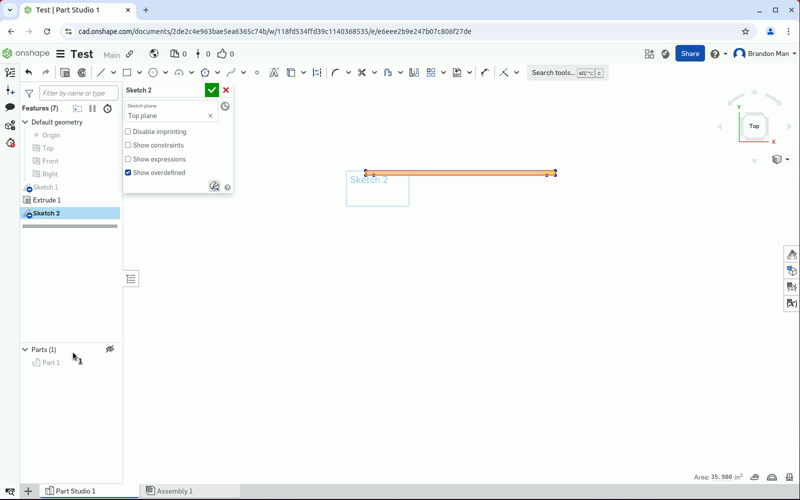
key(shift+y)
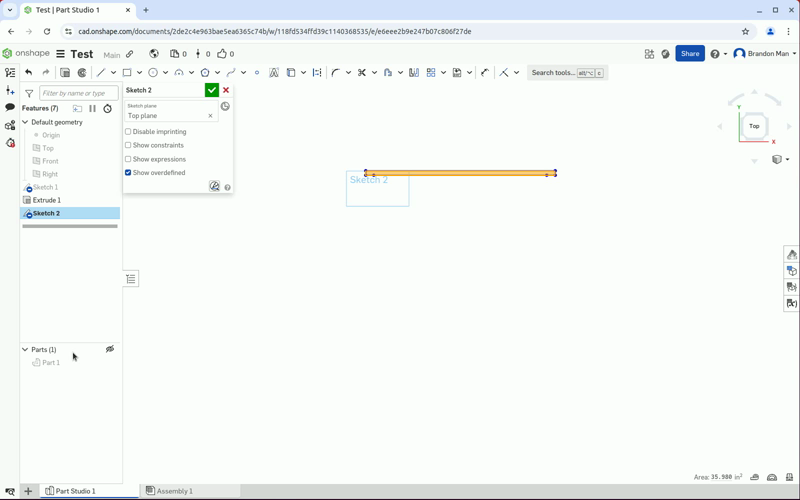
key(shift+e)
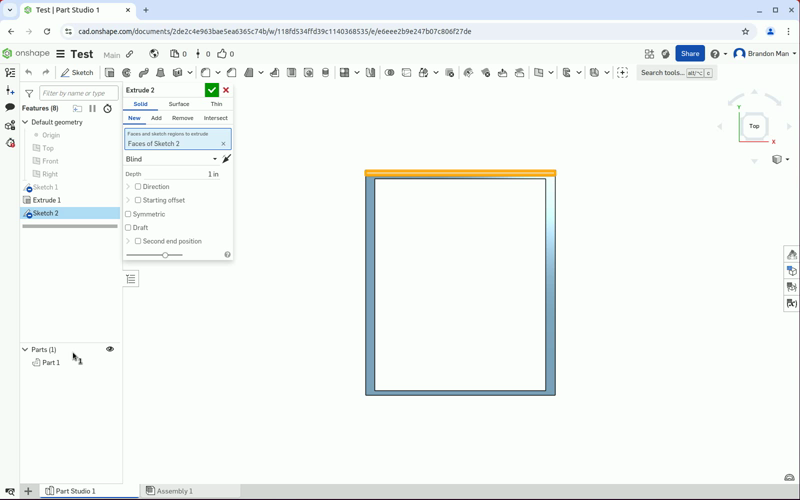
mouse_move(143, 106)
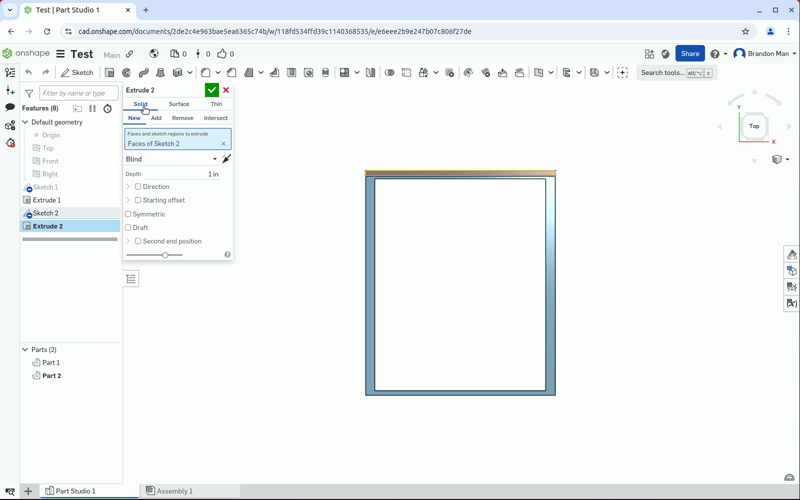
click(143, 106)
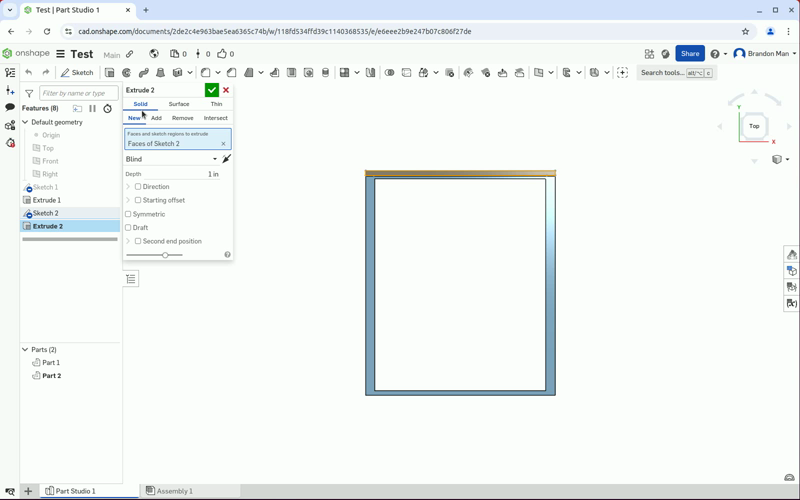
mouse_move(137, 120)
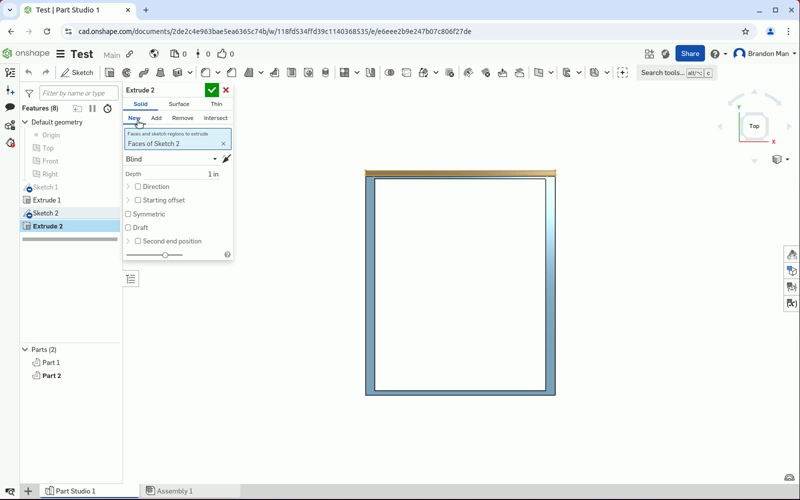
click(137, 120)
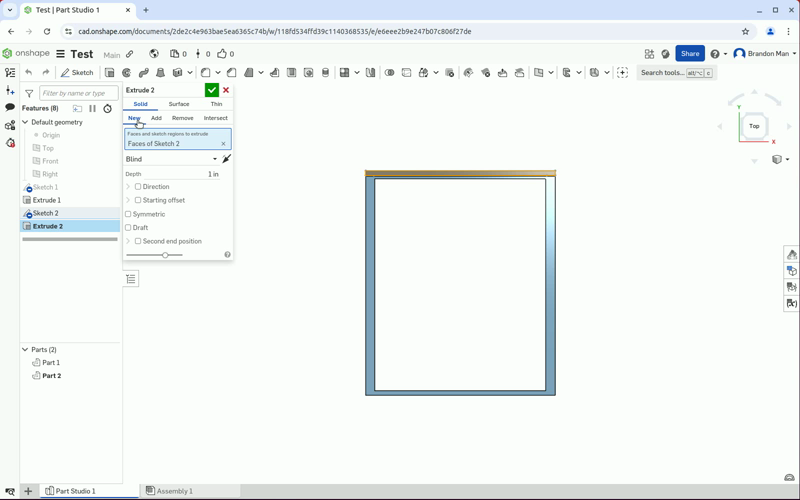
key(tab, 4)
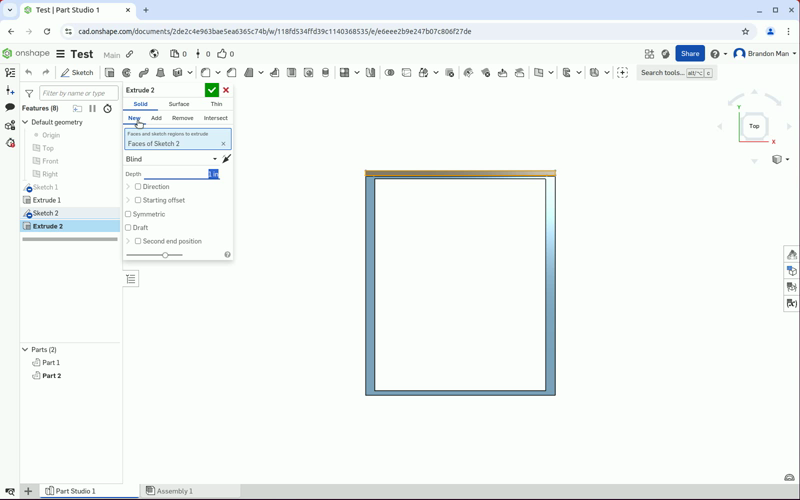
text(22.145)
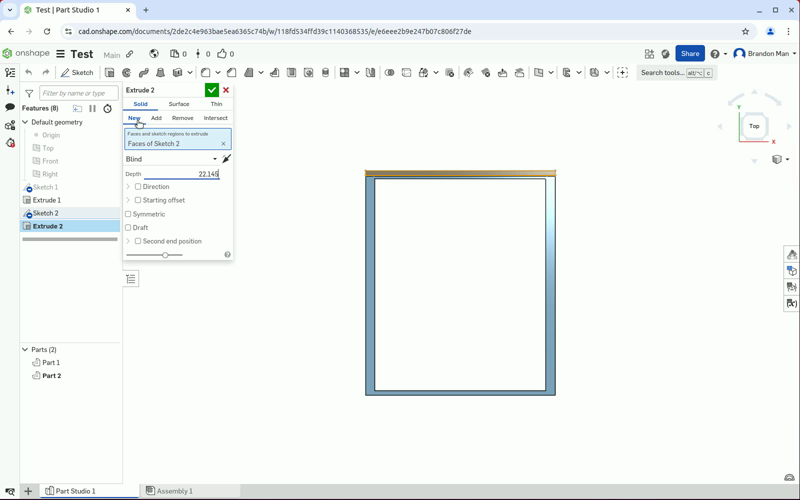
key(enter)
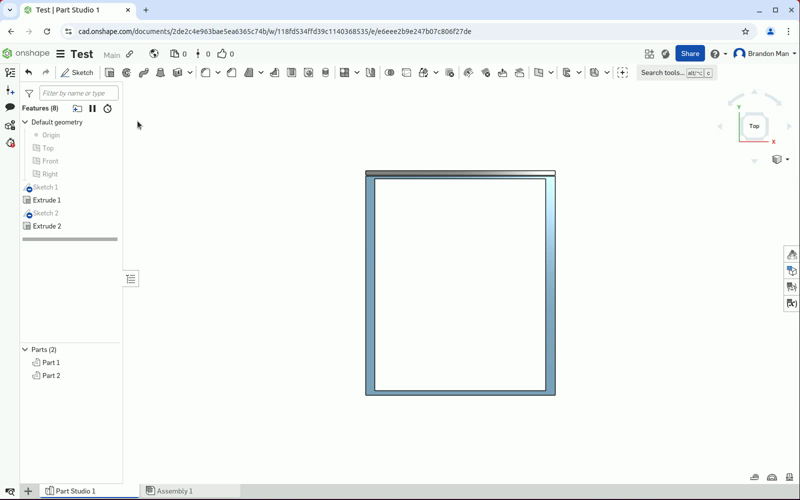
key(shift+h)
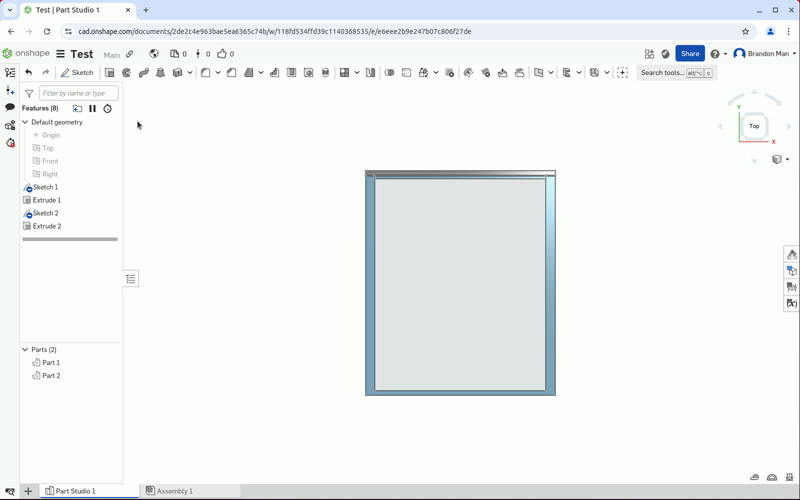
key(shift+h)
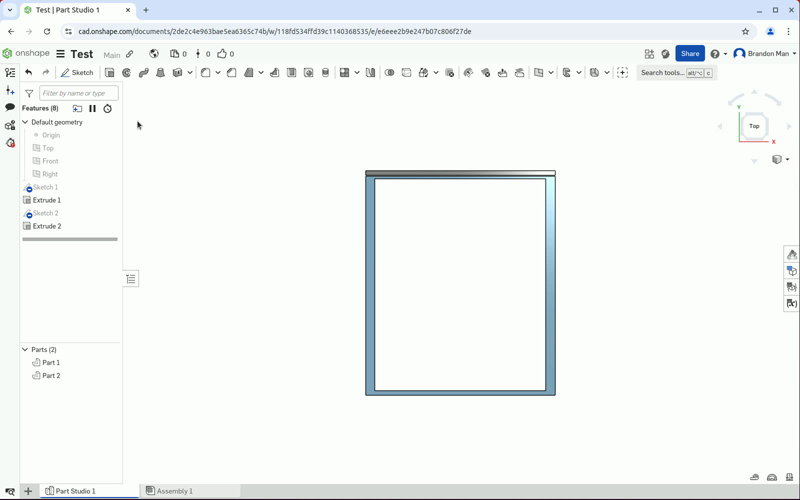
mouse_move(73, 189)
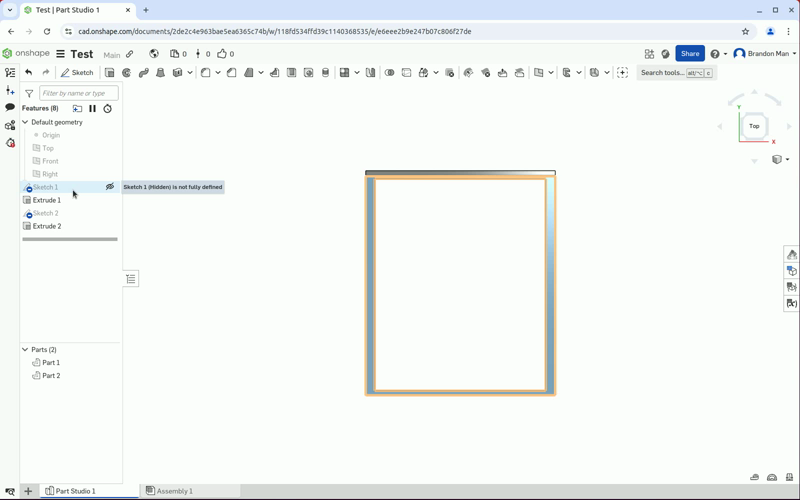
click(73, 189)
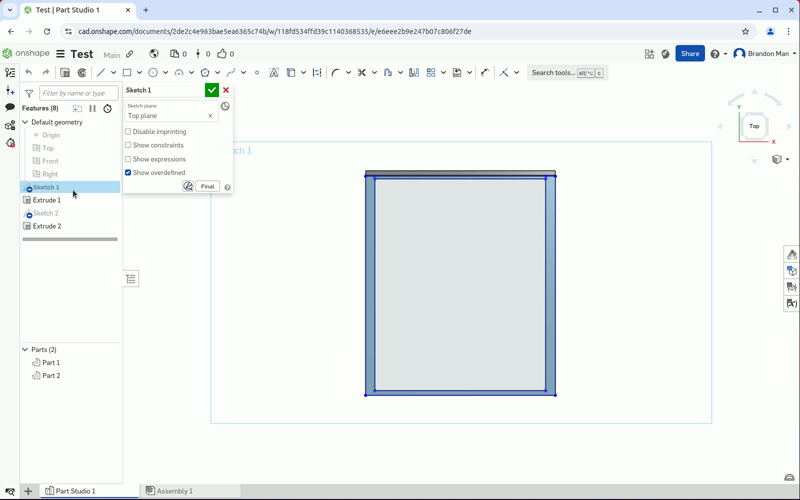
mouse_move(229, 92)
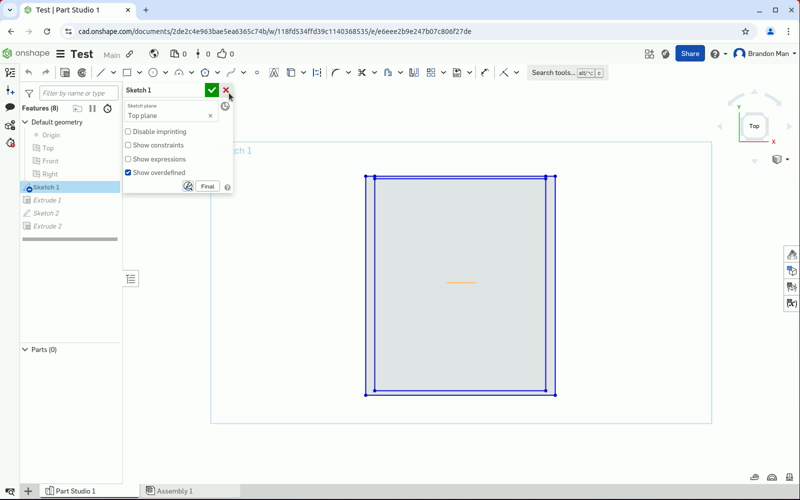
click(229, 92)
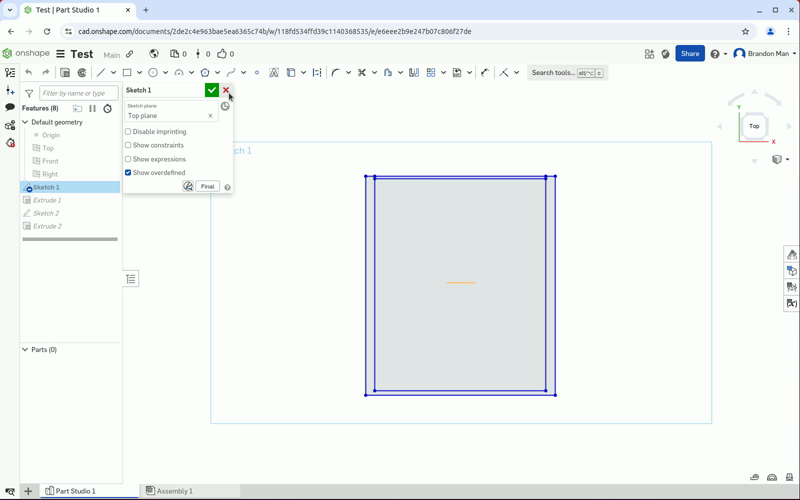
key(shift+s)
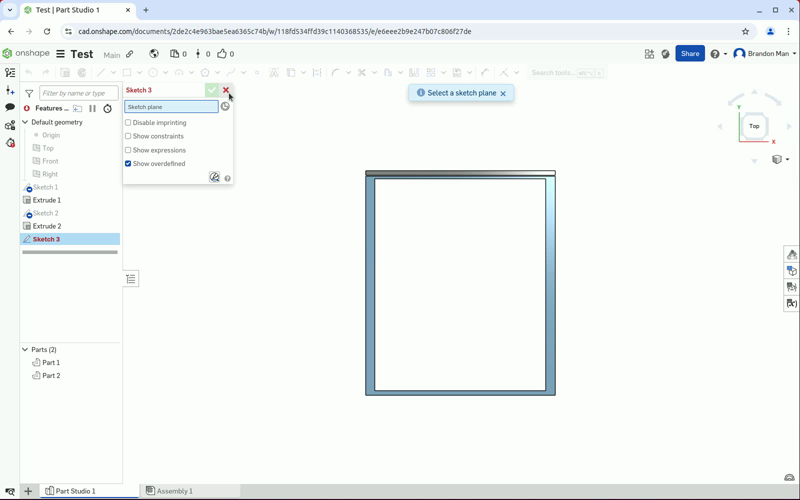
mouse_move(73, 150)
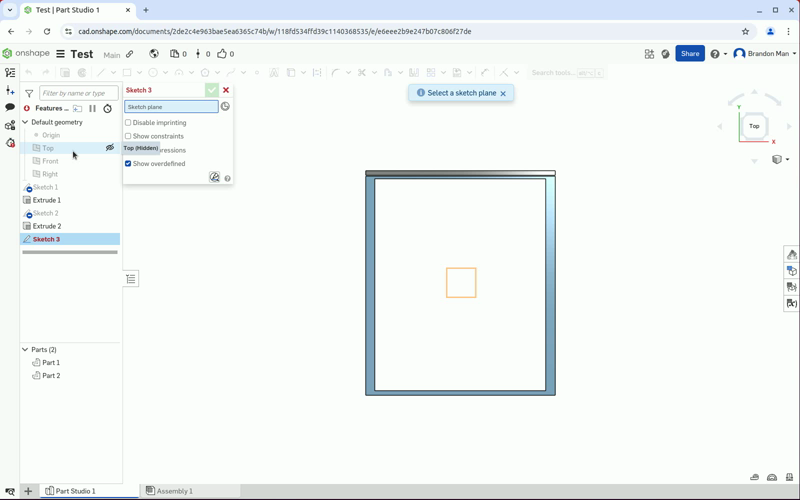
click(73, 150)
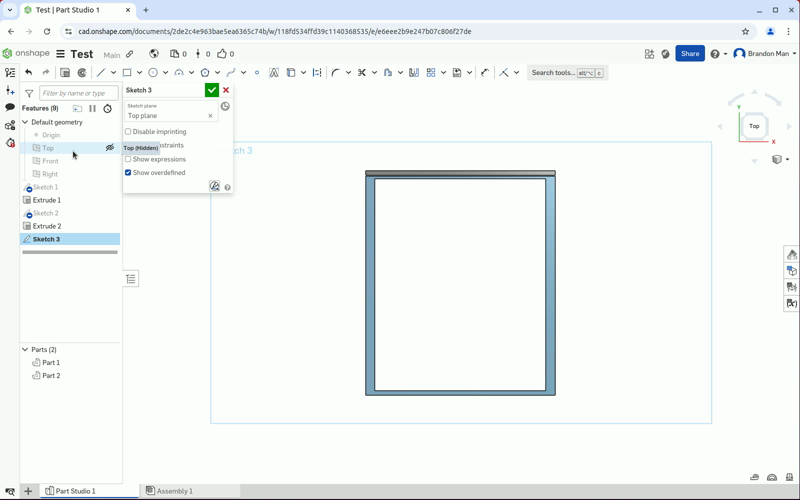
mouse_move(73, 352)
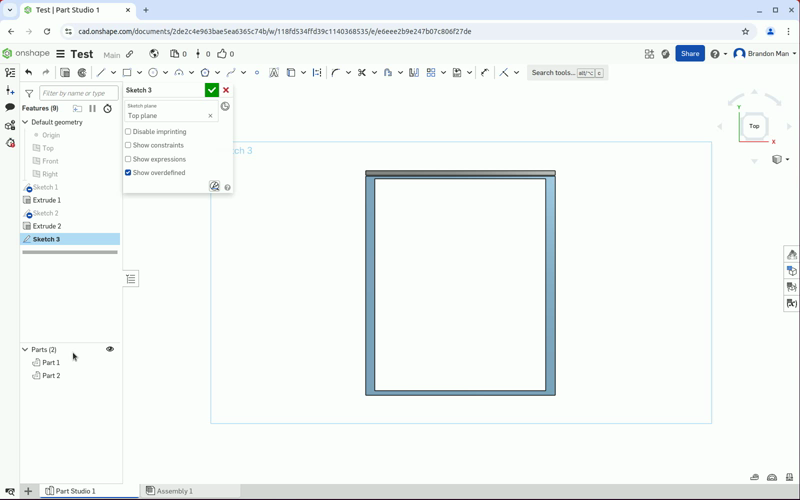
key(y)
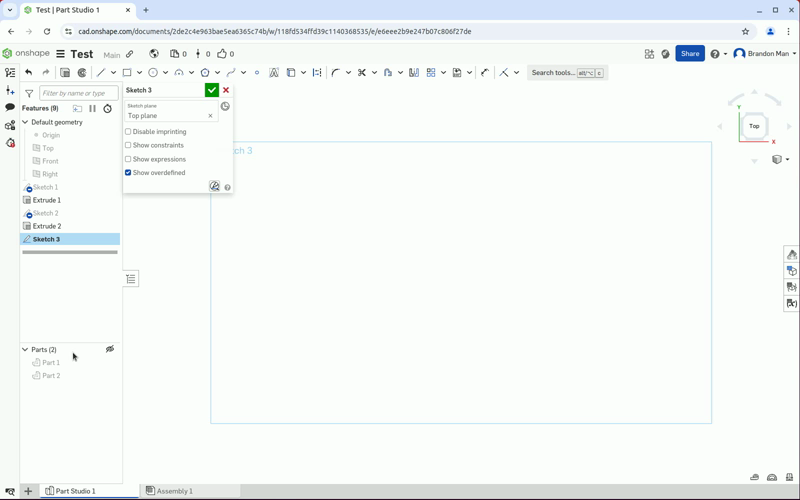
key(l)
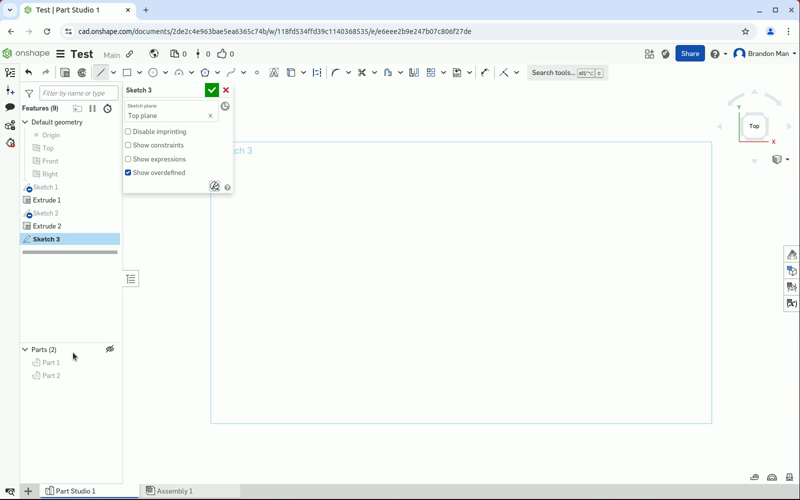
key_down(shift)
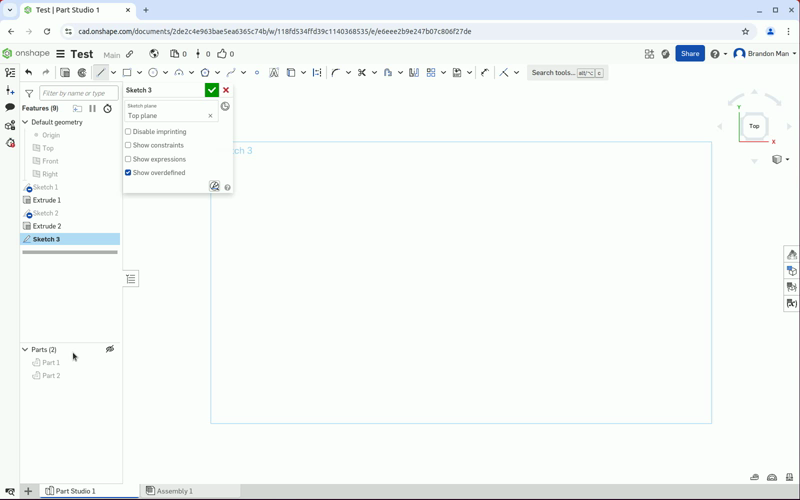
mouse_move(375, 390)
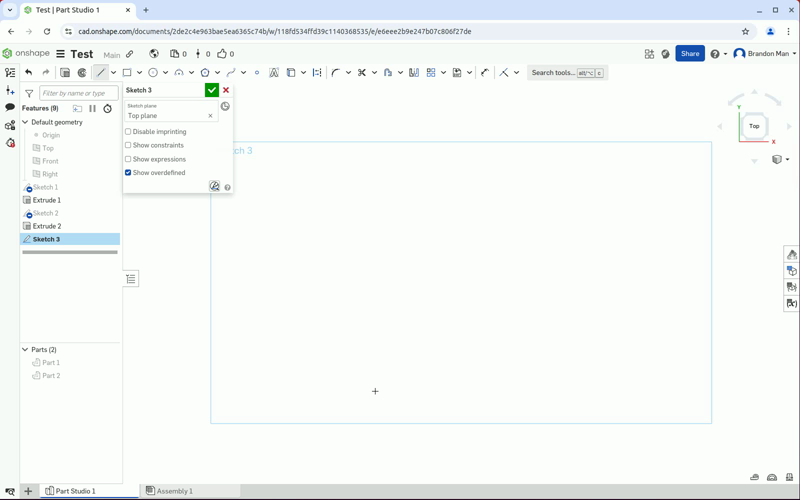
click(375, 390)
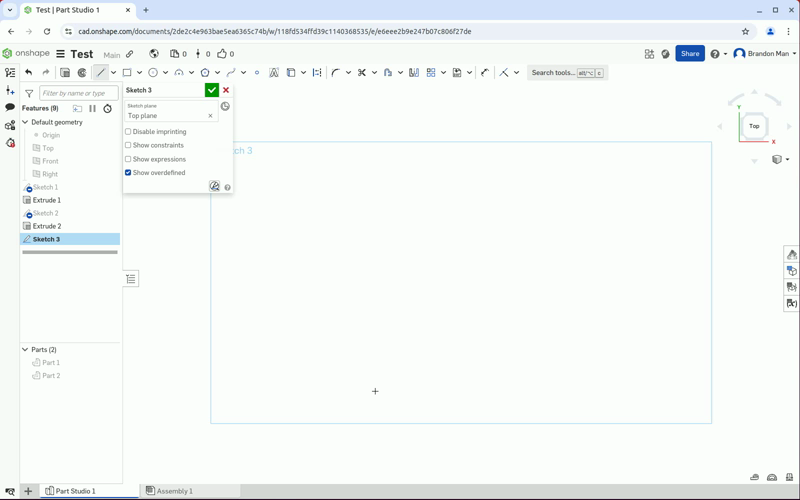
key_up(shift)
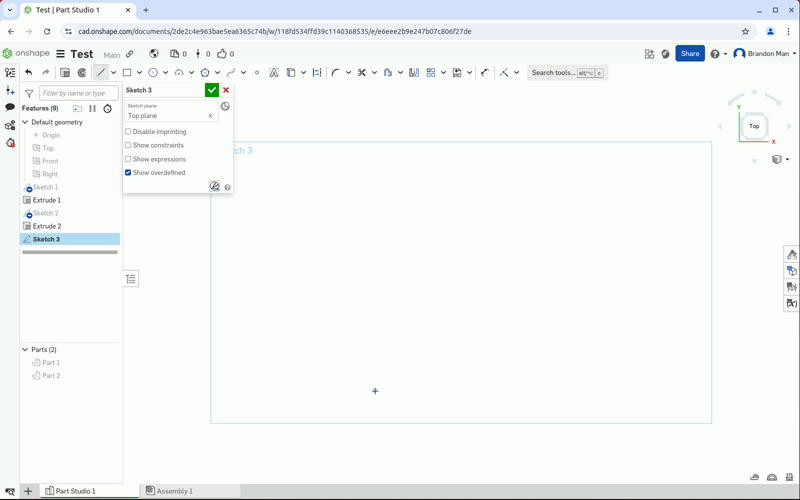
key_down(shift)
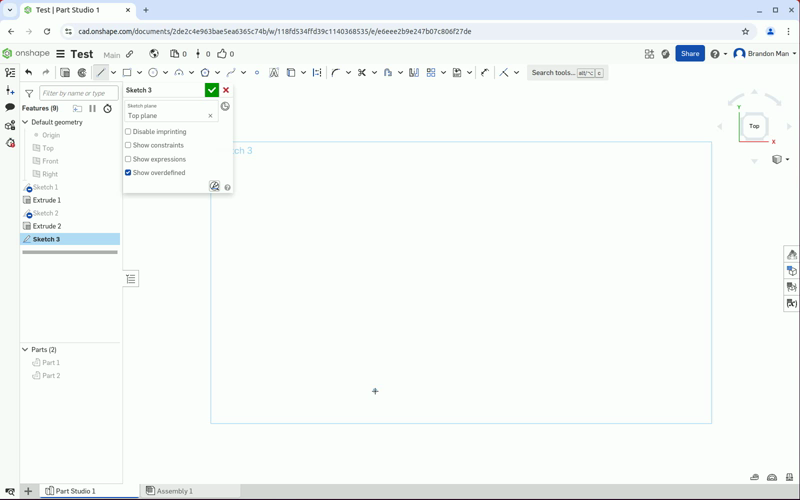
mouse_move(547, 390)
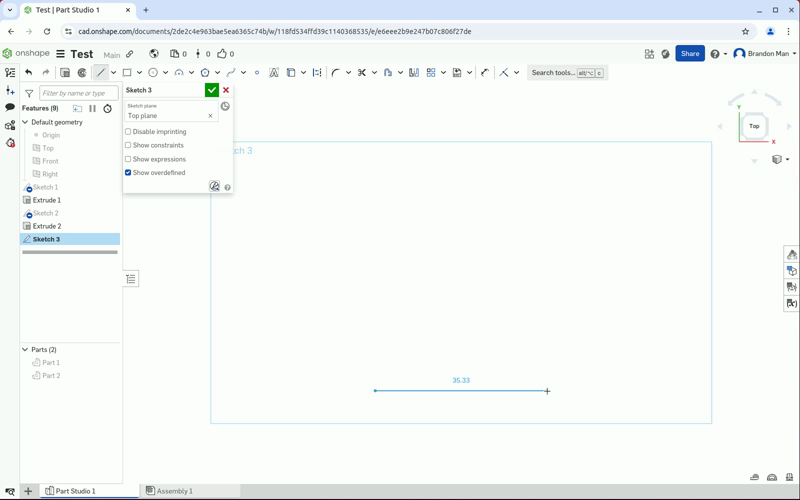
click(547, 390)
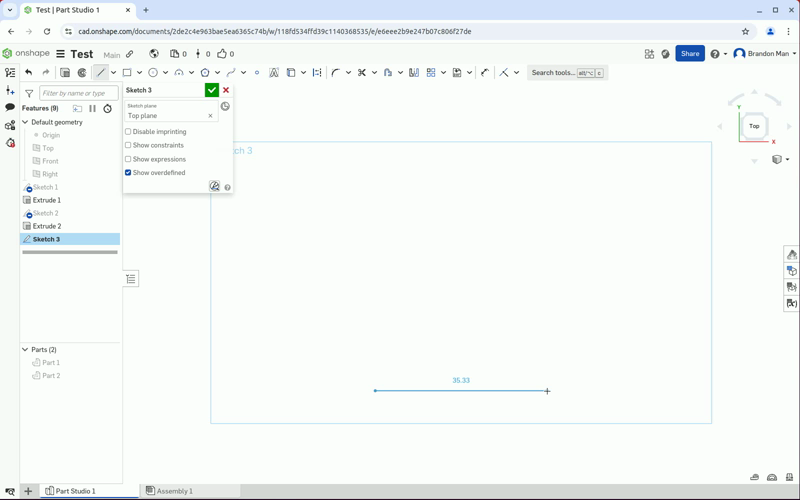
key_up(shift)
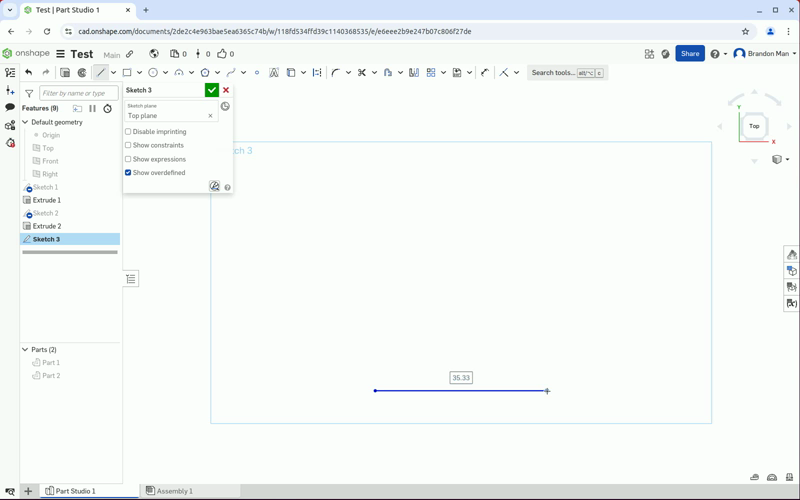
key_down(shift)
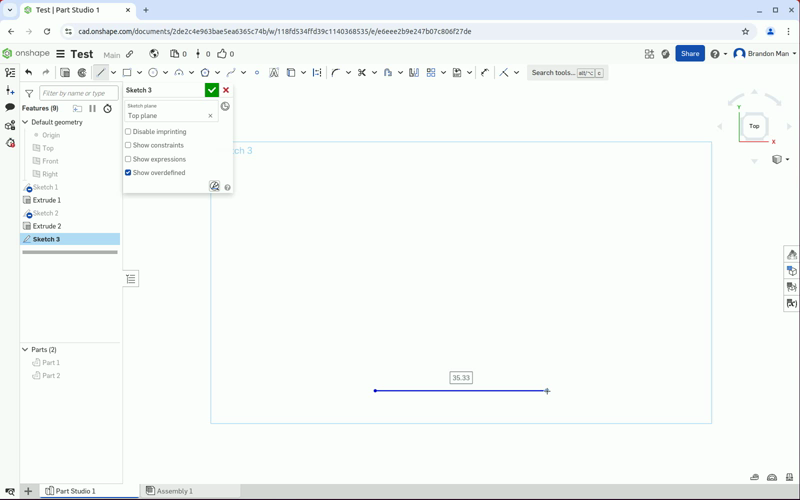
mouse_move(547, 178)
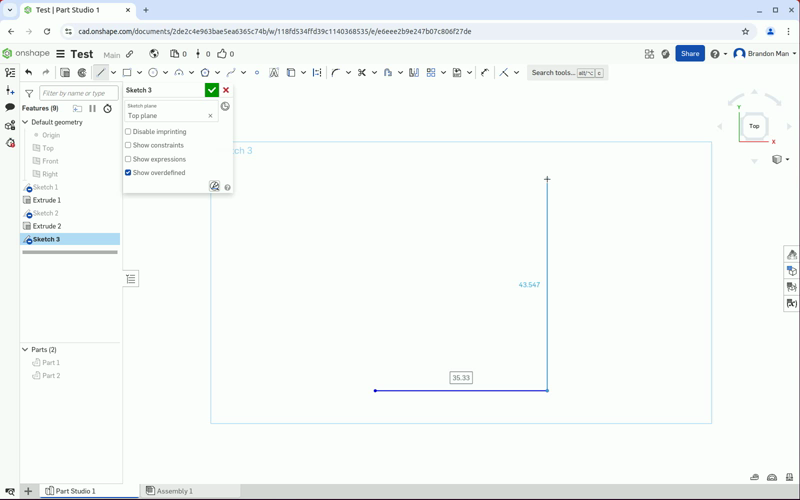
click(547, 178)
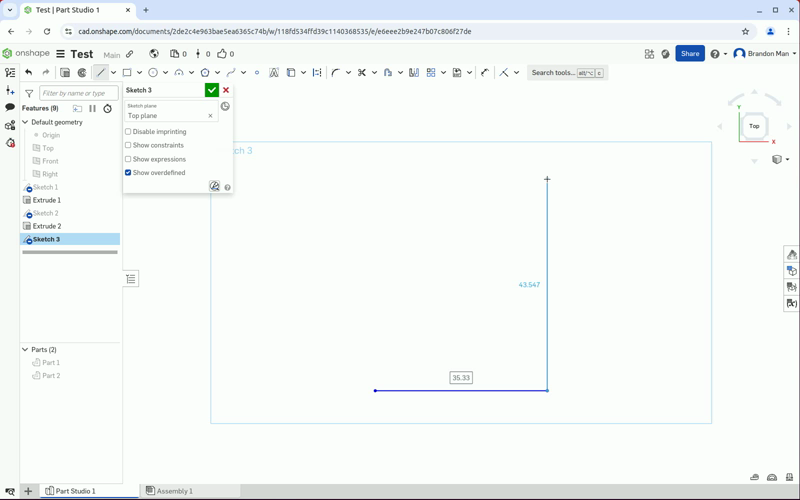
key_up(shift)
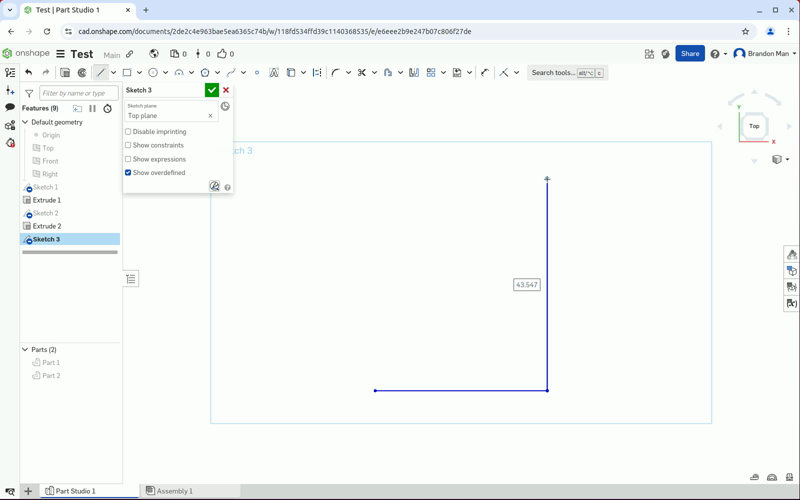
key_down(shift)
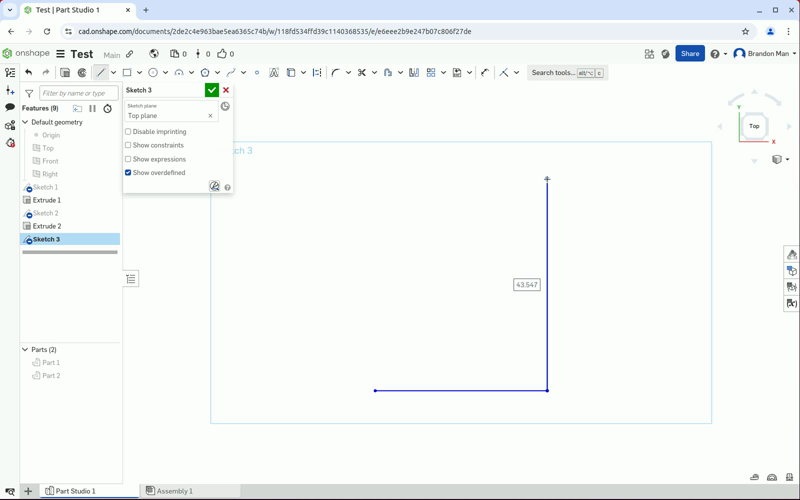
mouse_move(375, 178)
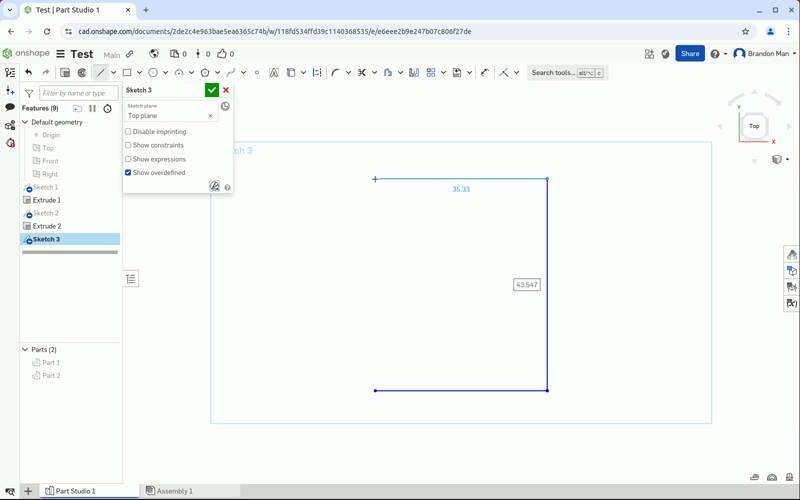
click(375, 178)
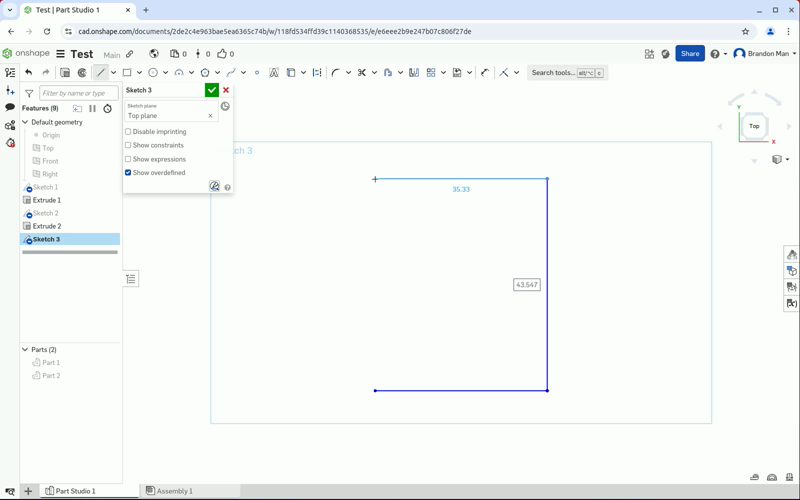
key_up(shift)
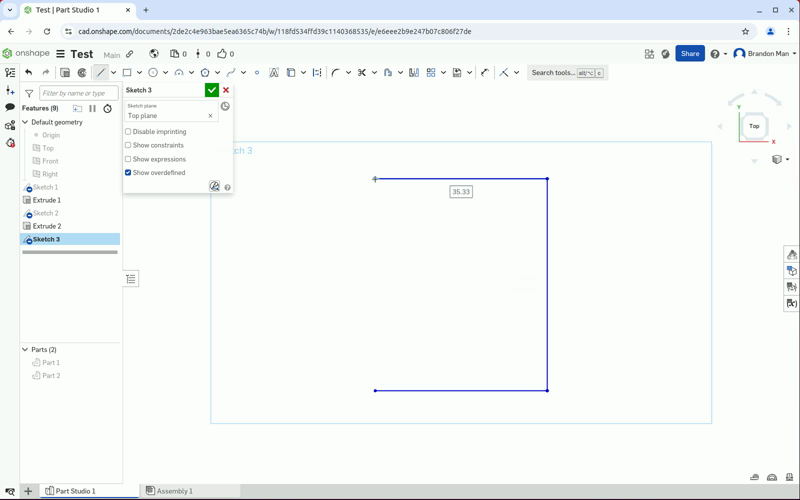
key_down(shift)
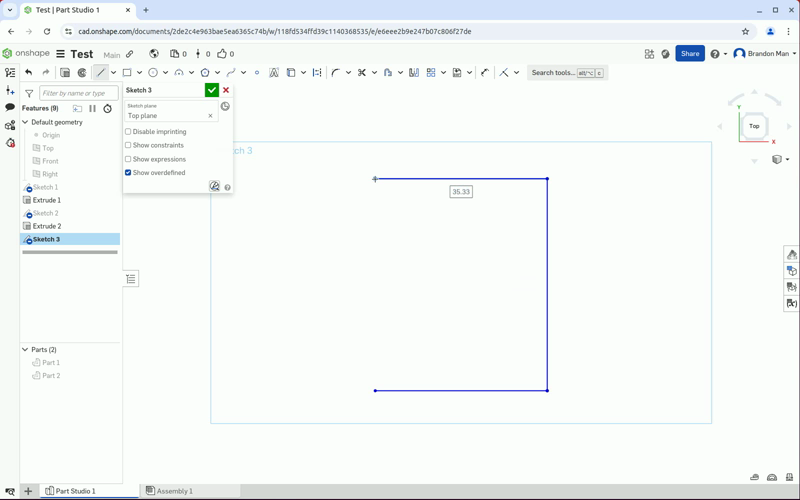
mouse_move(375, 390)
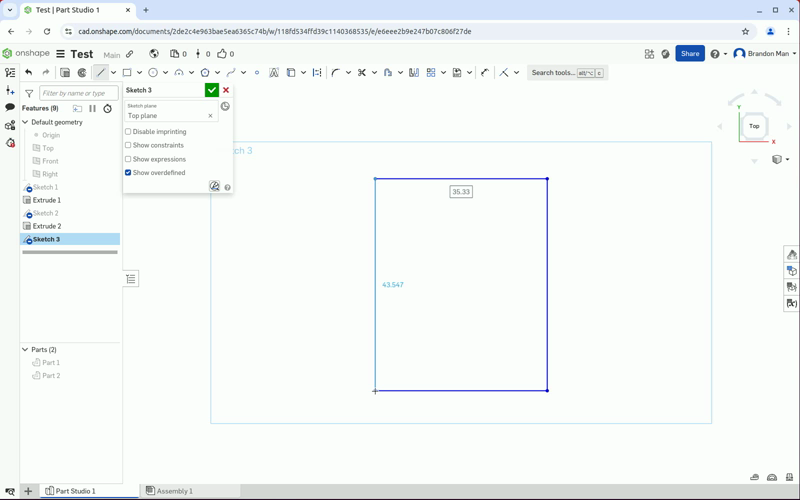
key_up(shift)
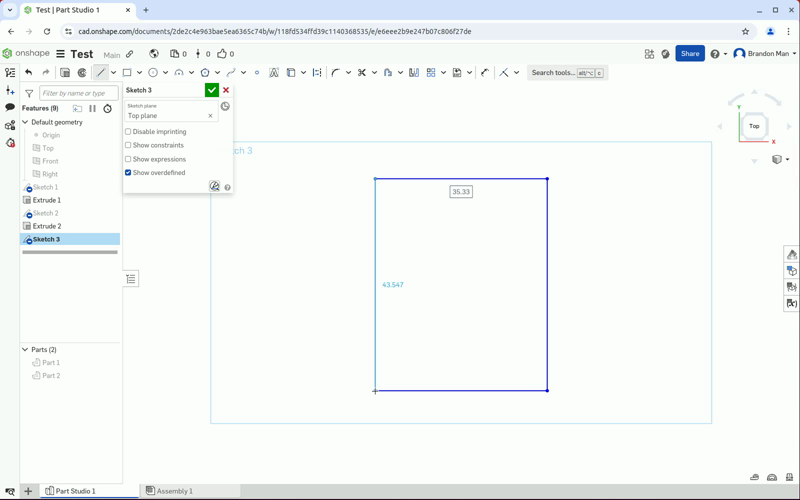
click(375, 390)
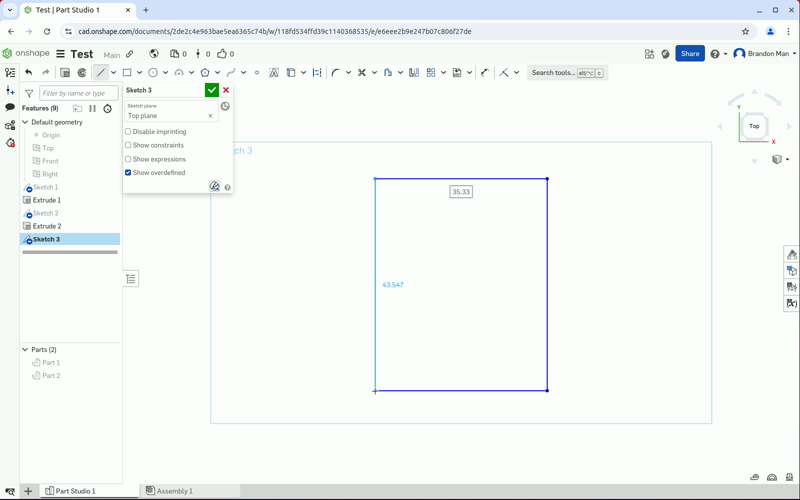
key(esc)
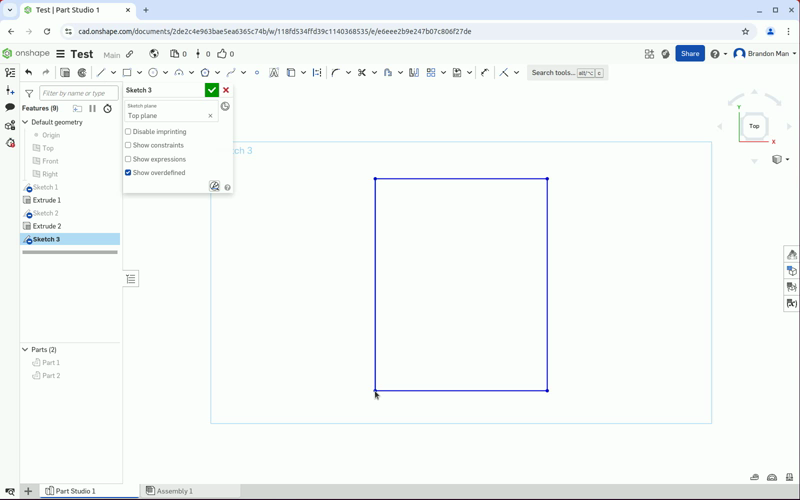
mouse_move(500, 206)
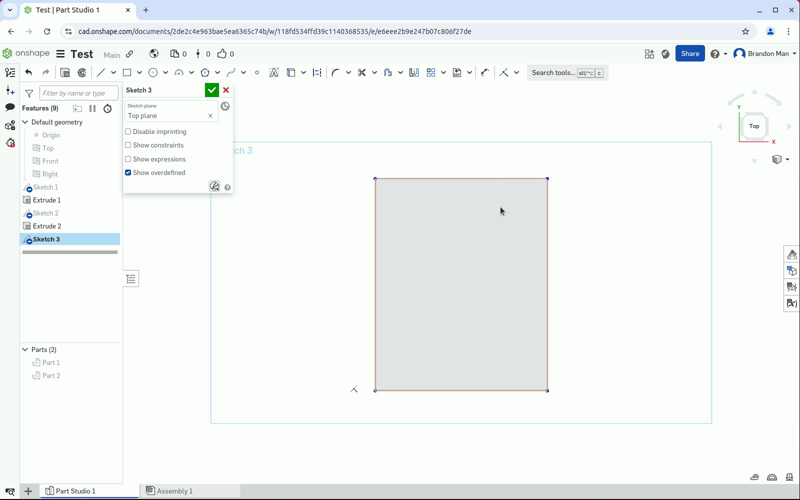
click(500, 206)
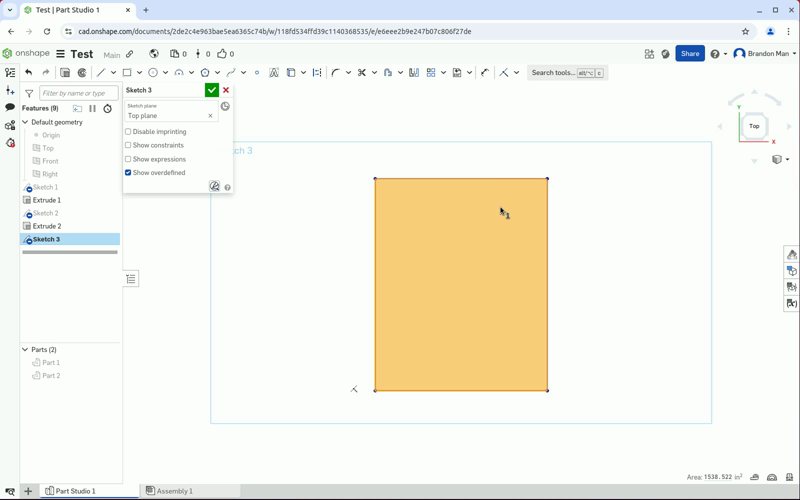
mouse_move(73, 352)
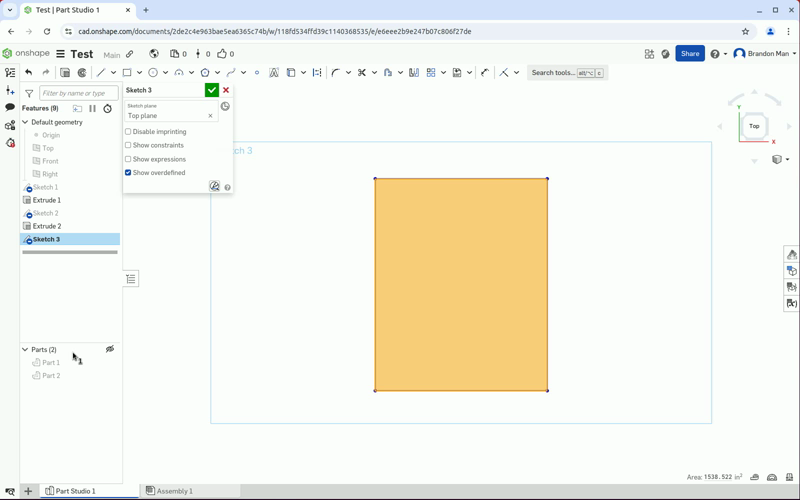
key(shift+y)
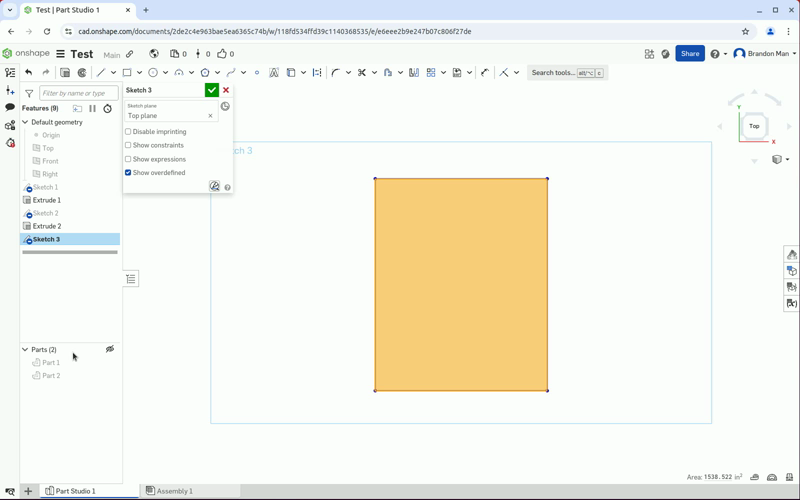
key(shift+e)
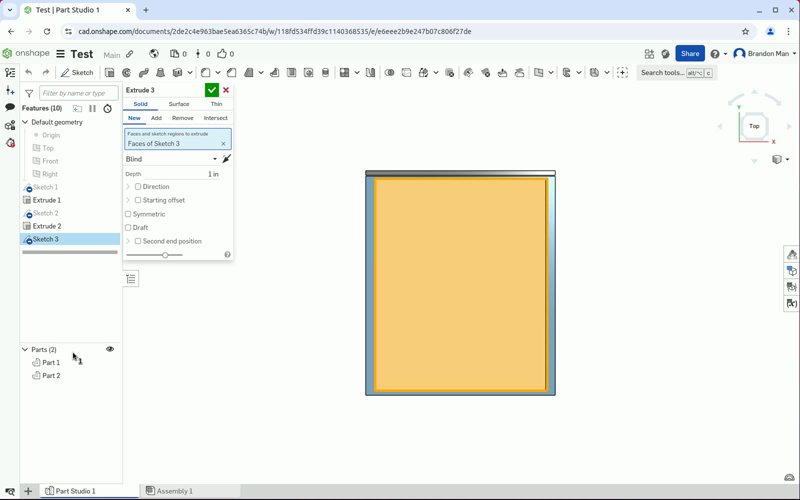
mouse_move(143, 106)
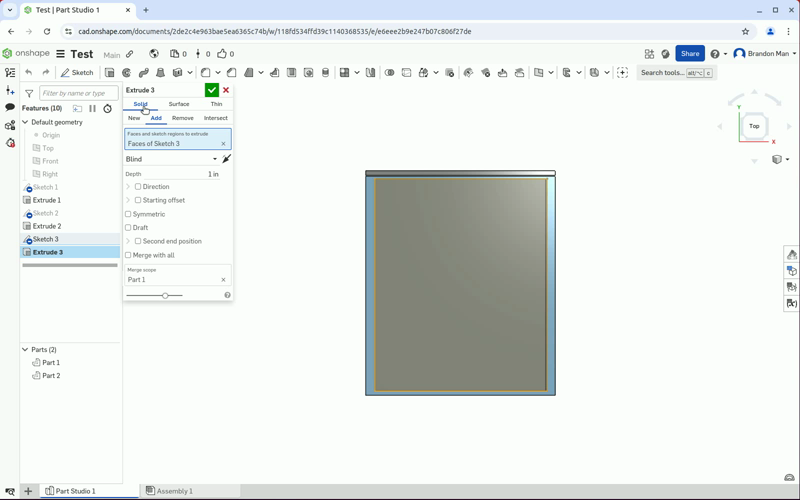
click(143, 106)
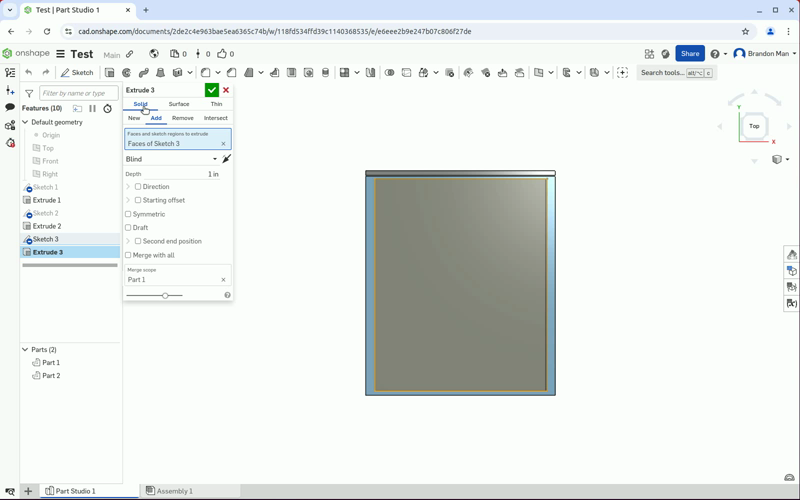
mouse_move(137, 120)
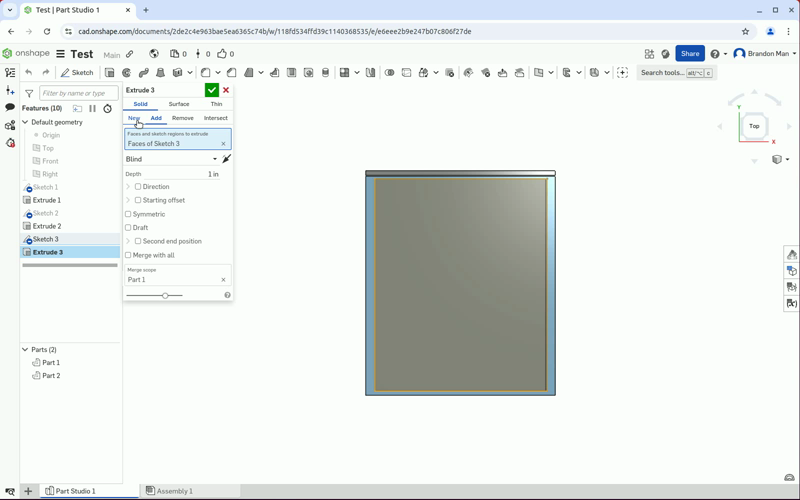
click(137, 120)
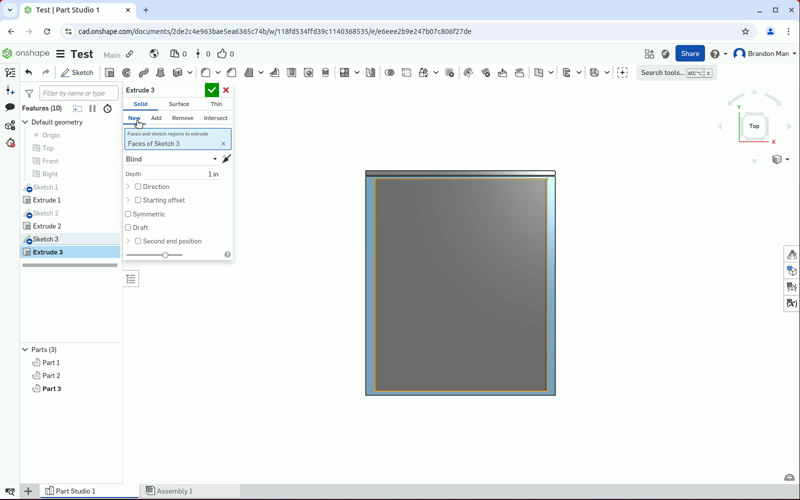
key(tab, 4)
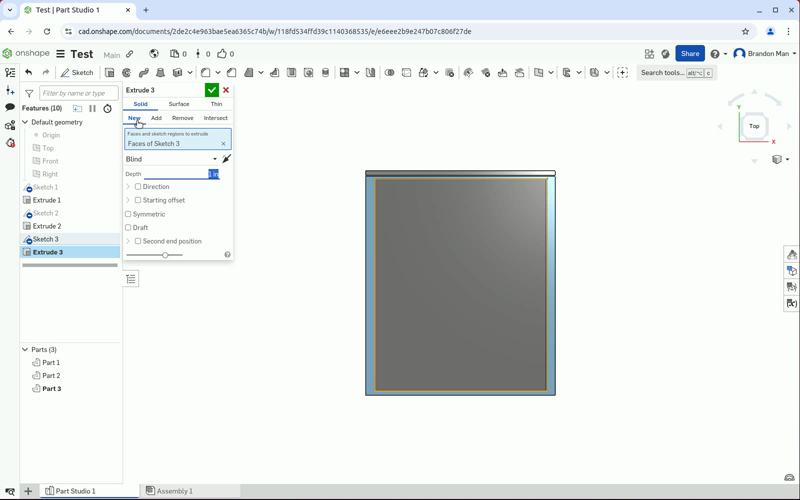
text(-0.241)
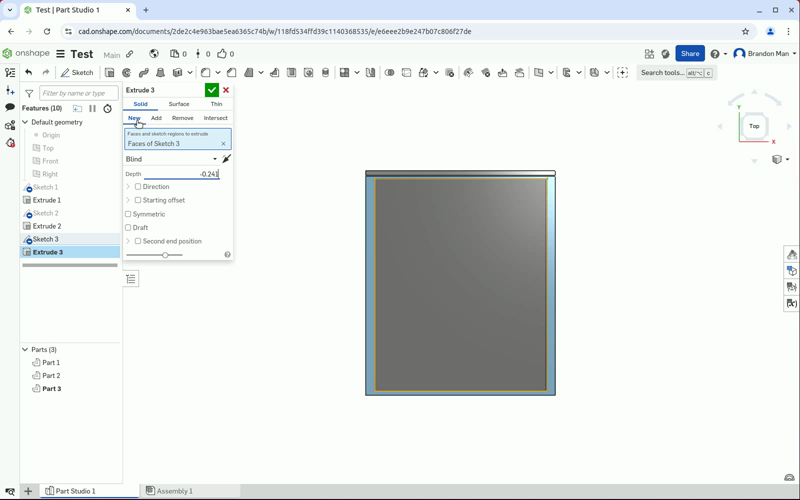
key(enter)
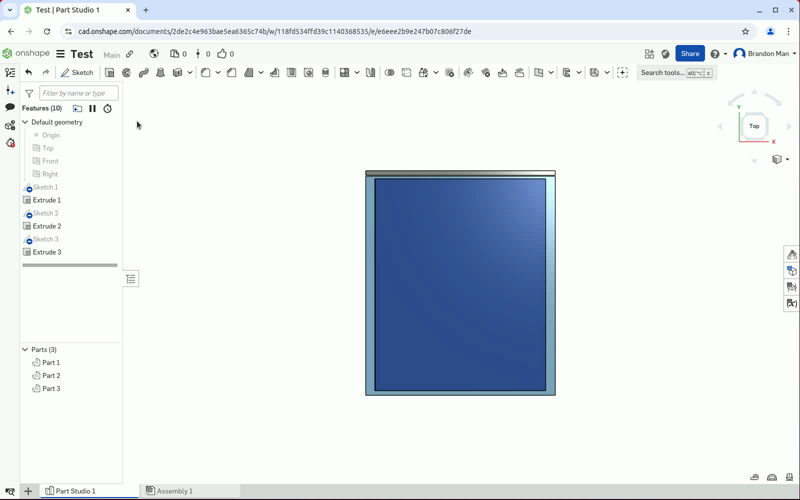
key(shift+h)
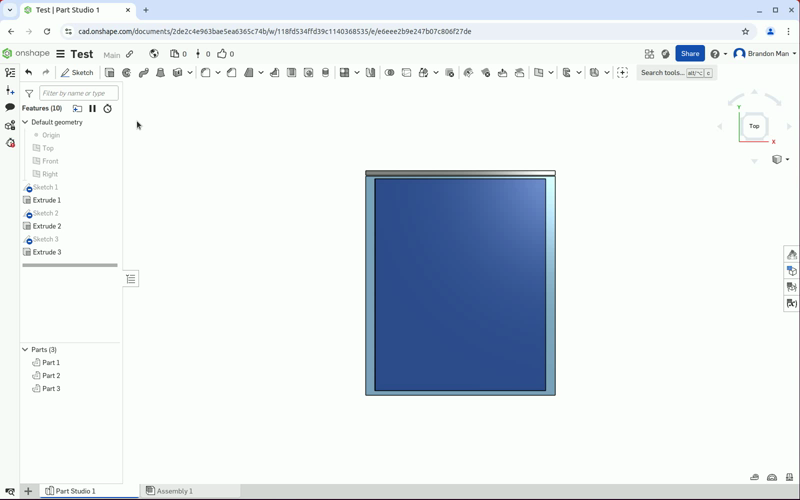
key(shift+h)
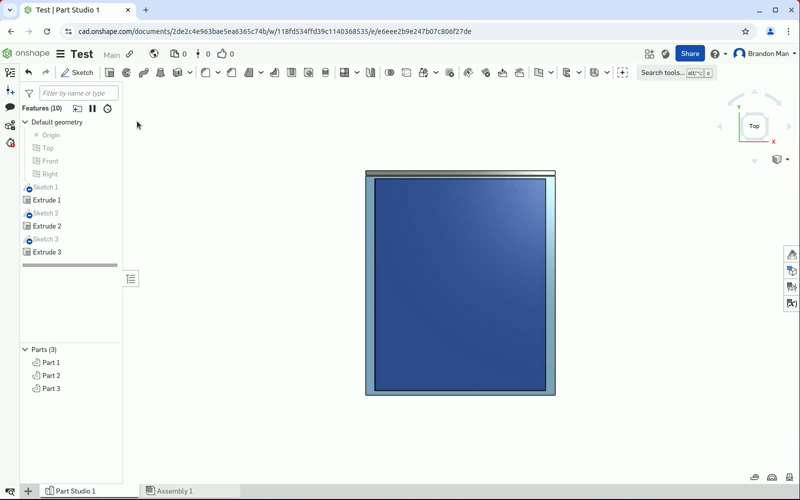
key(shift+7)
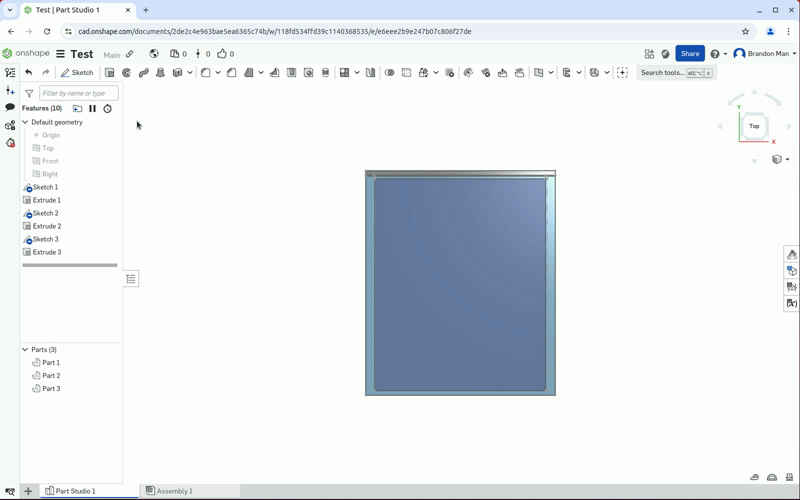
key(up, 3)
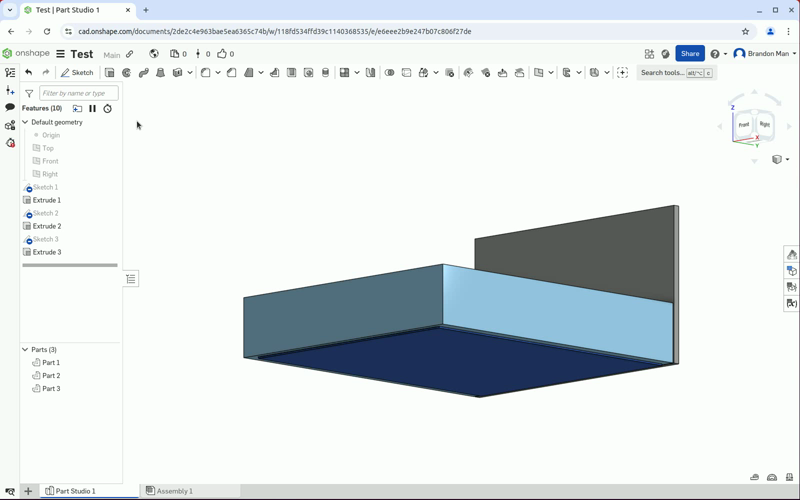
key(left, 3)
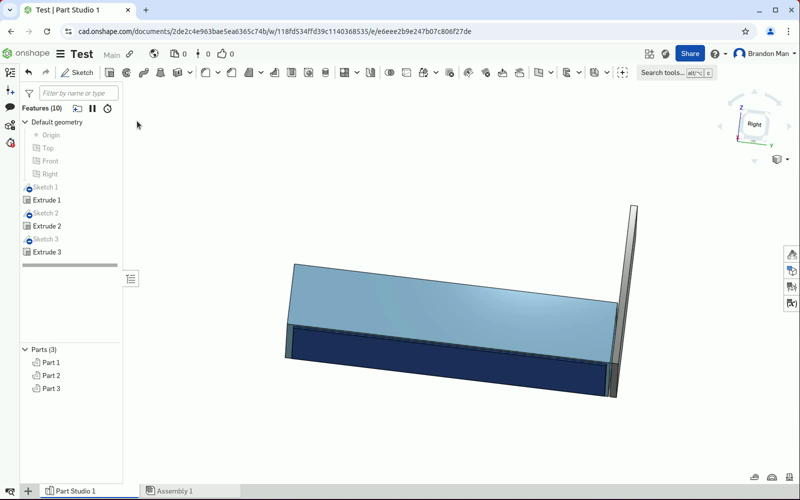
key(right, 3)
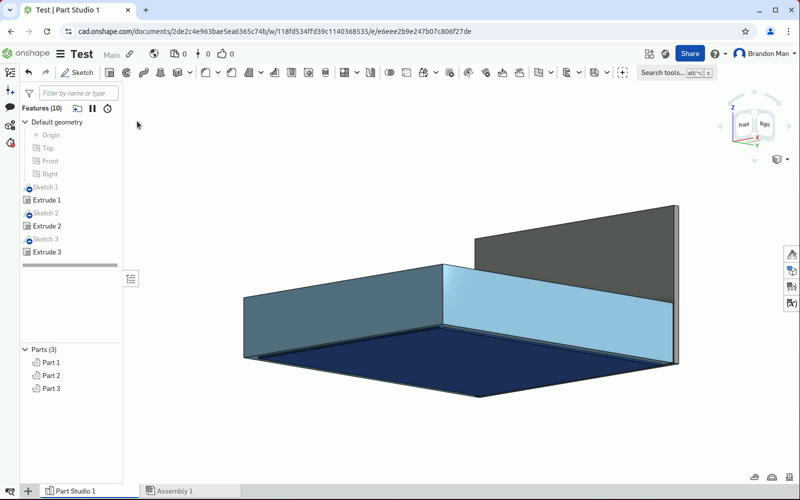
key(down, 3)
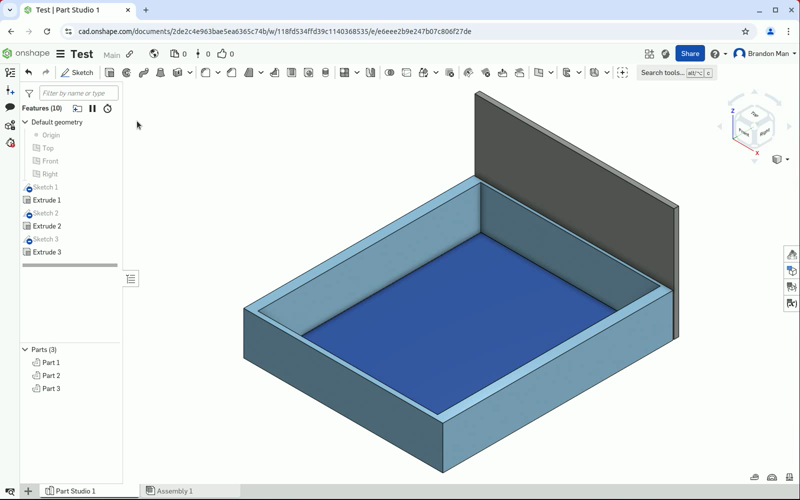
mouse_move(73, 189)
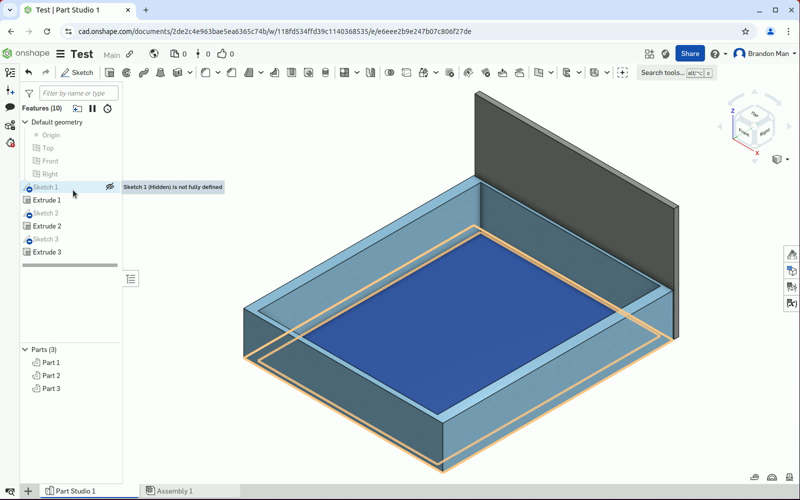
click(73, 189)